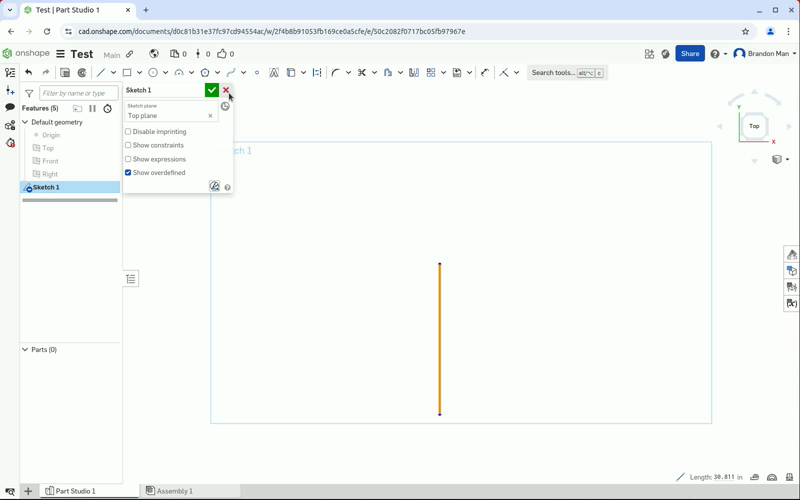
key(shift+h)
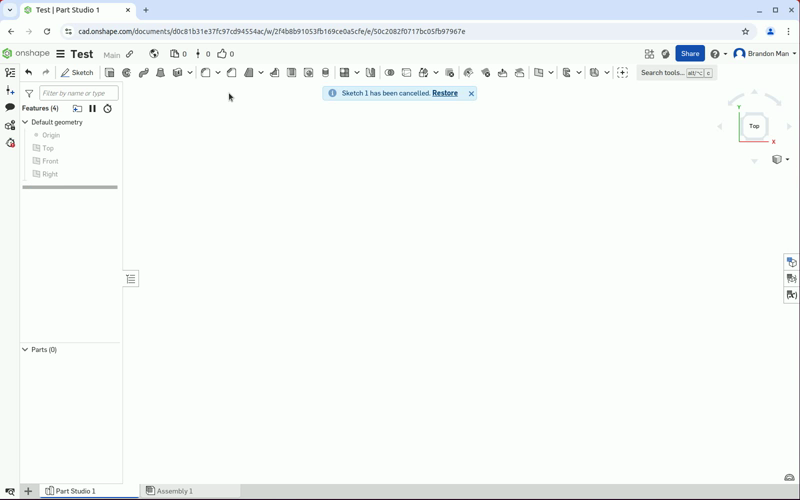
mouse_move(73, 352)
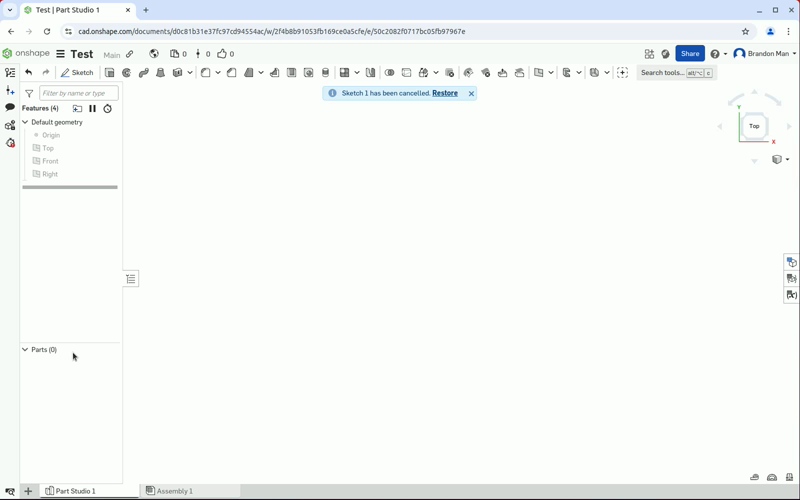
key(y)
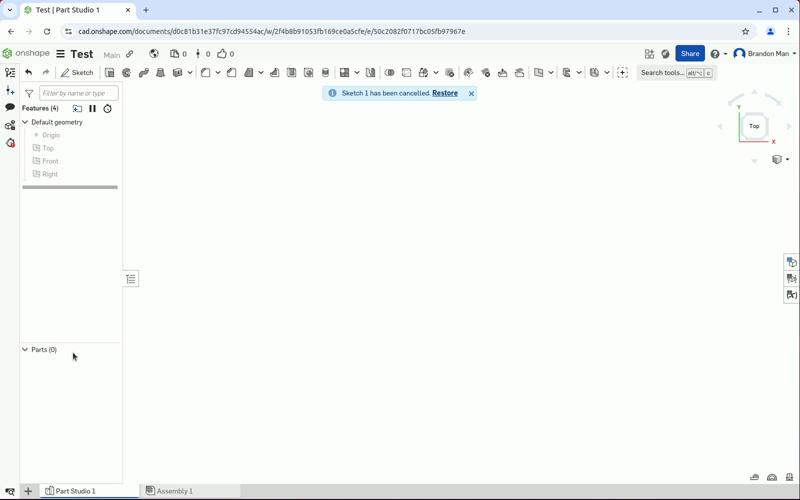
key(shift+p)
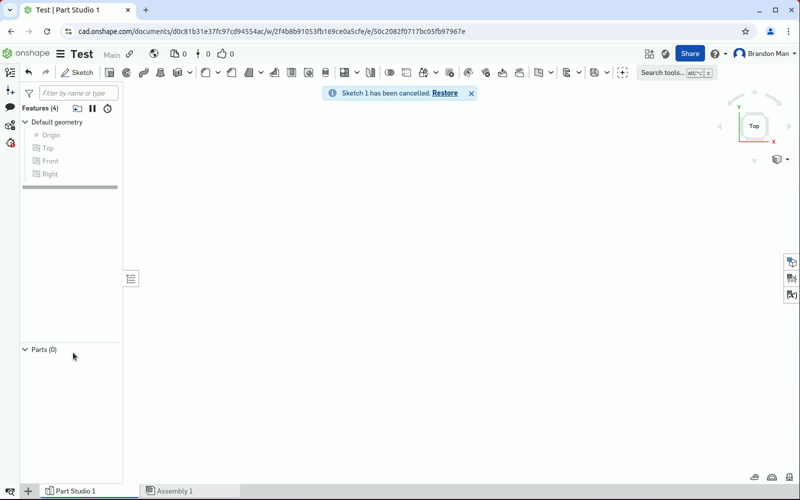
key(space)
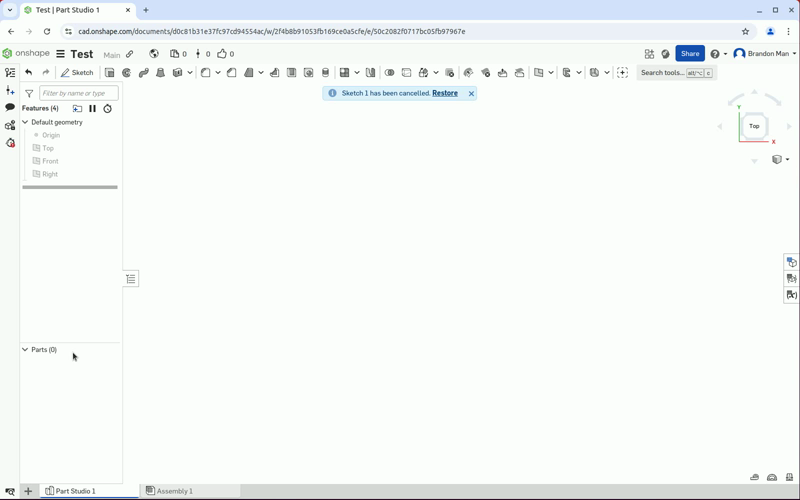
key_down(shift)
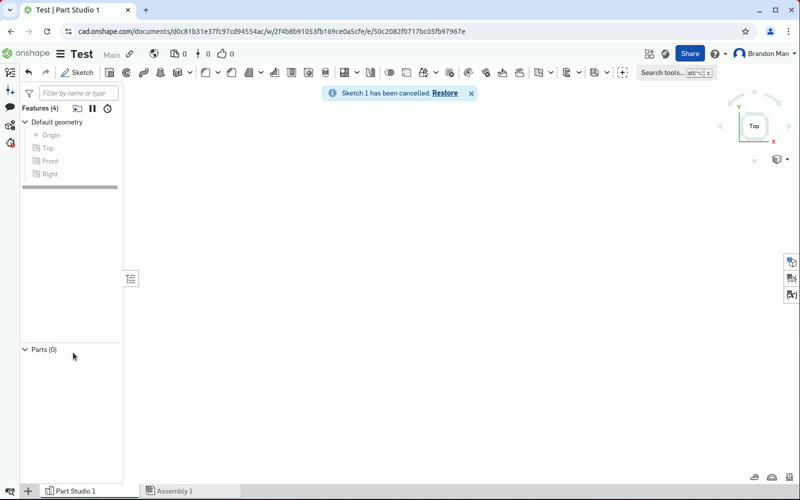
key(up)
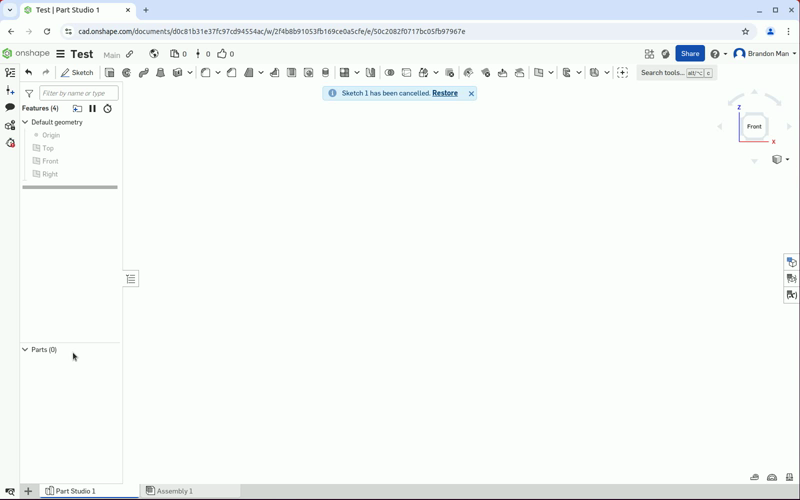
key_up(shift)
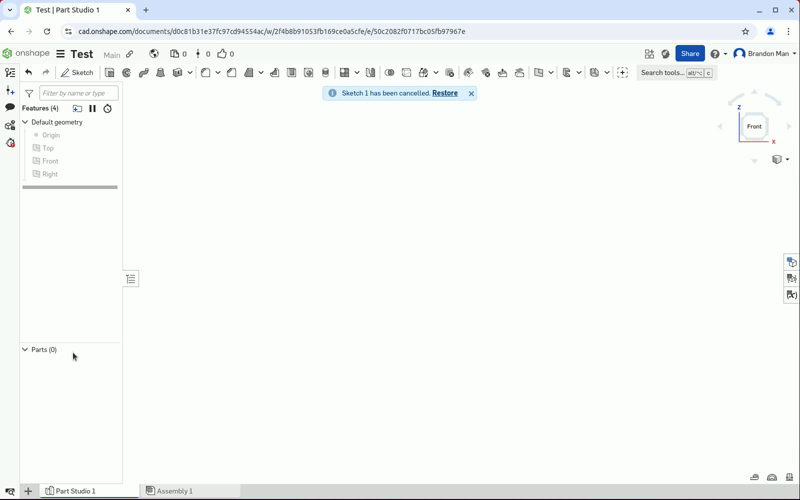
mouse_move(73, 352)
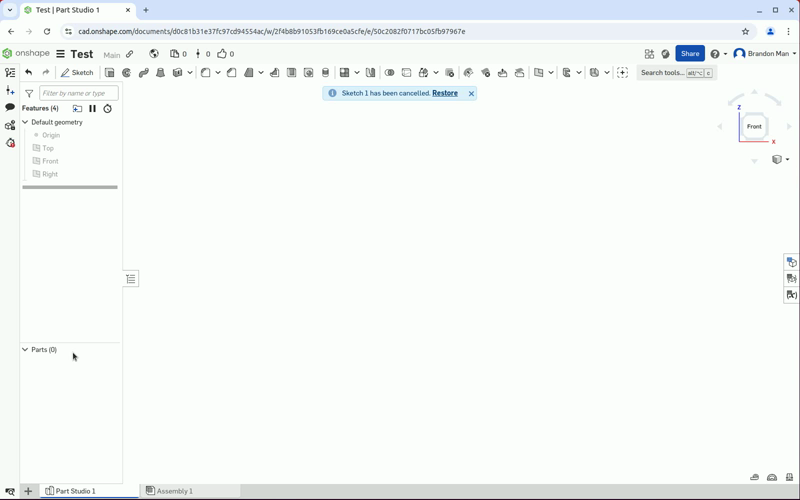
key(shift+y)
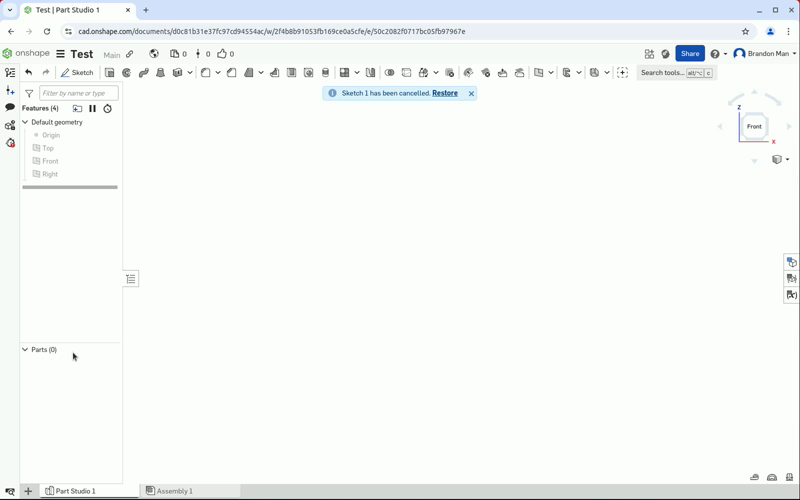
key(shift+s)
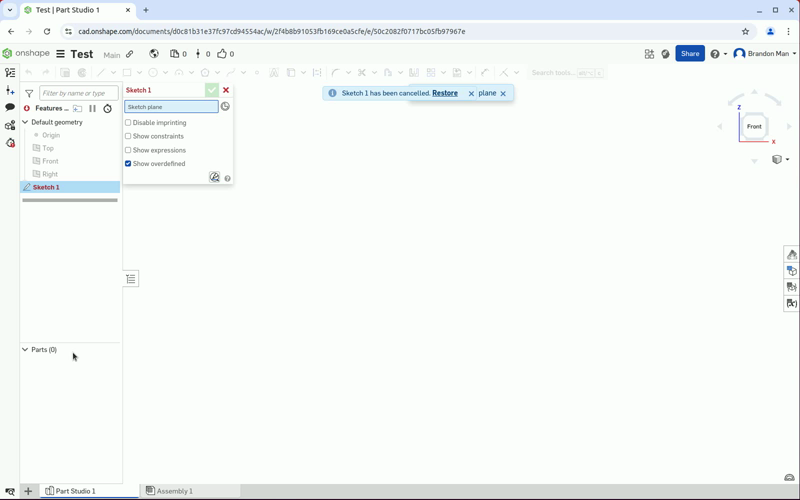
mouse_move(73, 163)
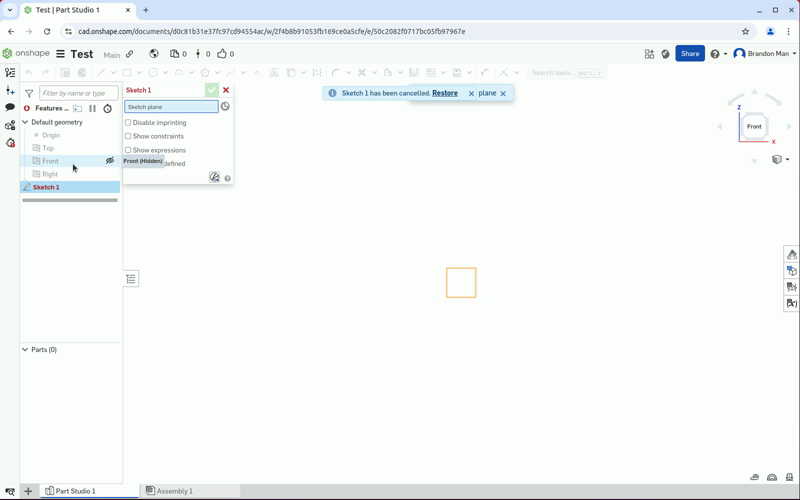
click(73, 163)
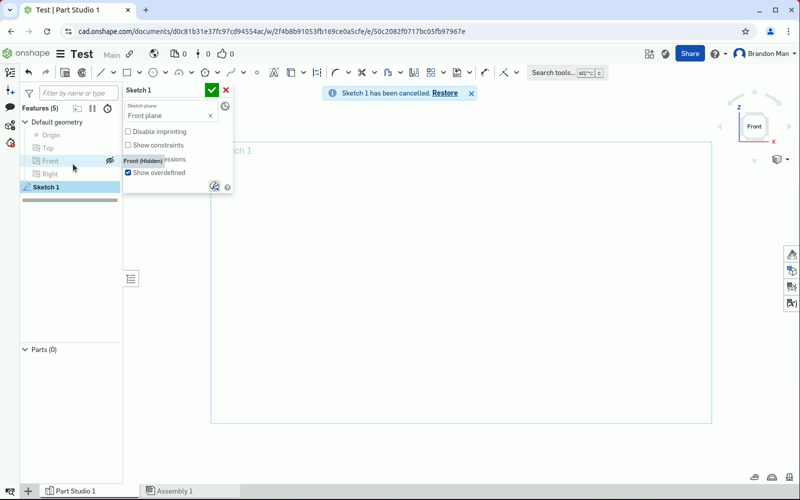
mouse_move(73, 352)
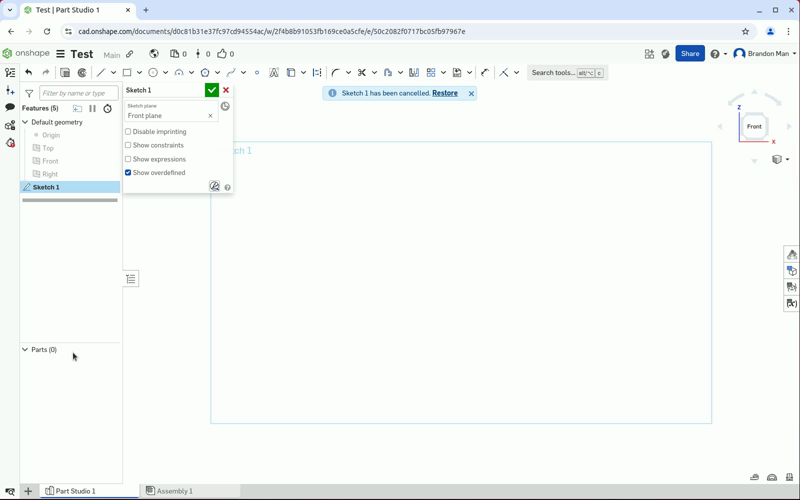
key(y)
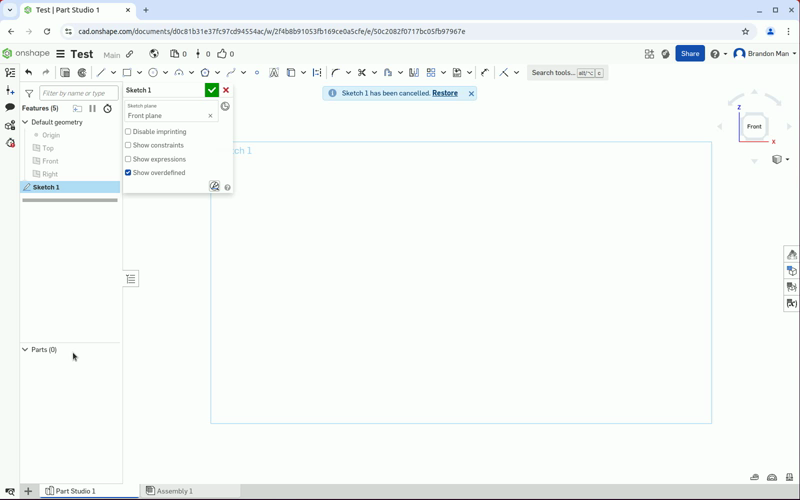
key(l)
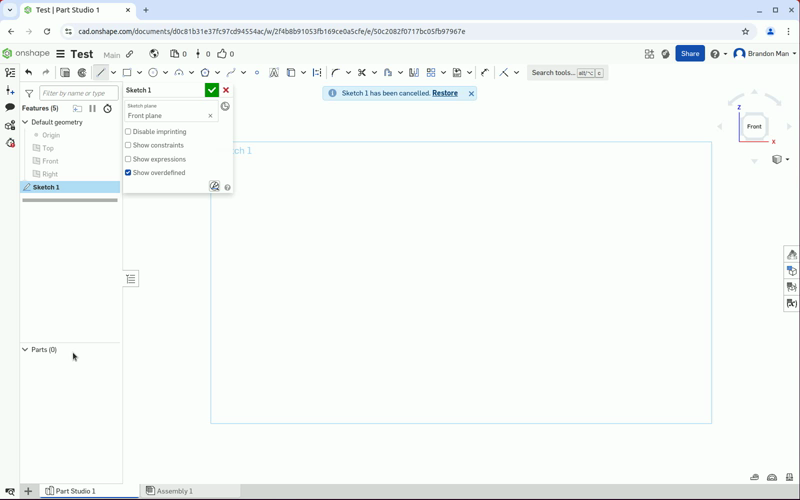
key_down(shift)
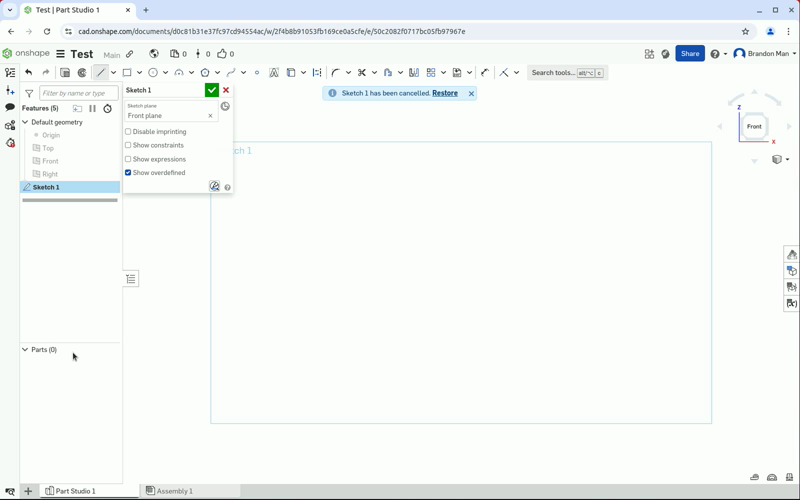
mouse_move(416, 395)
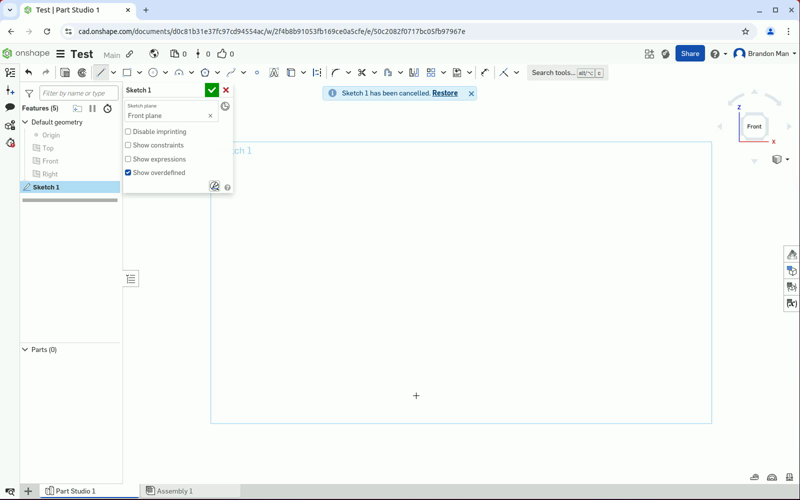
click(416, 395)
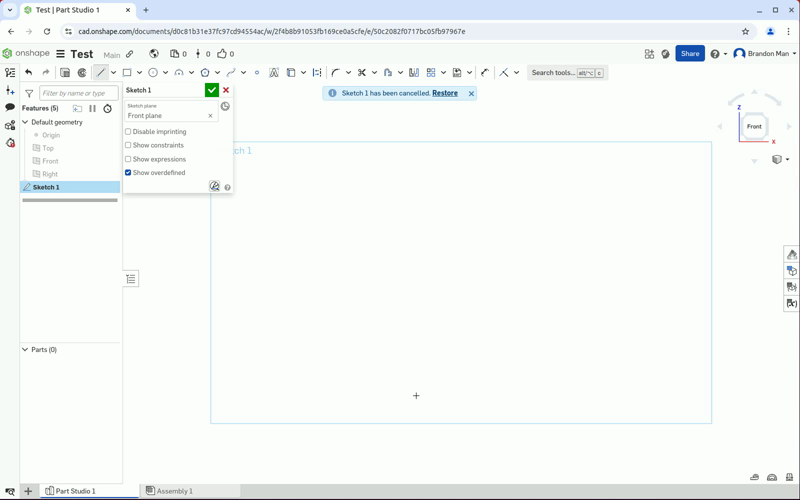
key_up(shift)
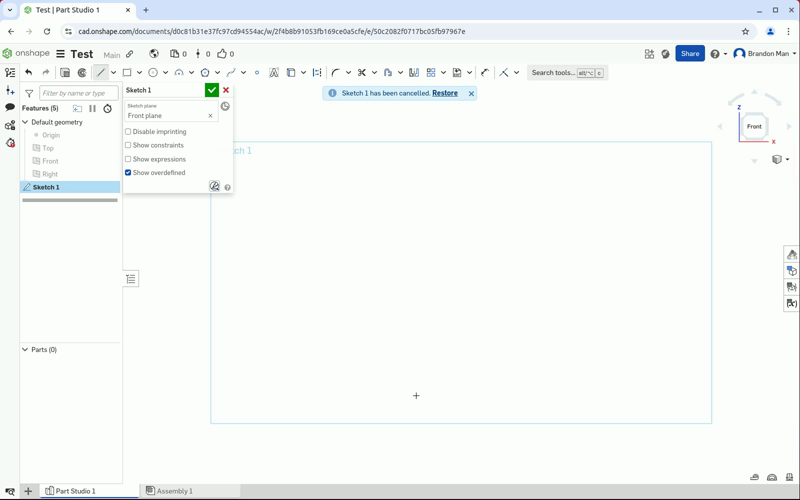
key_down(shift)
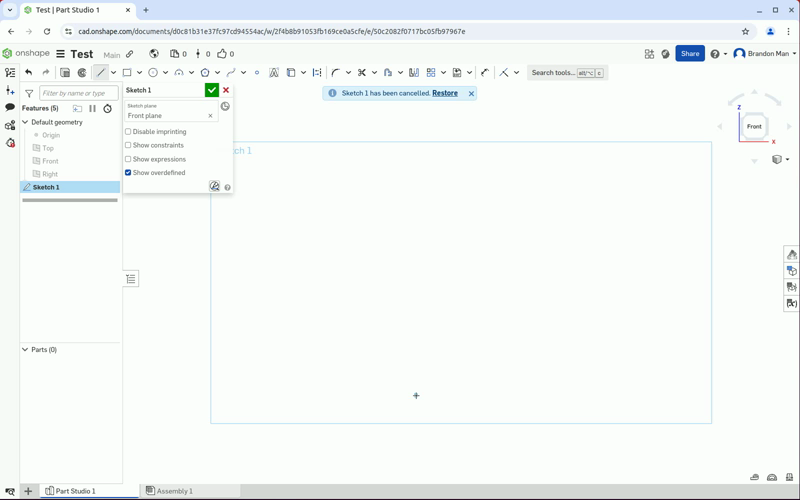
mouse_move(505, 395)
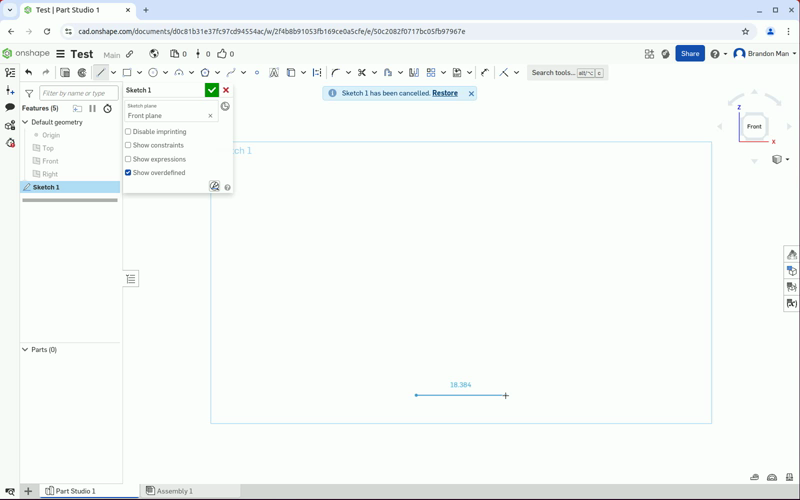
click(505, 395)
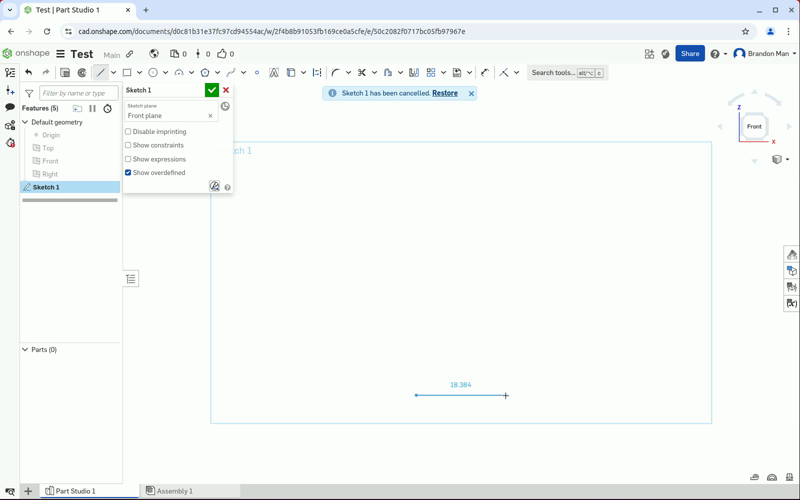
key_up(shift)
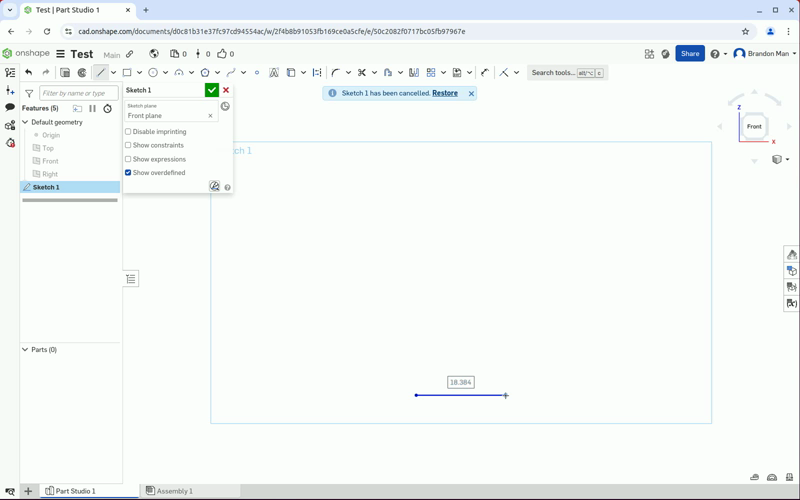
key_down(shift)
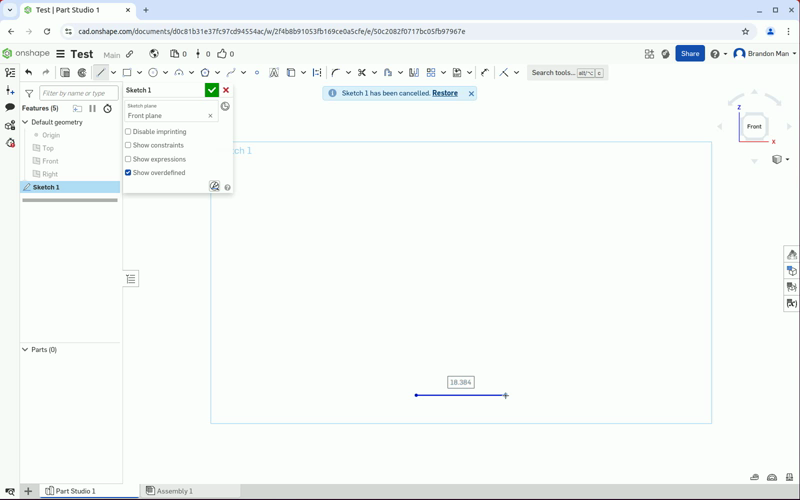
mouse_move(505, 171)
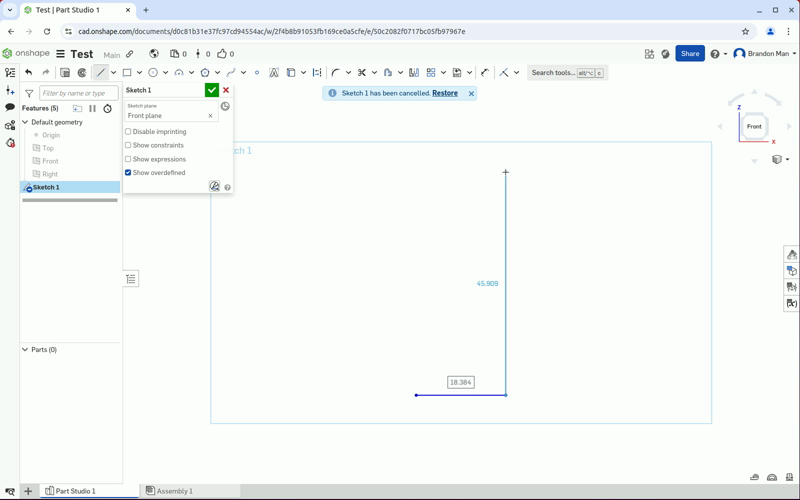
click(505, 171)
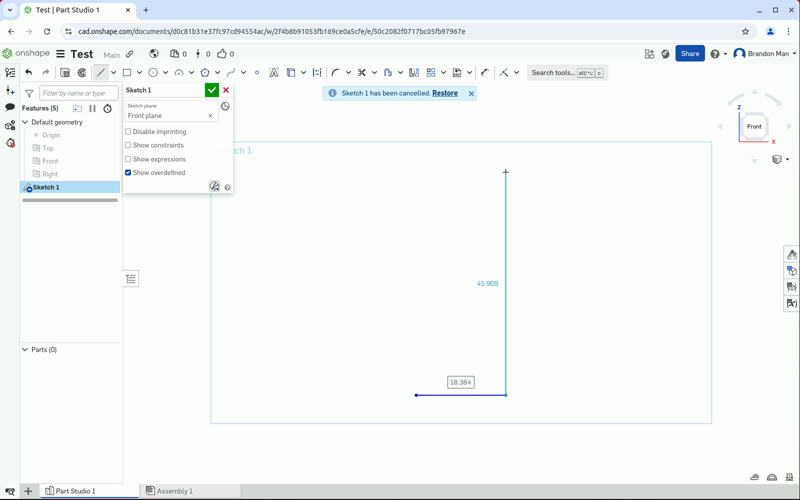
key_up(shift)
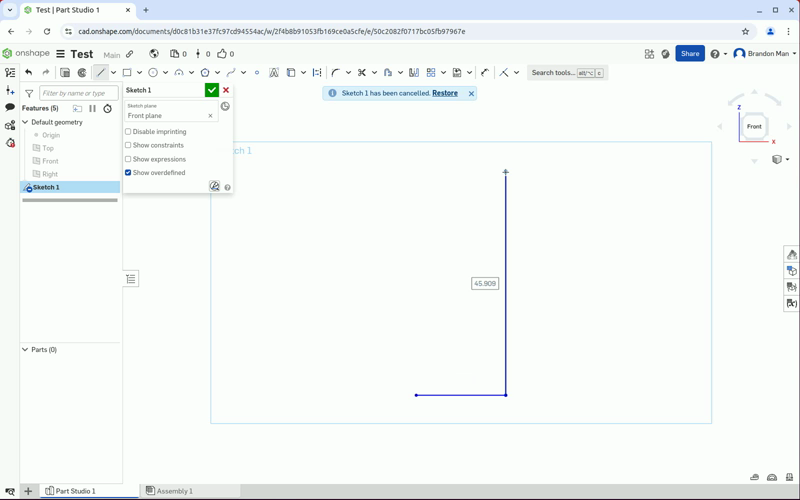
key_down(shift)
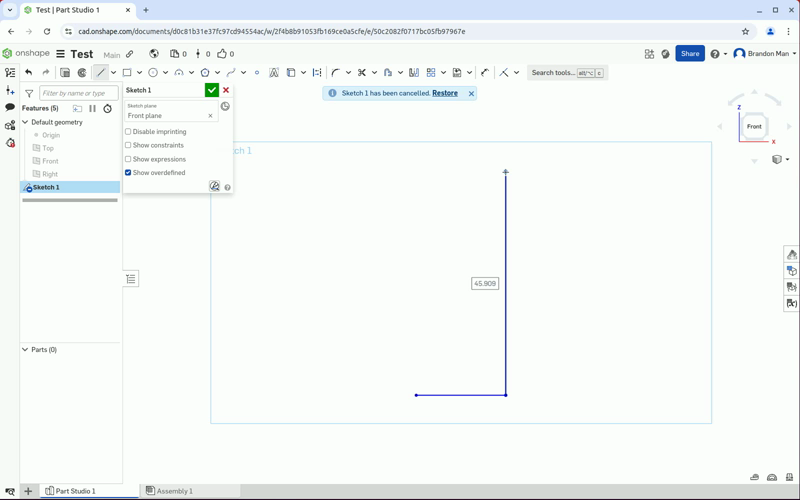
mouse_move(416, 171)
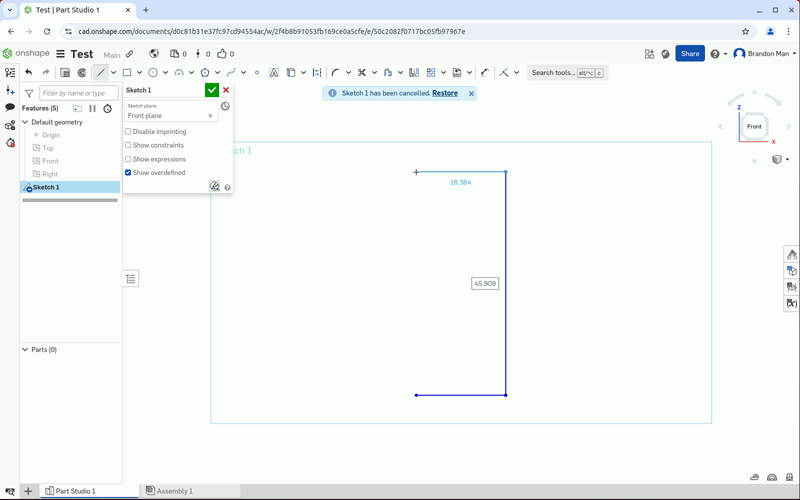
click(416, 171)
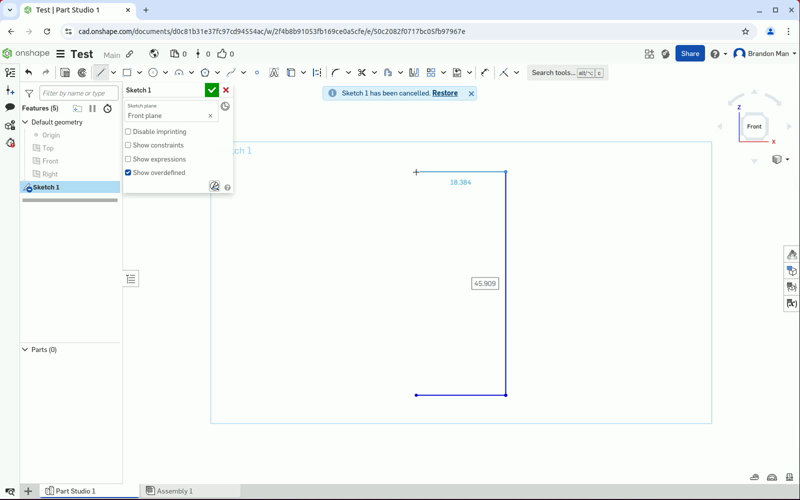
key_up(shift)
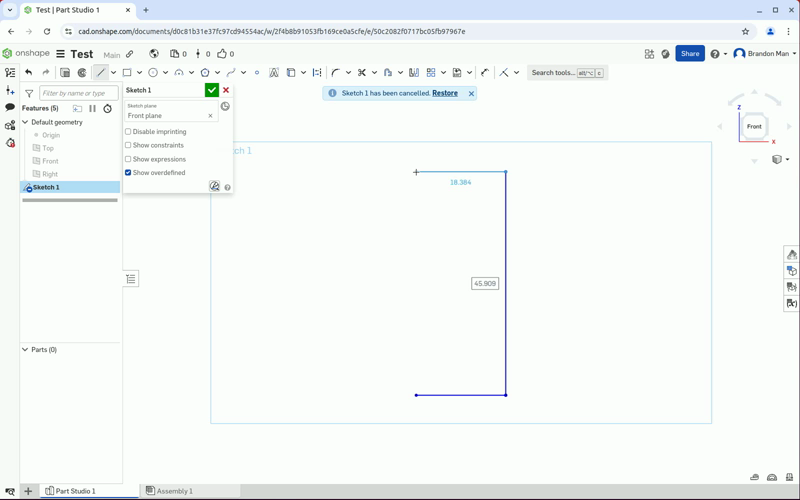
key_down(shift)
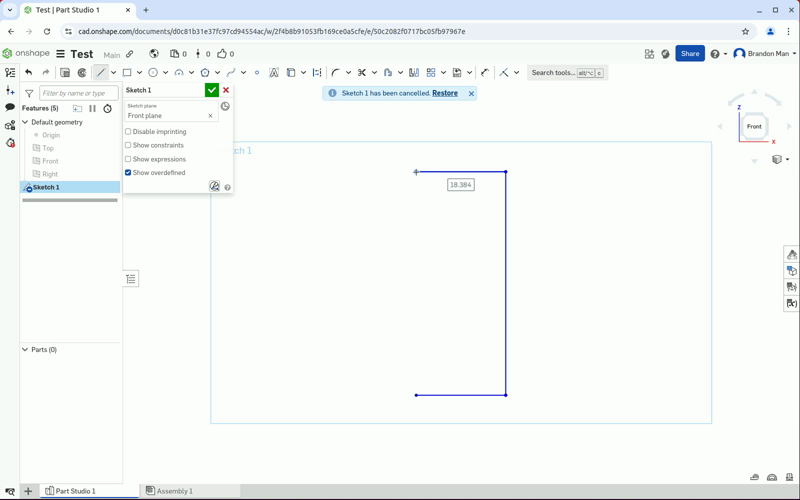
mouse_move(416, 395)
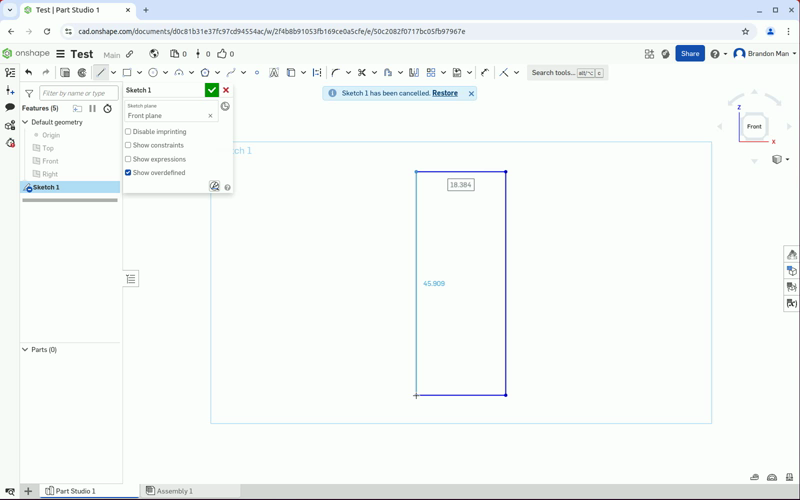
key_up(shift)
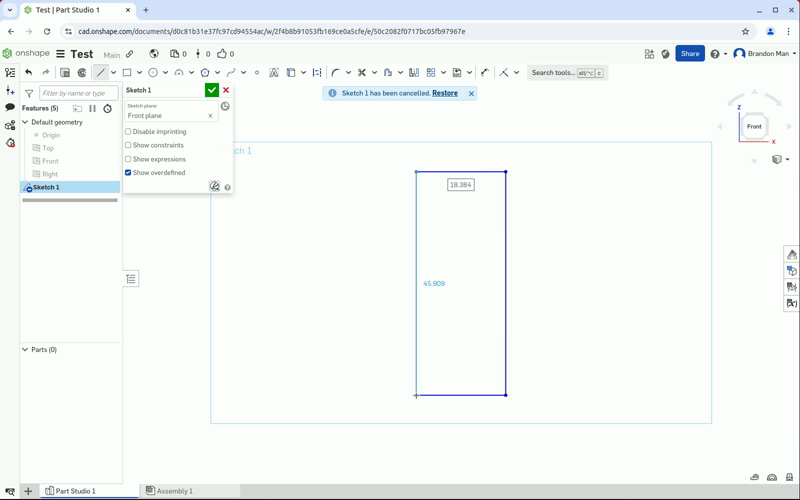
click(416, 395)
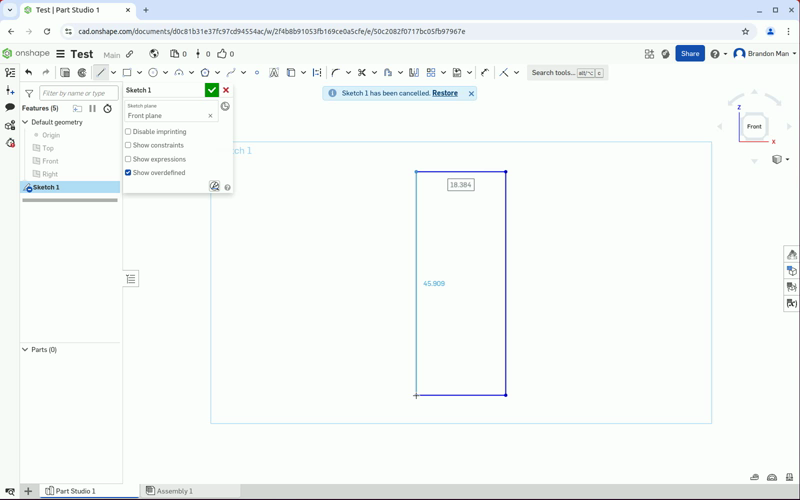
key(esc)
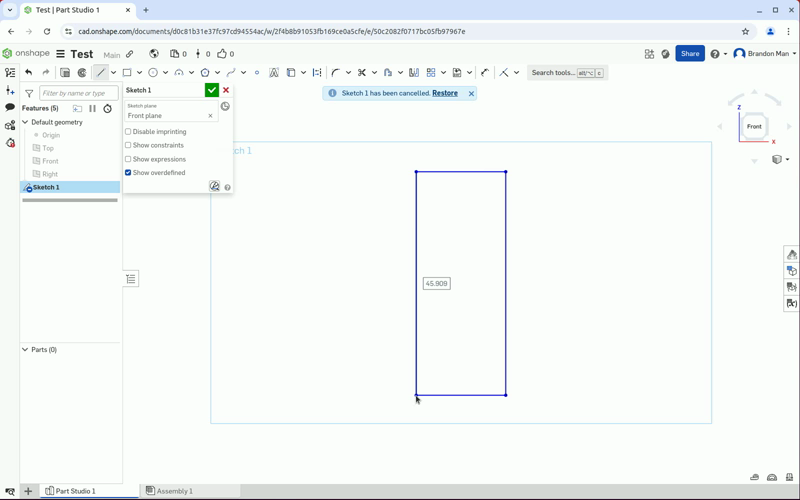
mouse_move(433, 303)
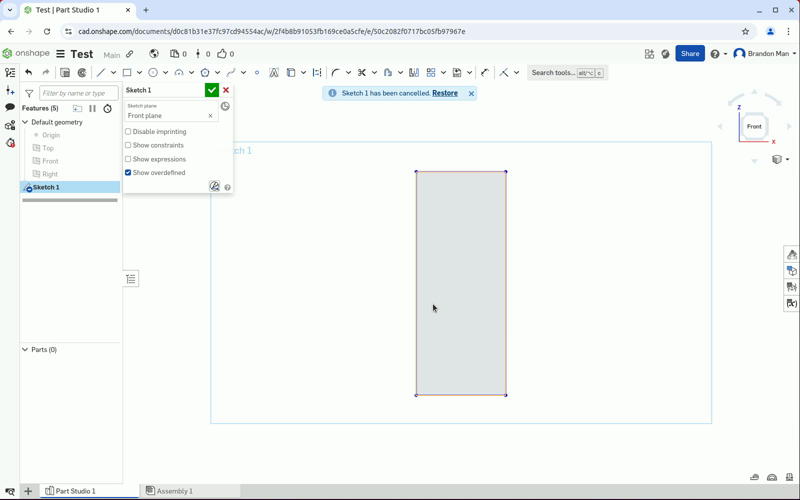
click(433, 303)
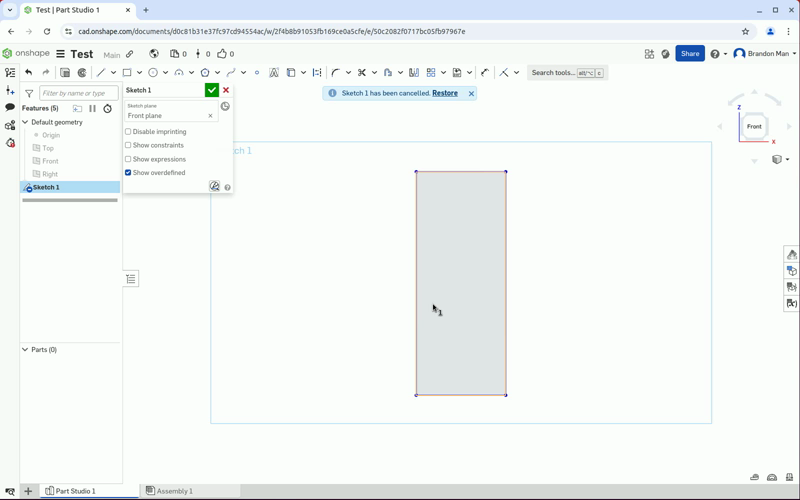
mouse_move(73, 352)
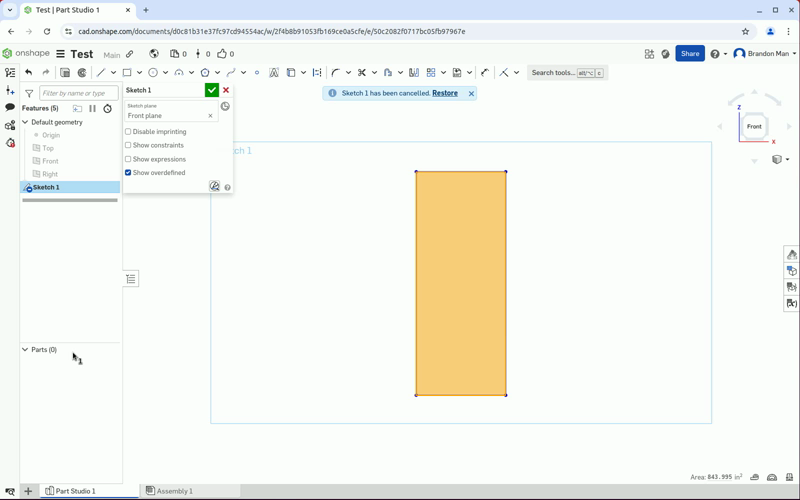
key(shift+y)
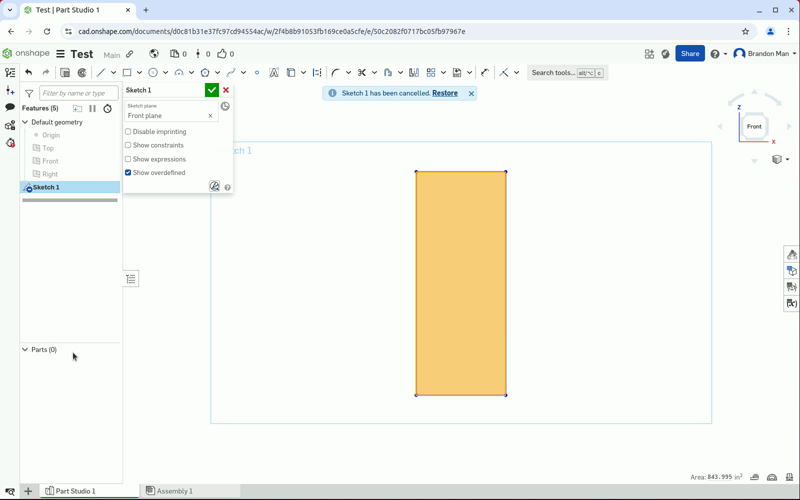
key(shift+e)
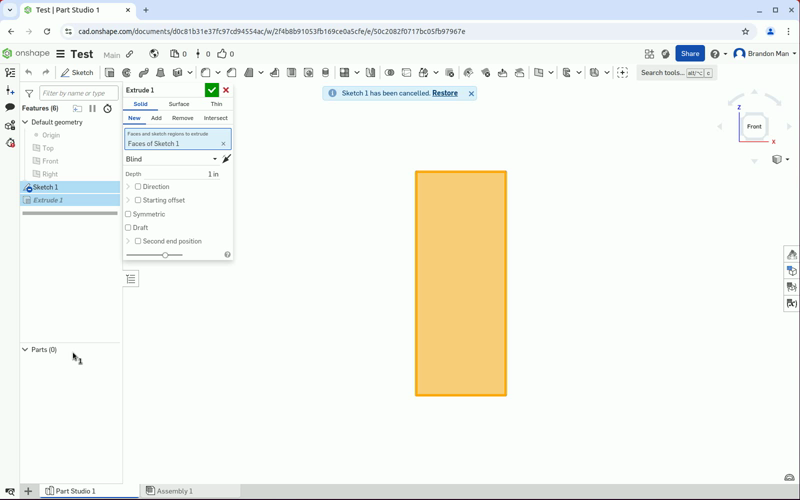
mouse_move(143, 106)
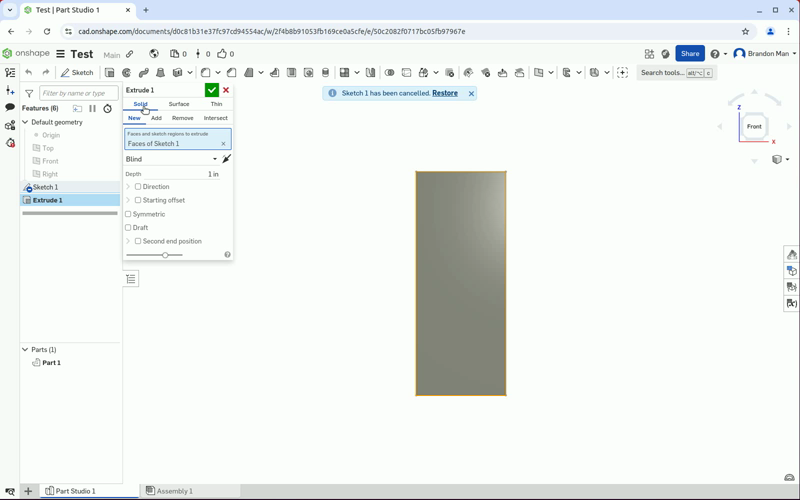
click(143, 106)
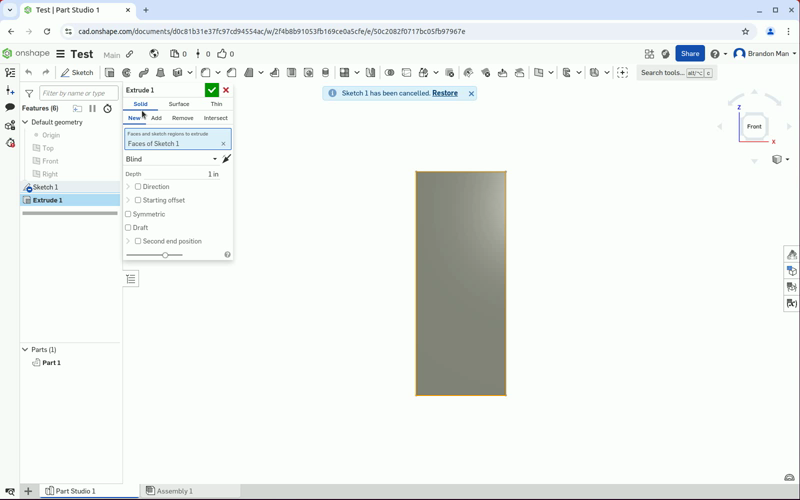
mouse_move(137, 120)
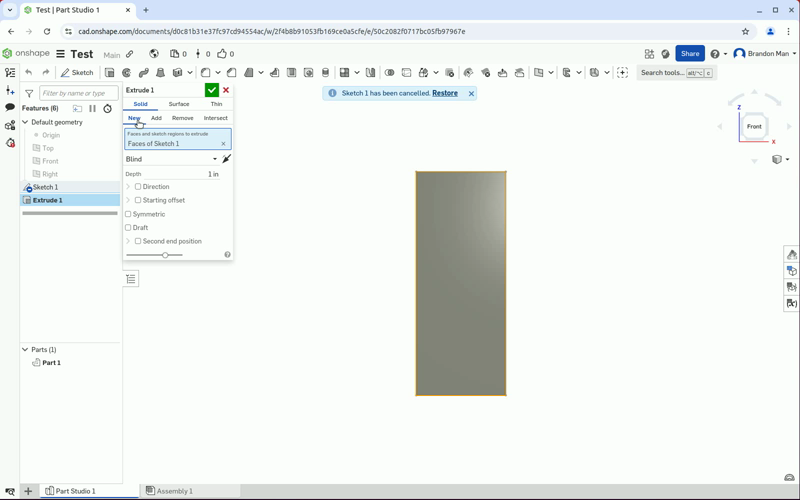
click(137, 120)
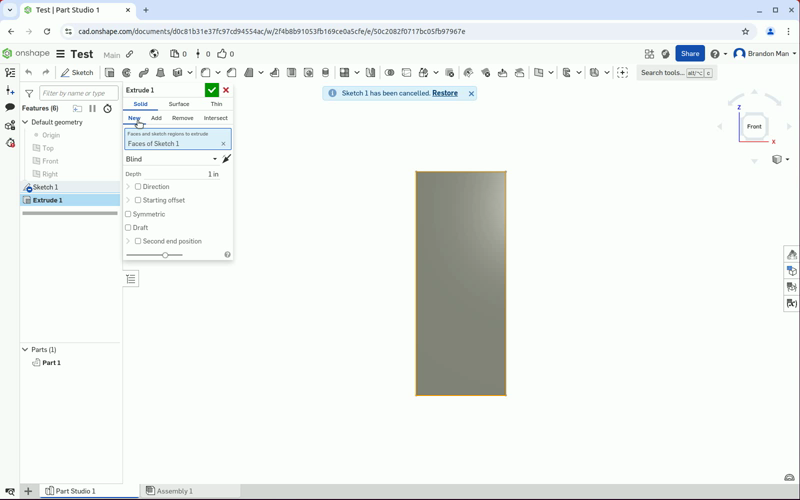
key(tab, 4)
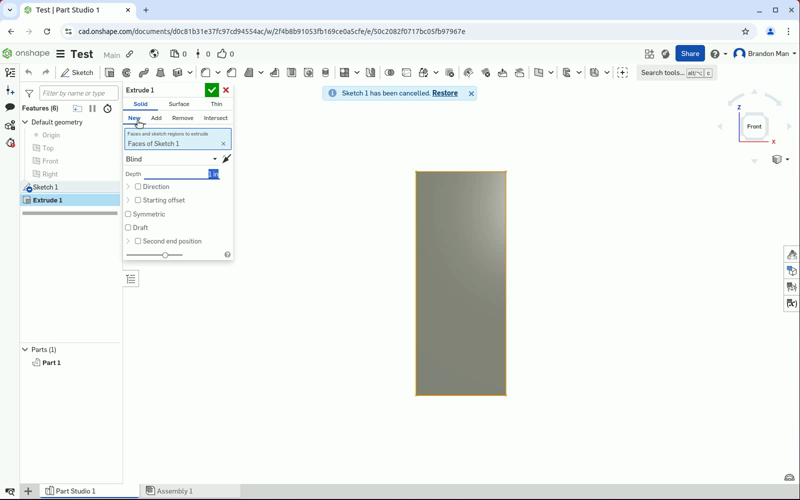
text(7.703)
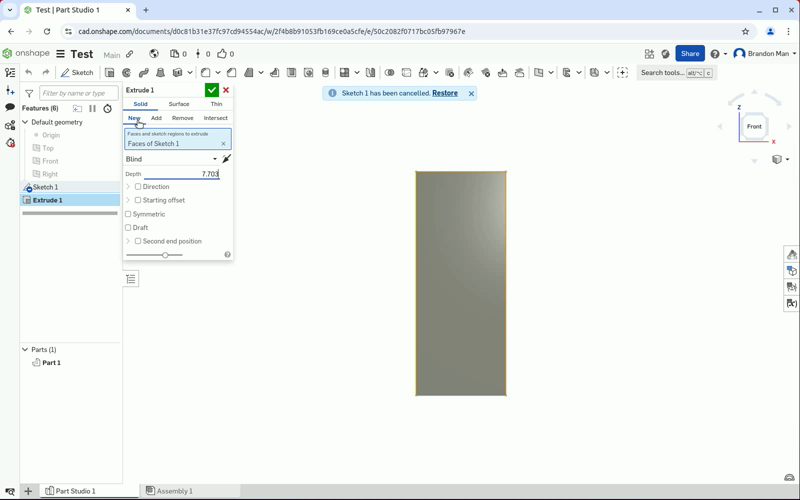
key(enter)
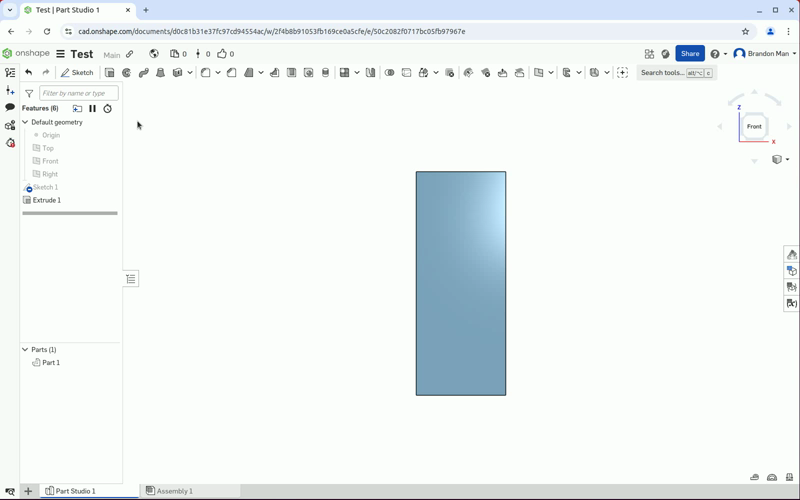
key(shift+h)
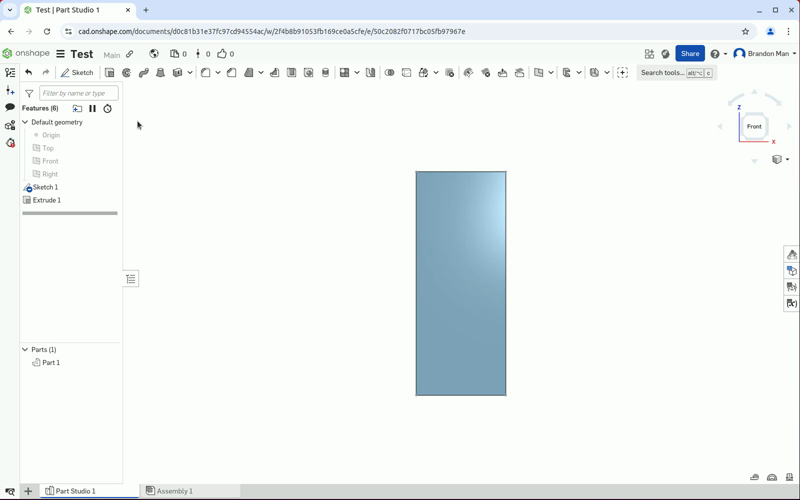
key(shift+h)
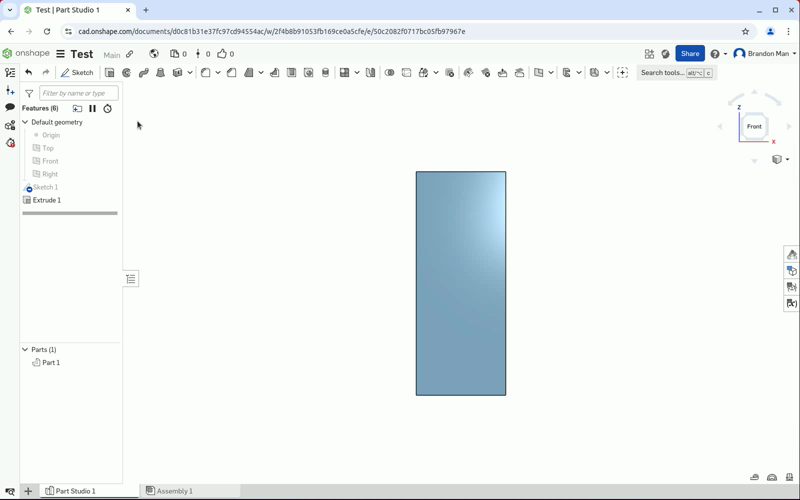
mouse_move(73, 189)
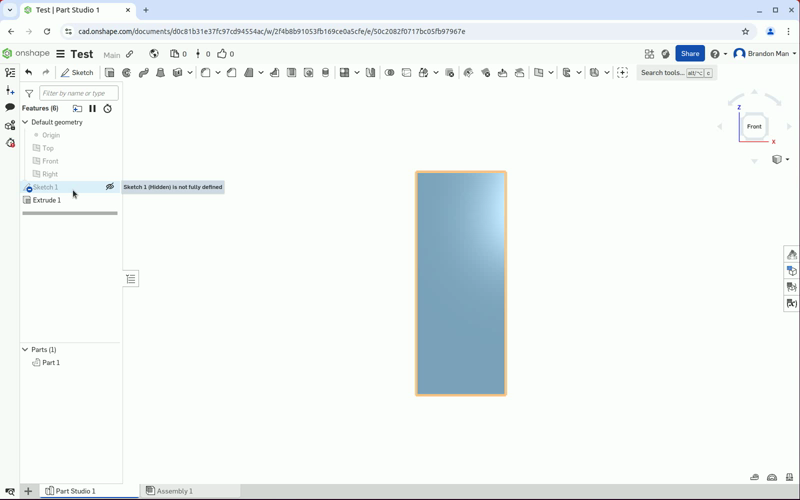
click(73, 189)
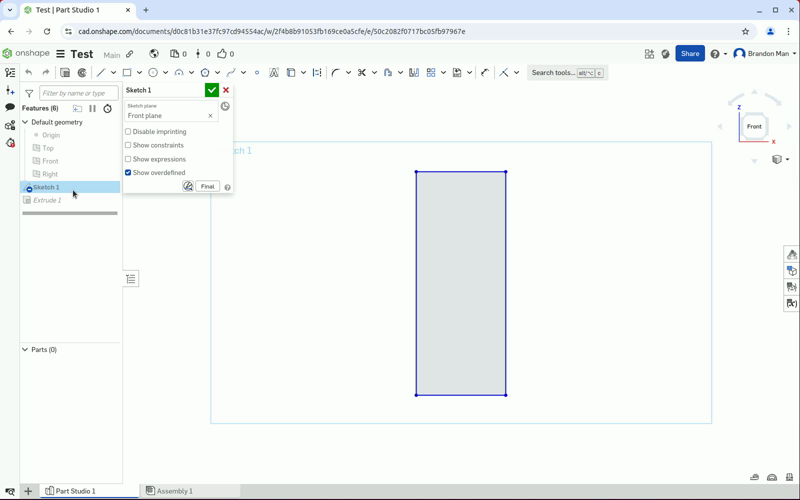
mouse_move(229, 92)
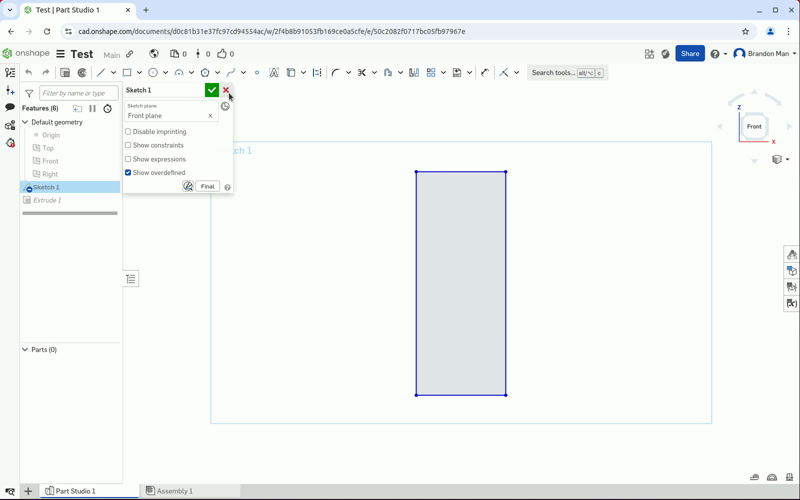
click(229, 92)
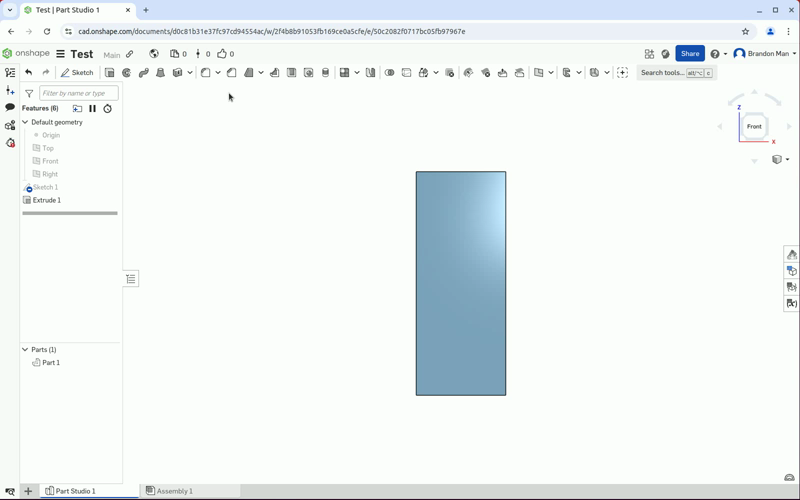
mouse_move(541, 75)
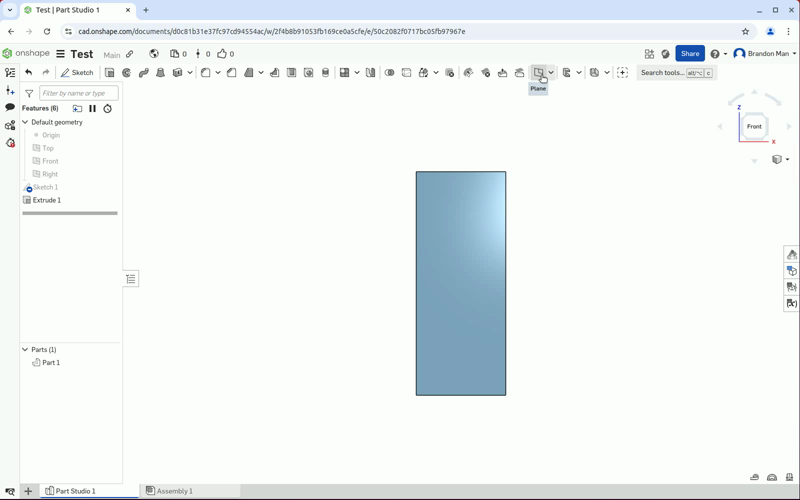
click(541, 75)
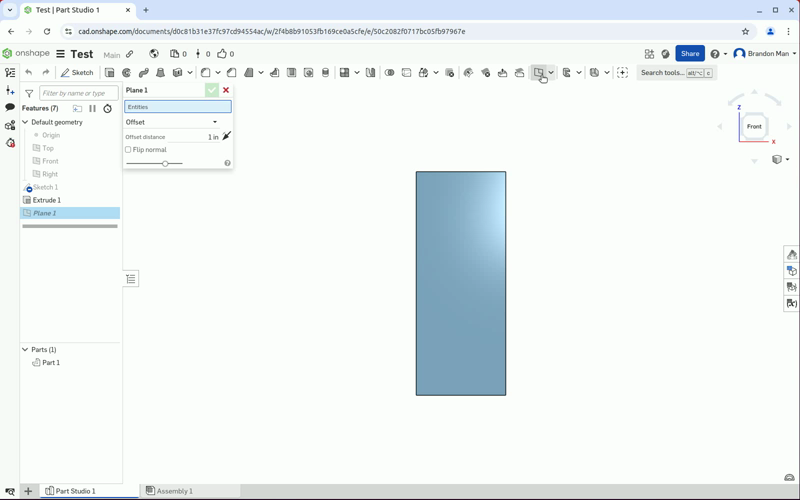
mouse_move(73, 163)
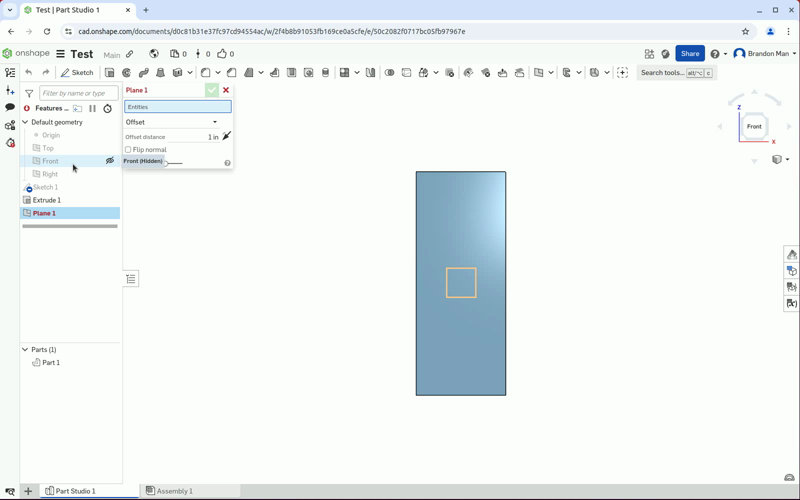
click(73, 163)
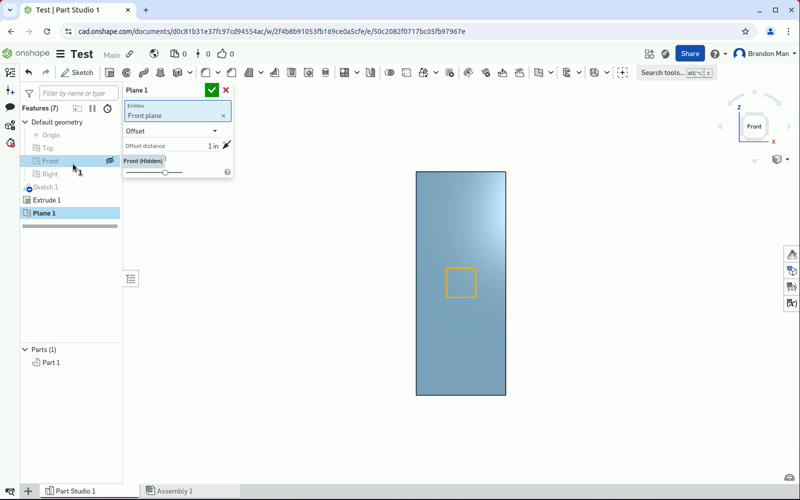
key(tab, 2)
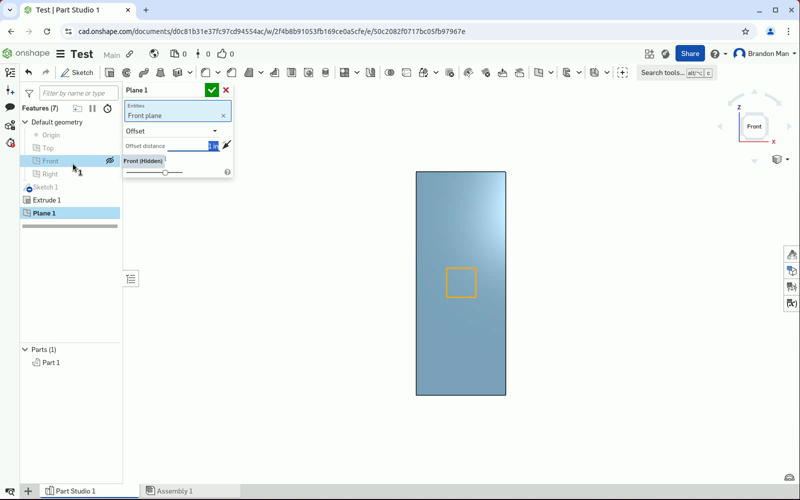
text(7.703)
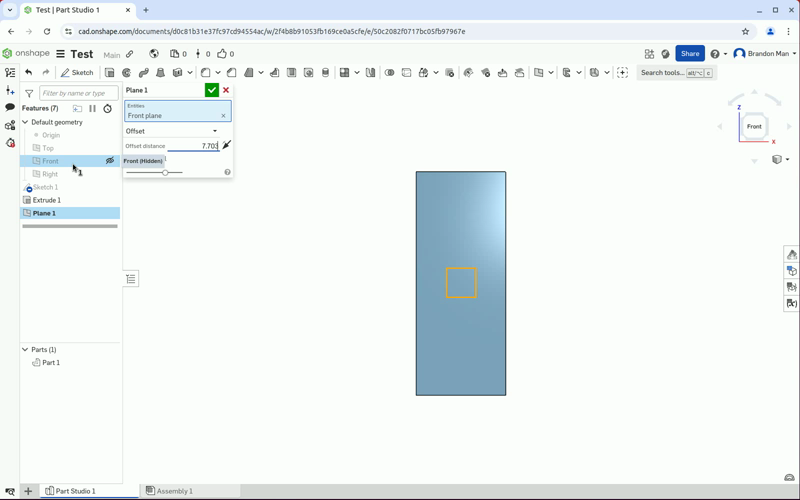
key(enter, 2)
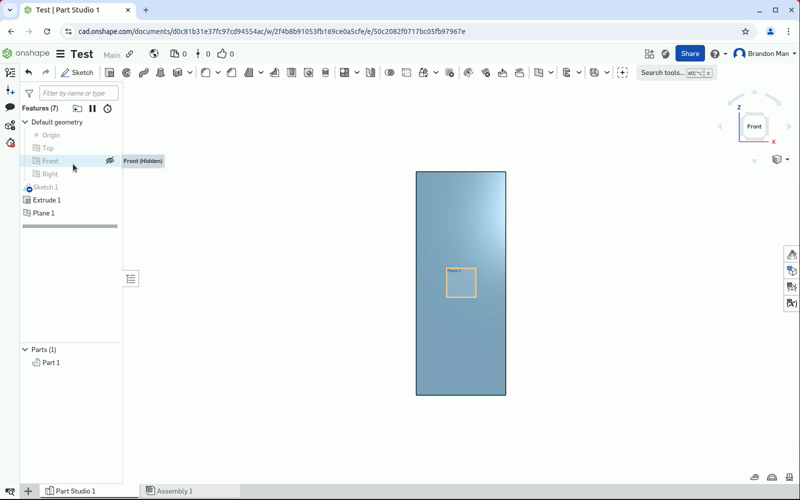
key(shift+s)
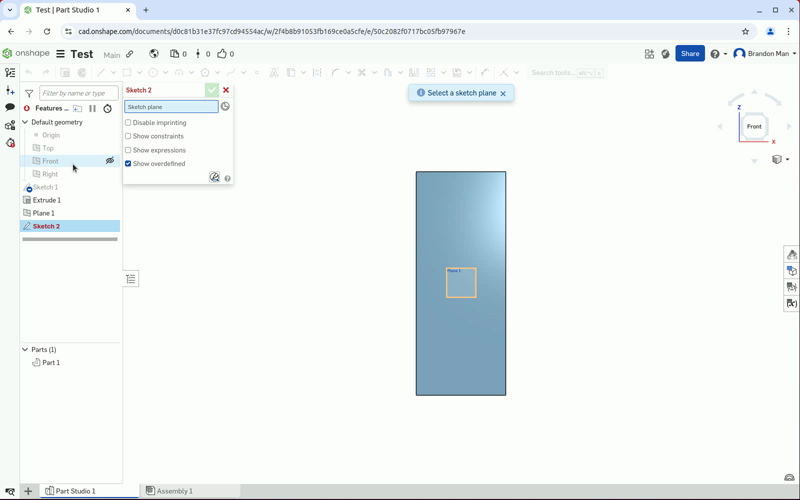
mouse_move(73, 215)
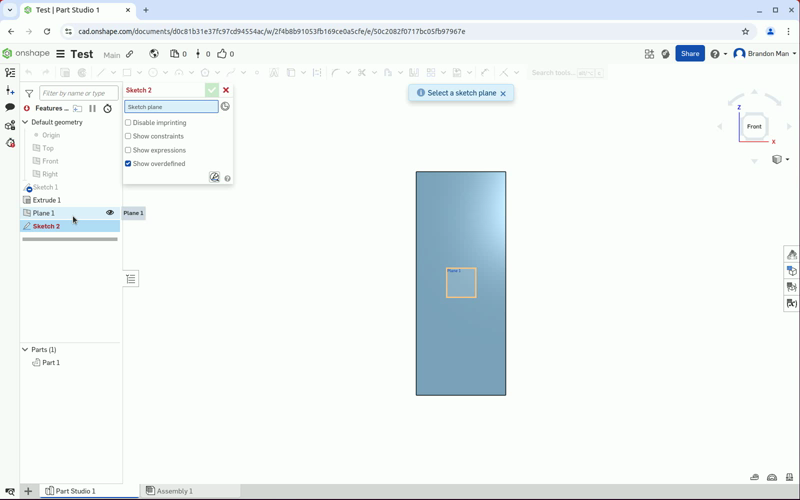
click(73, 215)
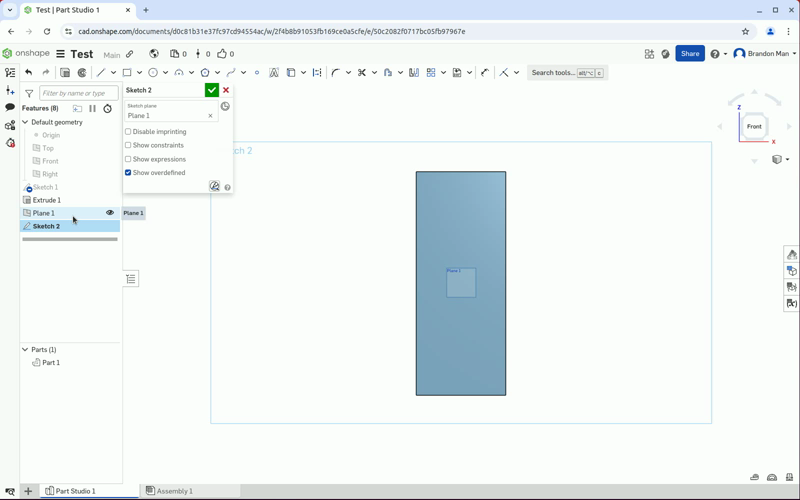
mouse_move(73, 352)
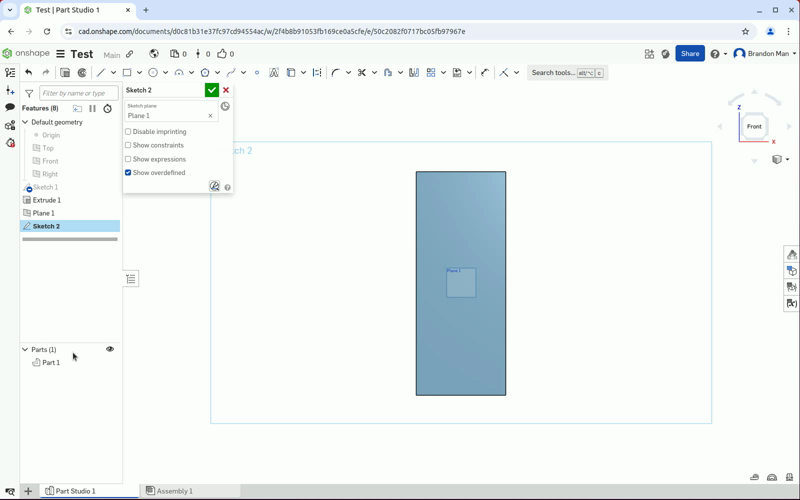
key(y)
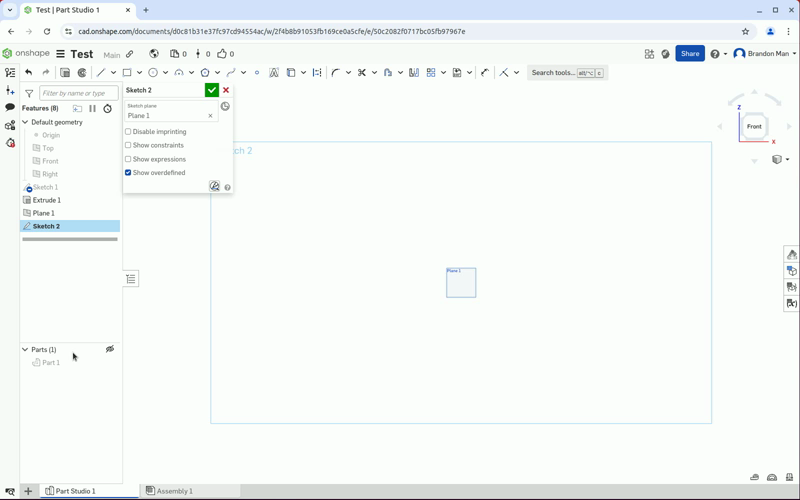
key(l)
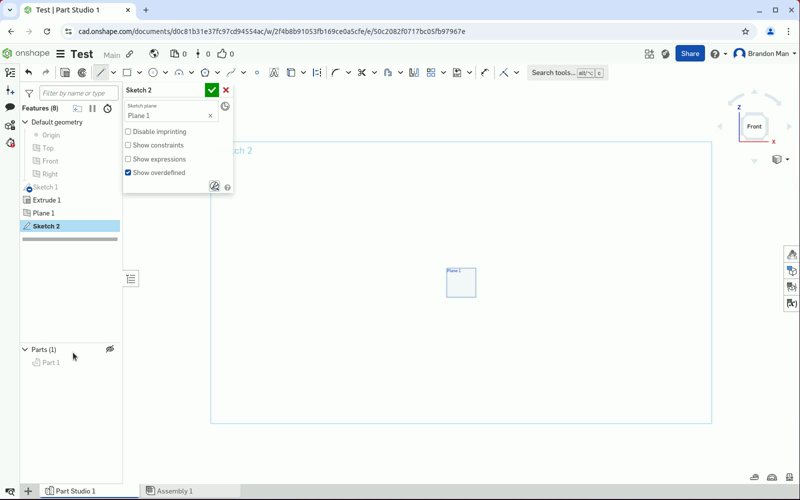
key_down(shift)
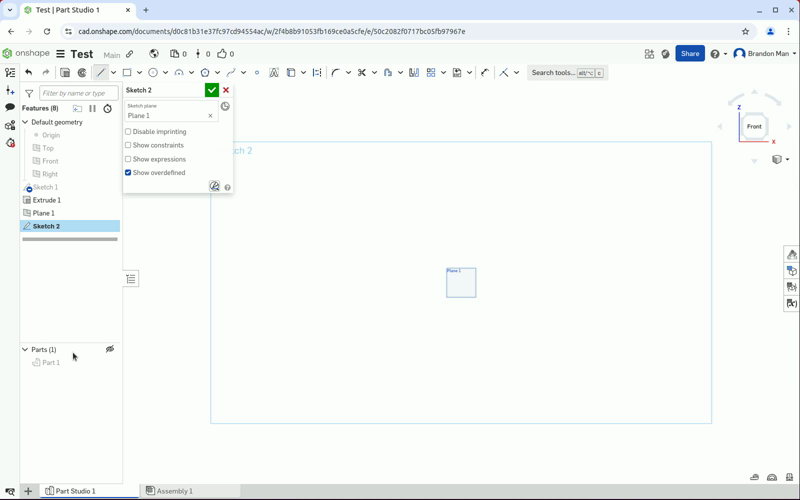
mouse_move(438, 236)
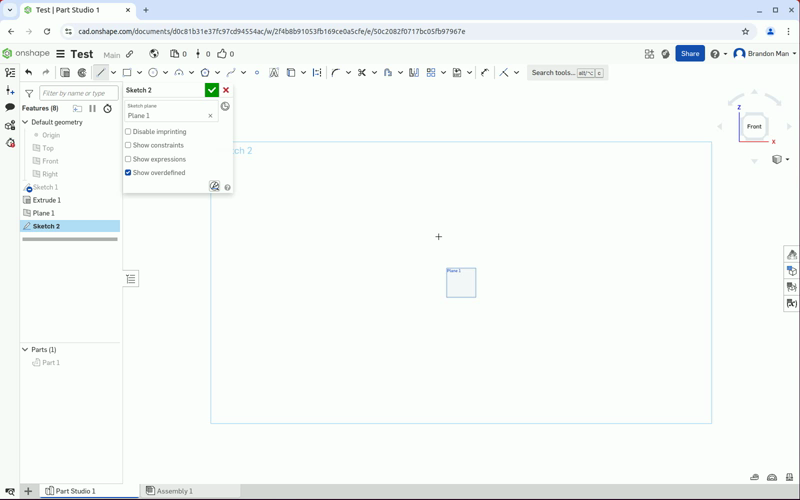
click(438, 236)
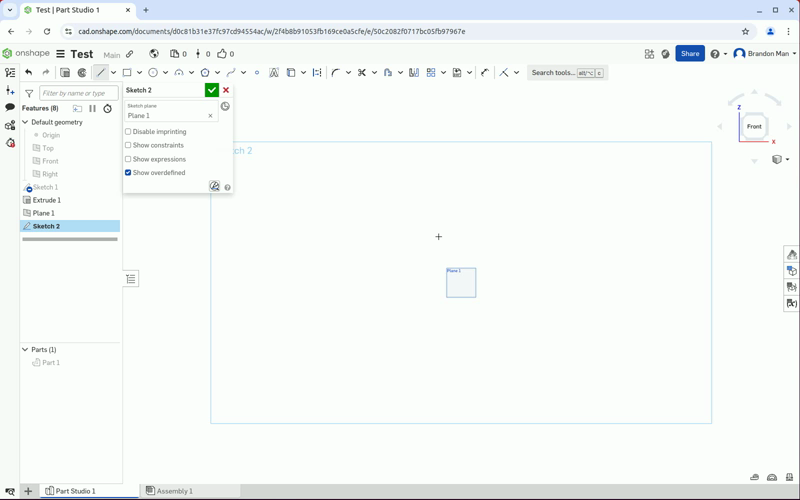
key_up(shift)
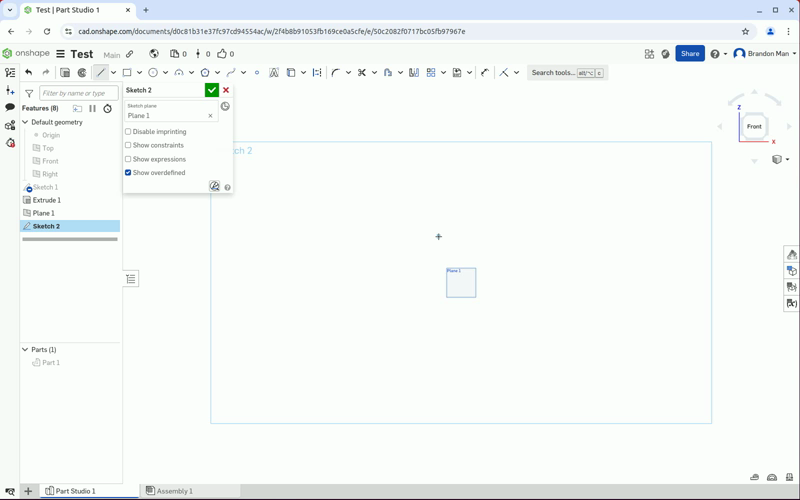
key_down(shift)
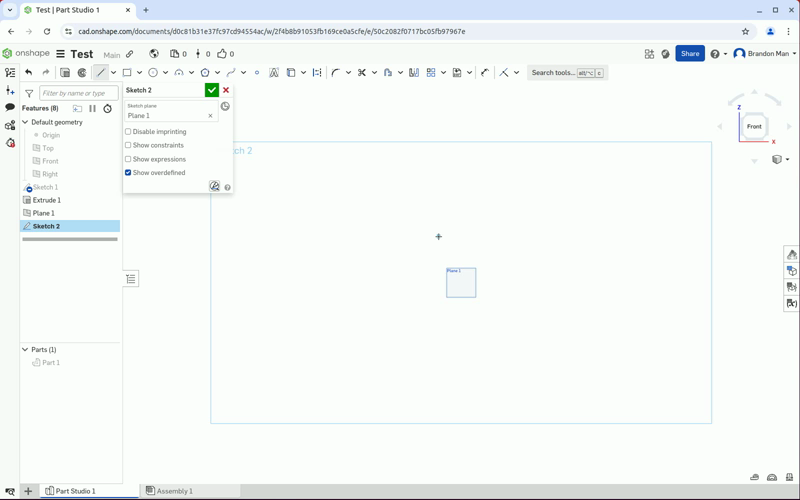
mouse_move(468, 236)
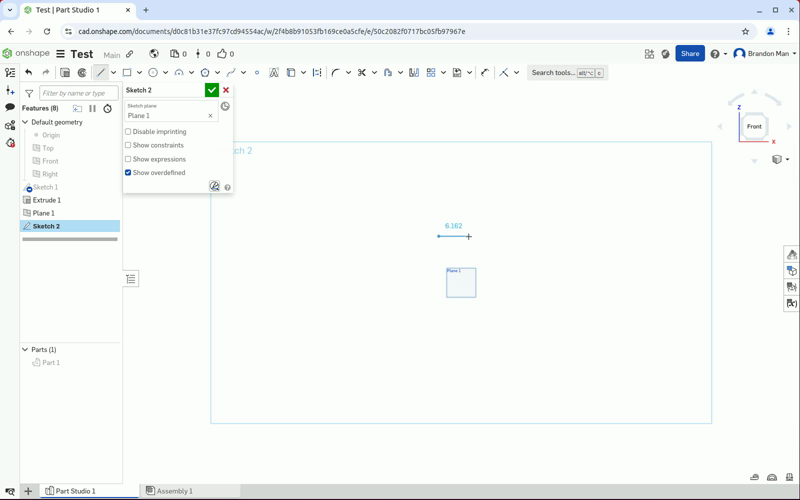
mouse_move(483, 236)
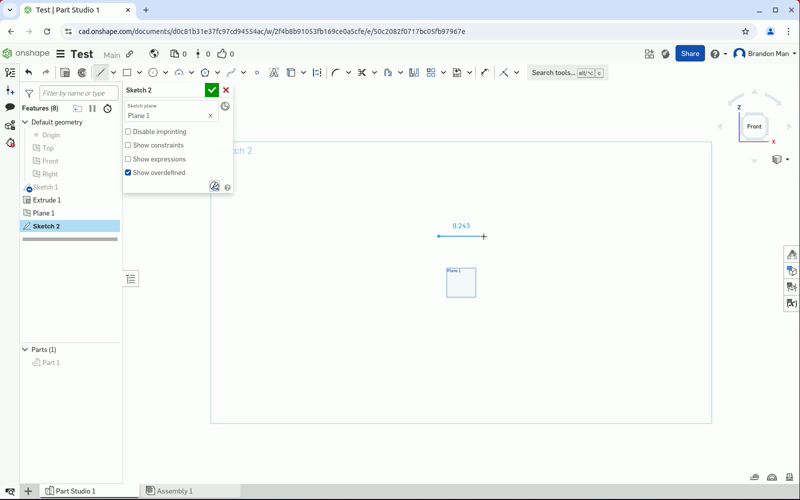
click(483, 236)
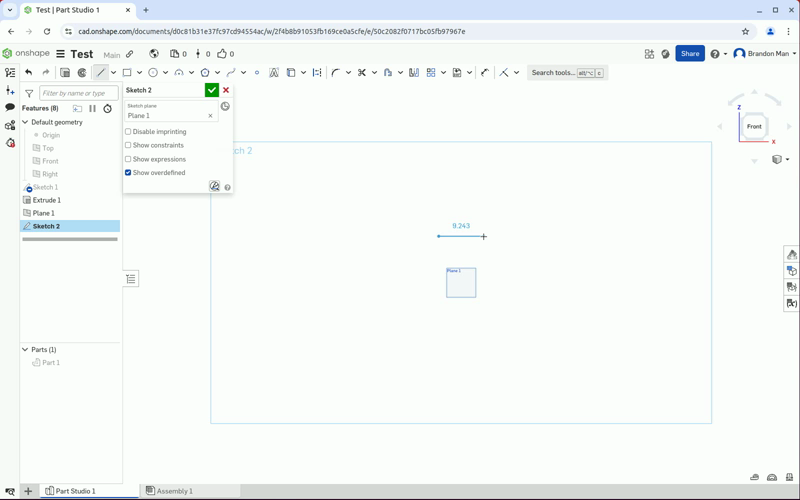
key_up(shift)
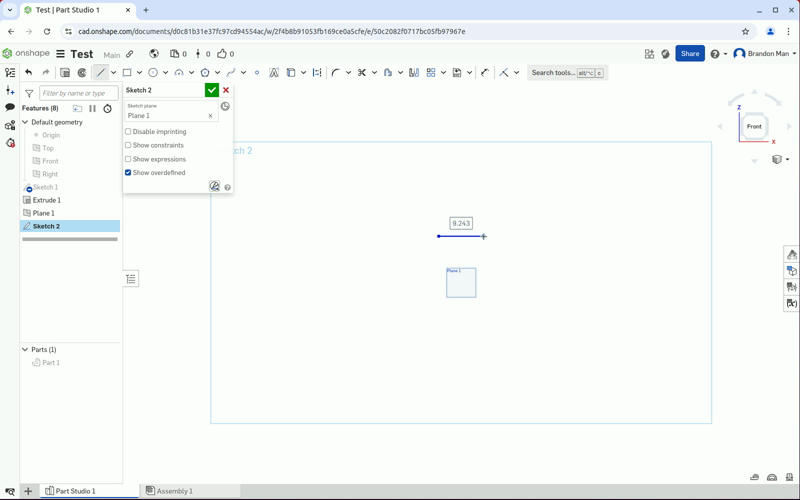
key(esc)
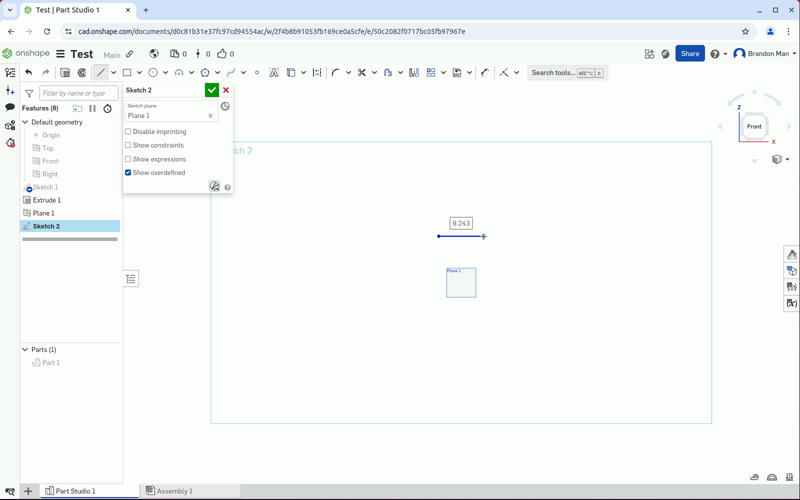
key(a)
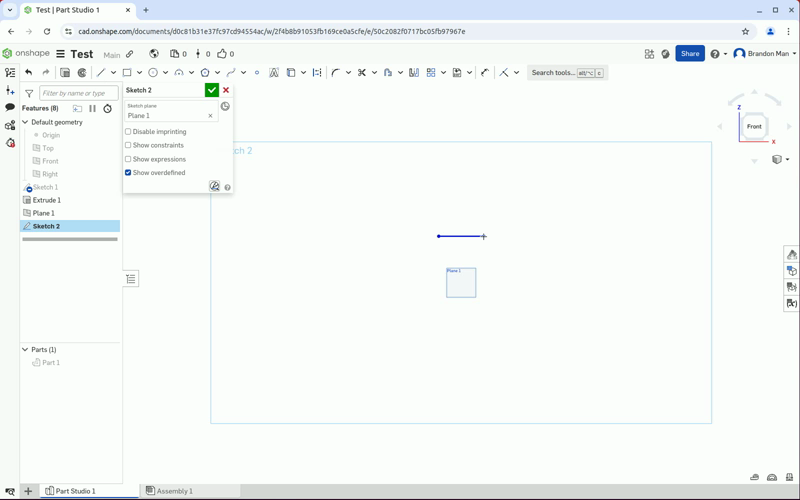
mouse_move(483, 236)
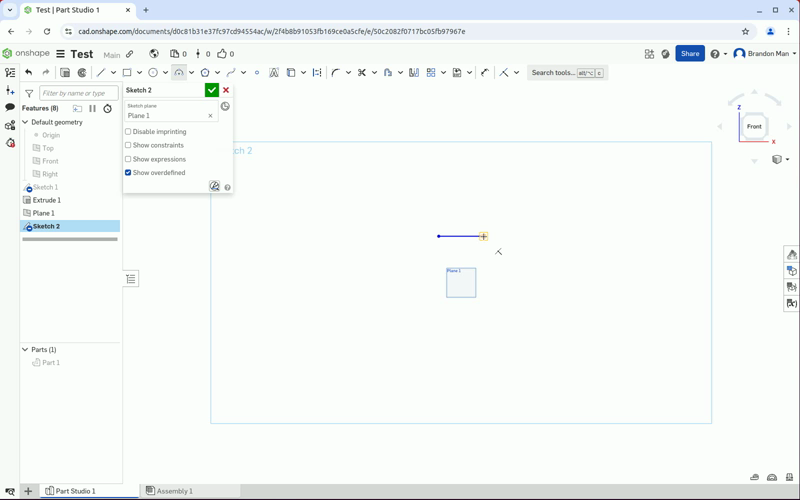
click(483, 236)
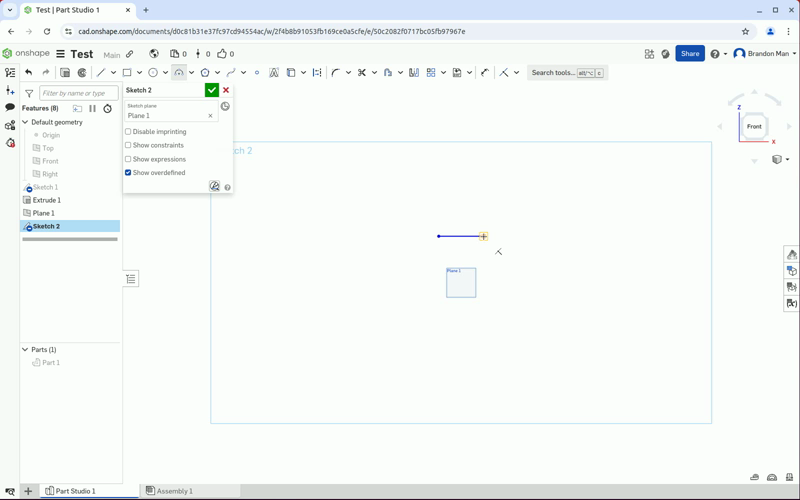
key_down(shift)
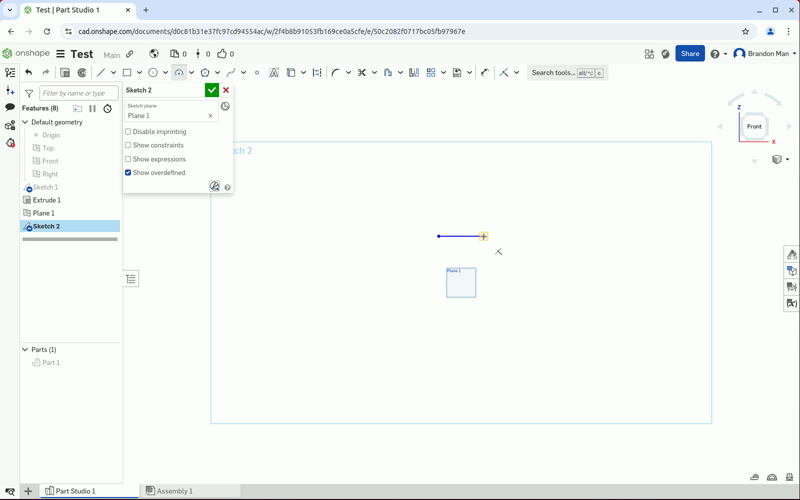
mouse_move(461, 201)
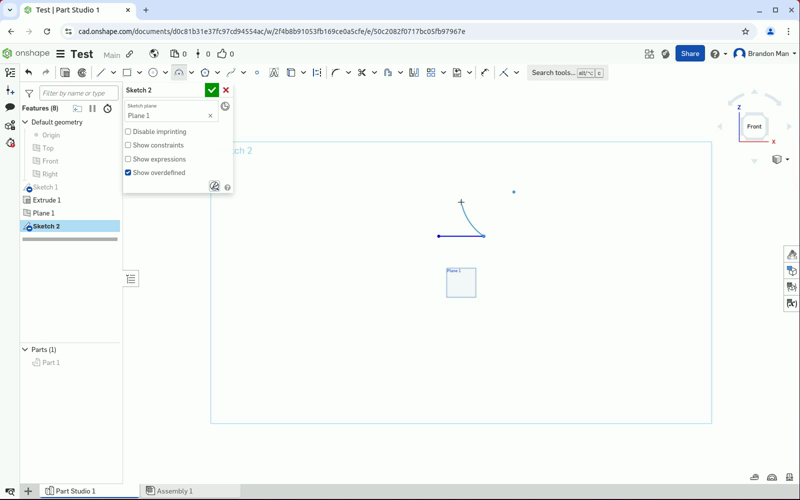
click(461, 201)
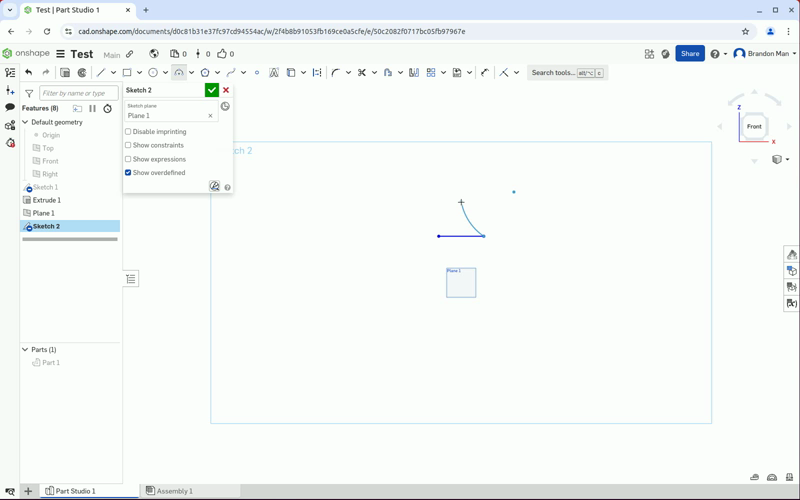
mouse_move(477, 215)
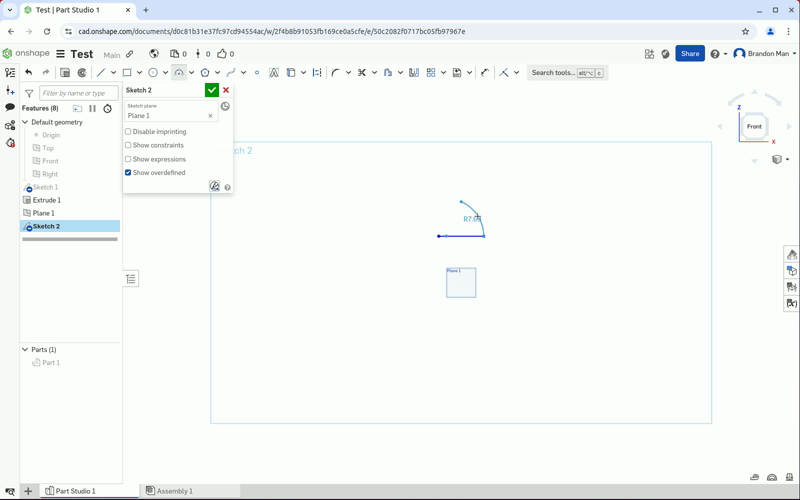
click(477, 215)
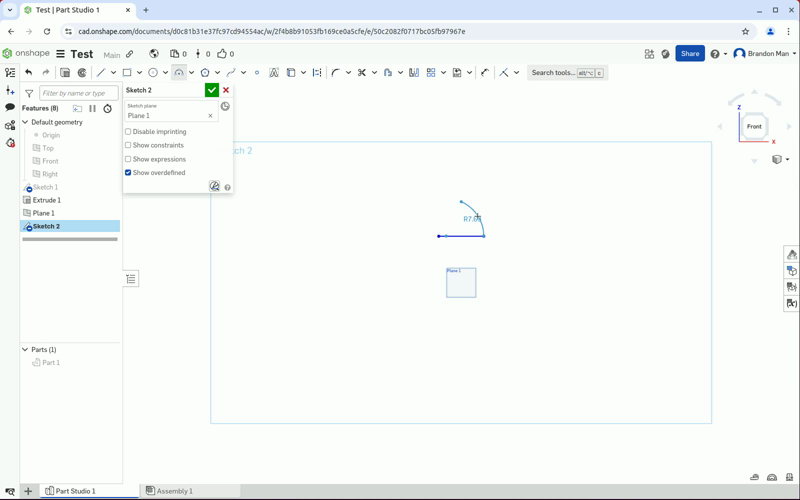
key_up(shift)
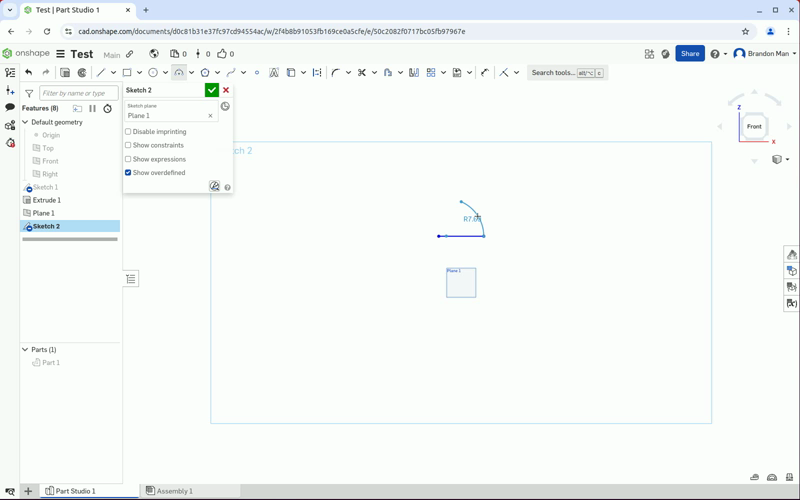
mouse_move(461, 201)
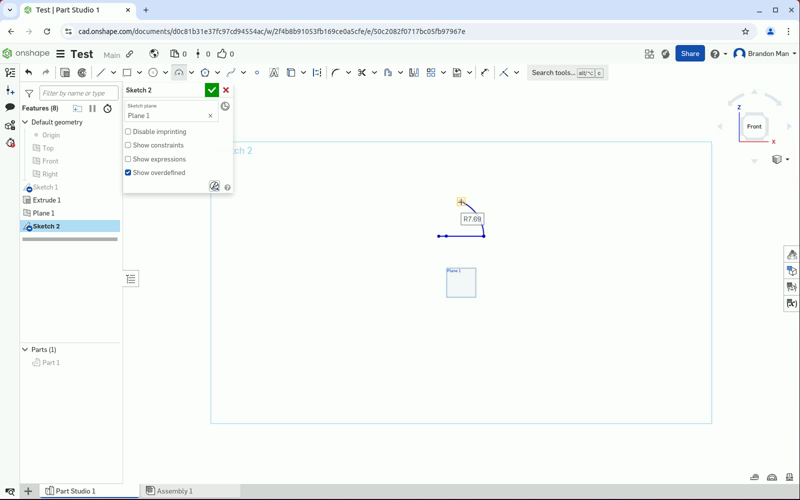
click(461, 201)
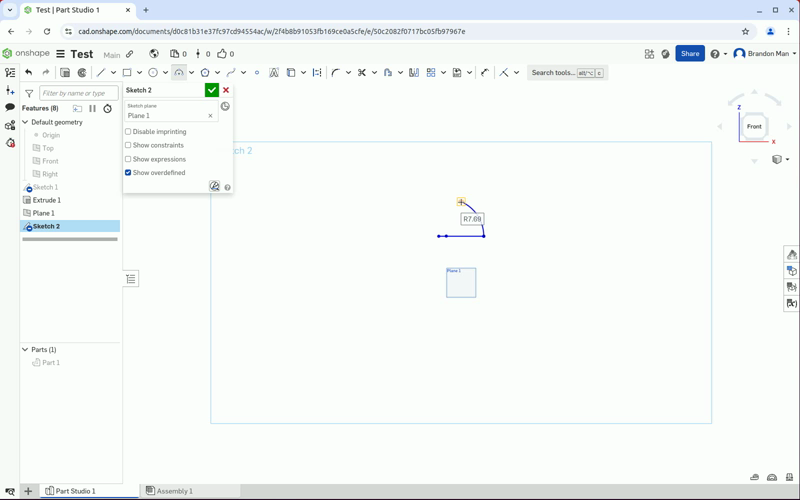
mouse_move(438, 236)
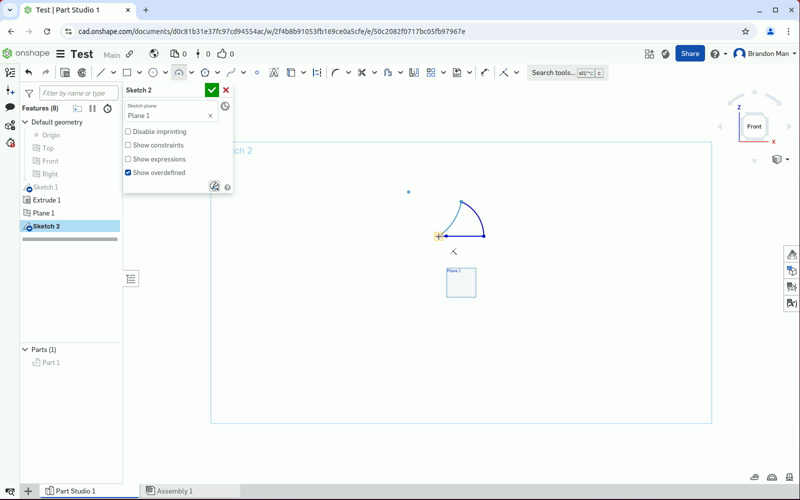
click(438, 236)
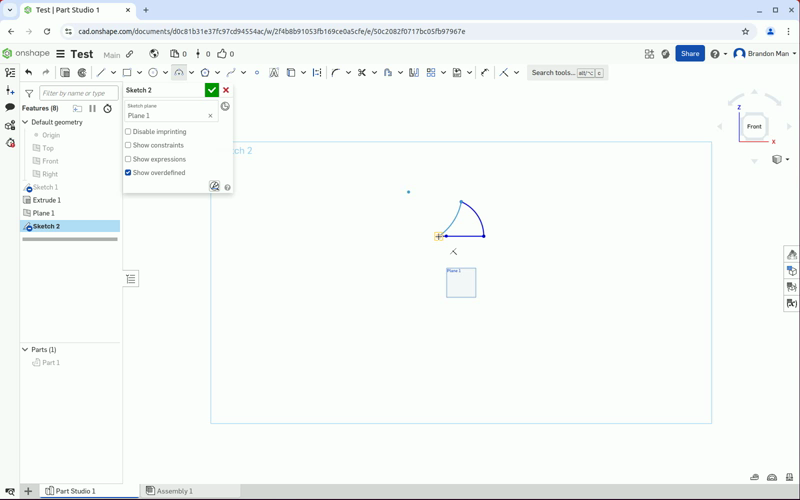
key_down(shift)
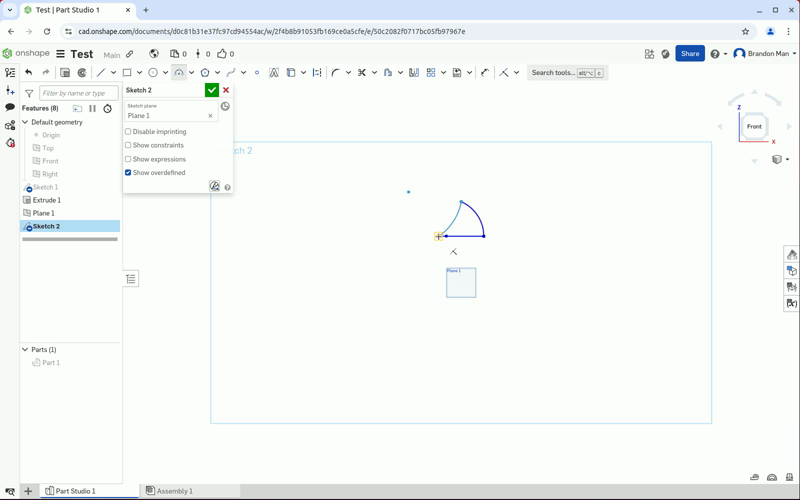
mouse_move(444, 215)
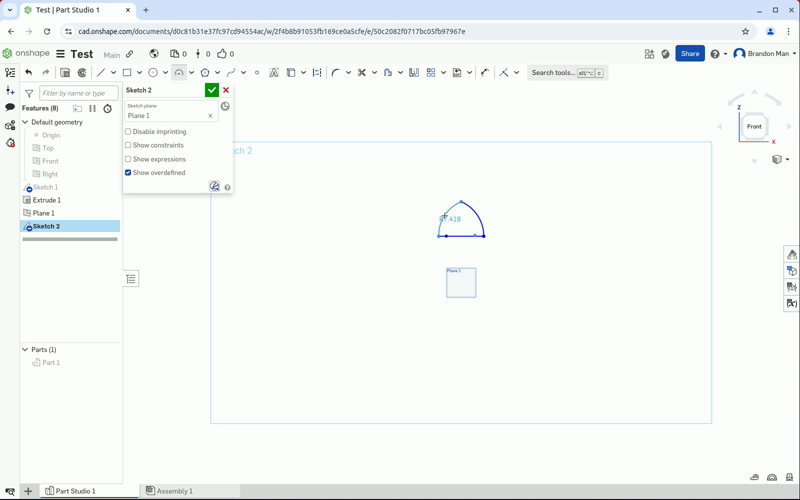
click(444, 215)
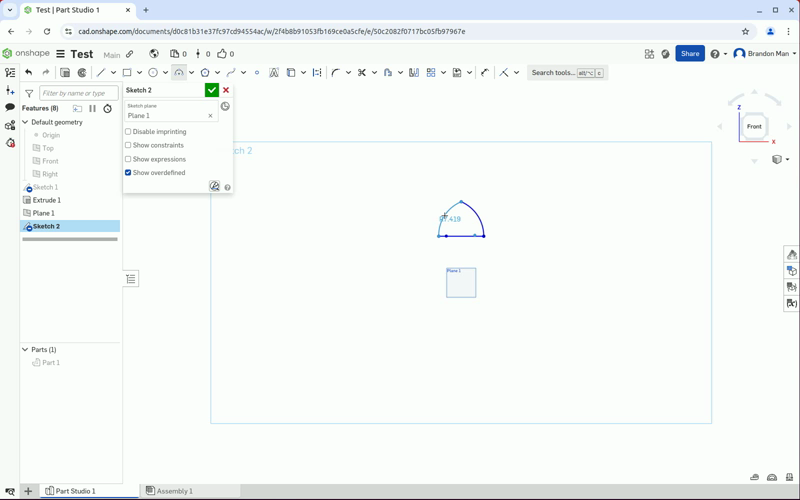
key_up(shift)
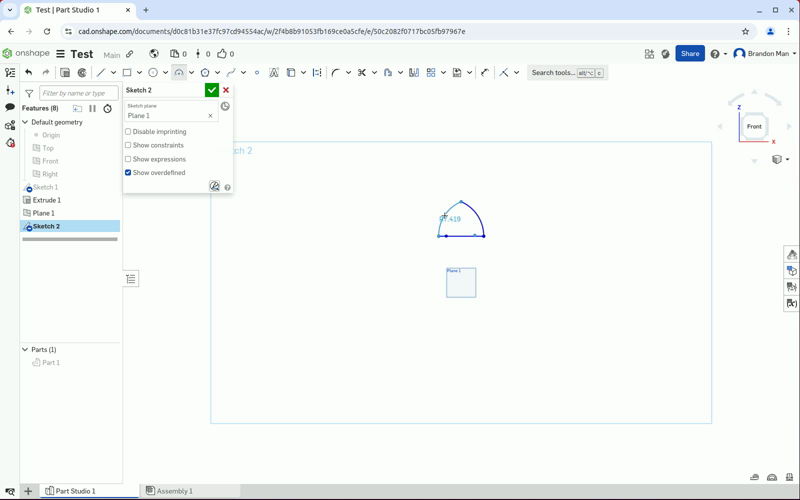
key(esc)
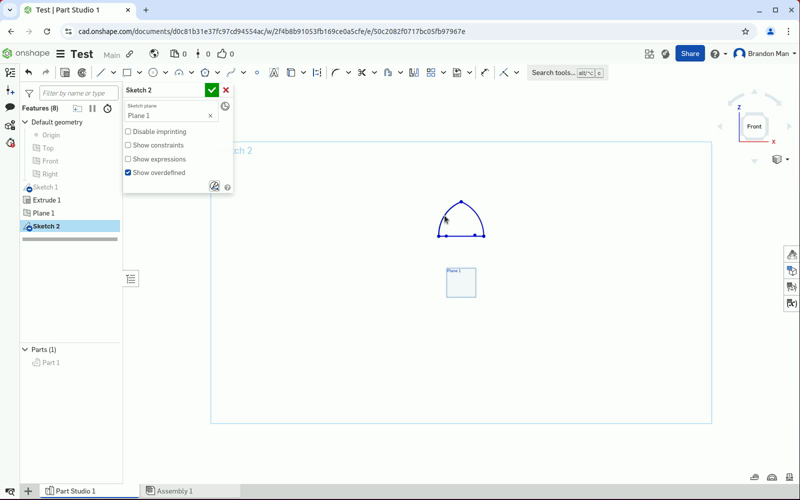
mouse_move(451, 232)
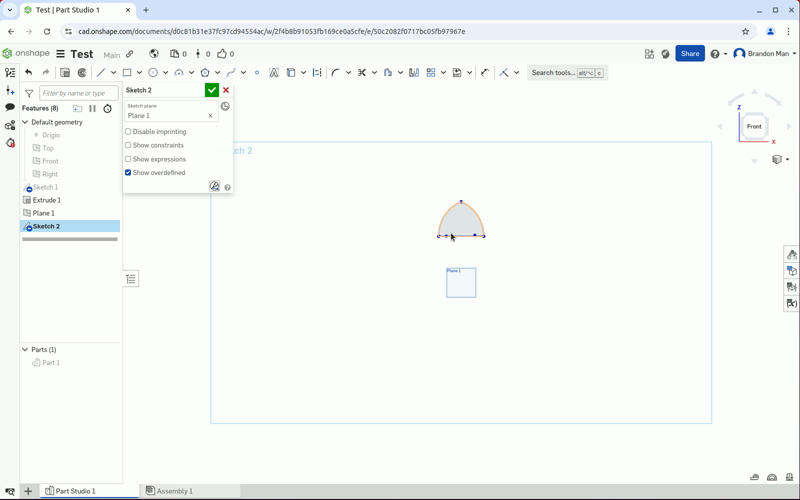
scroll(6)
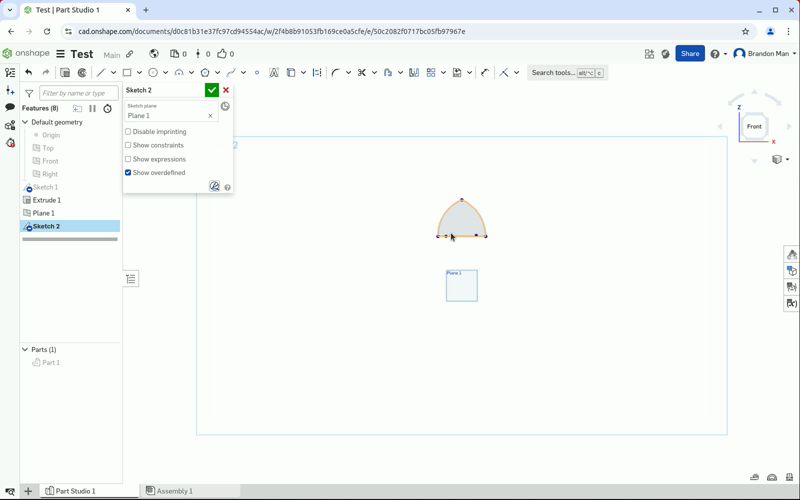
scroll(6)
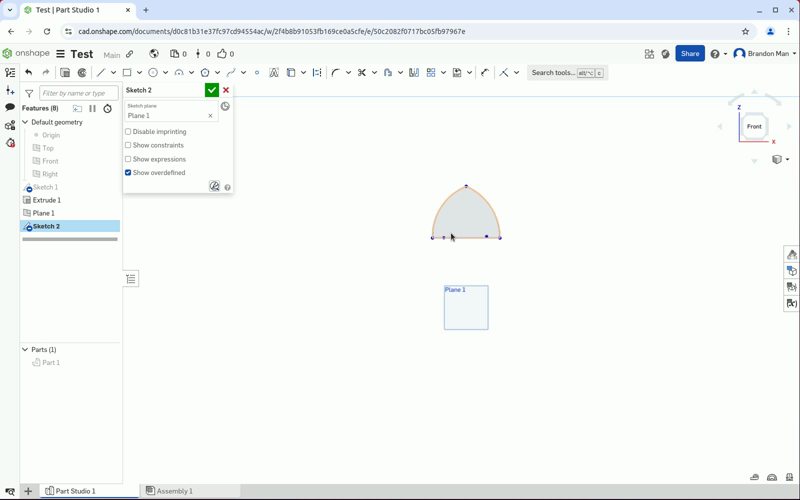
scroll(6)
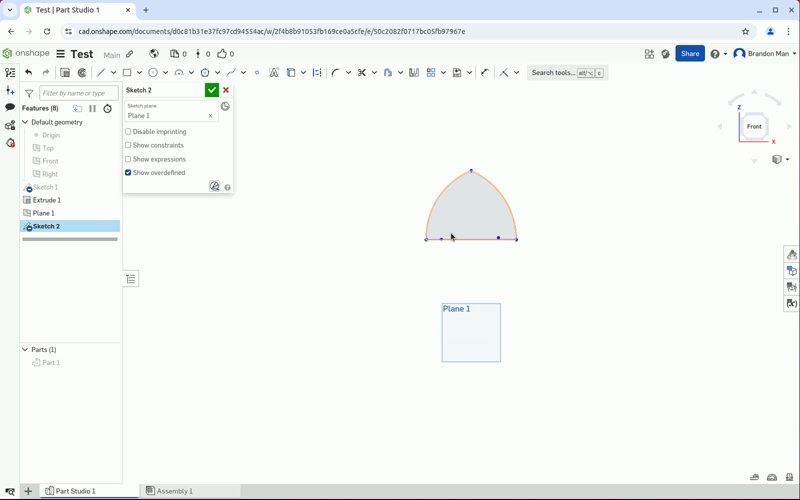
scroll(6)
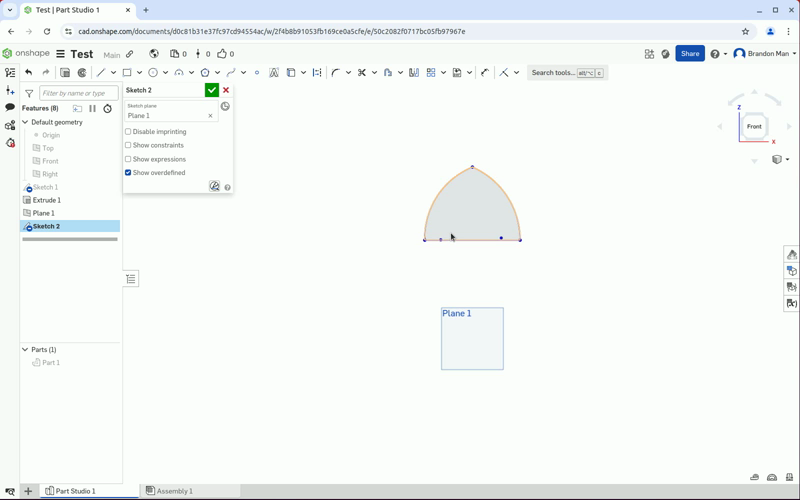
scroll(6)
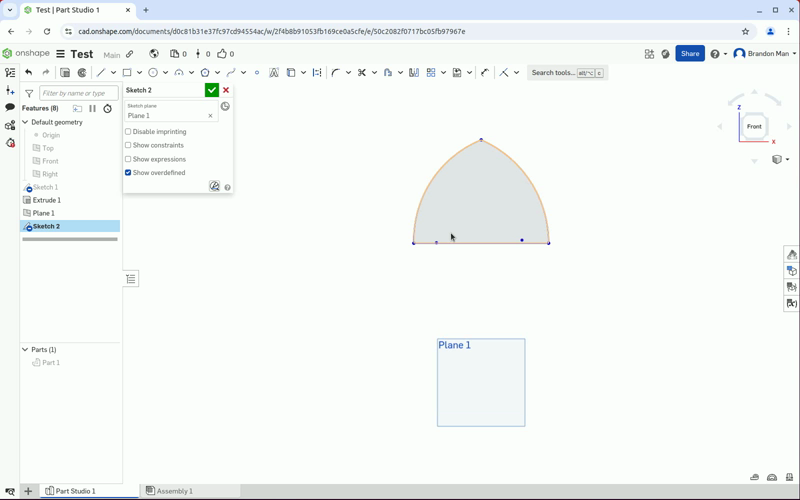
scroll(6)
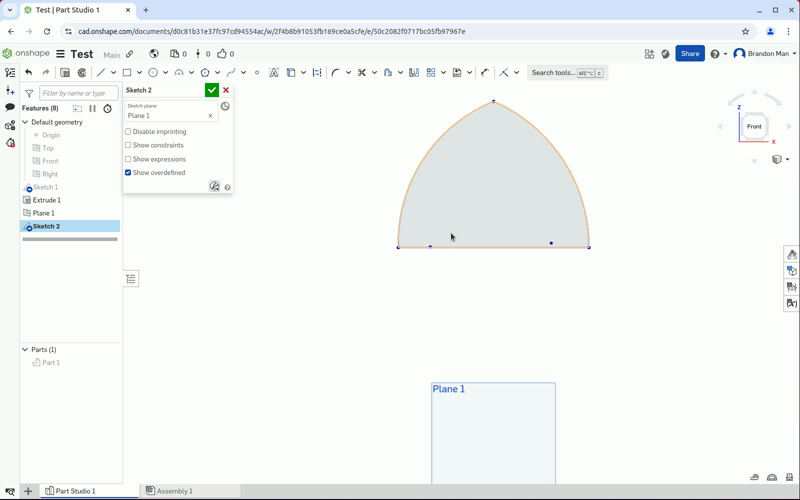
scroll(6)
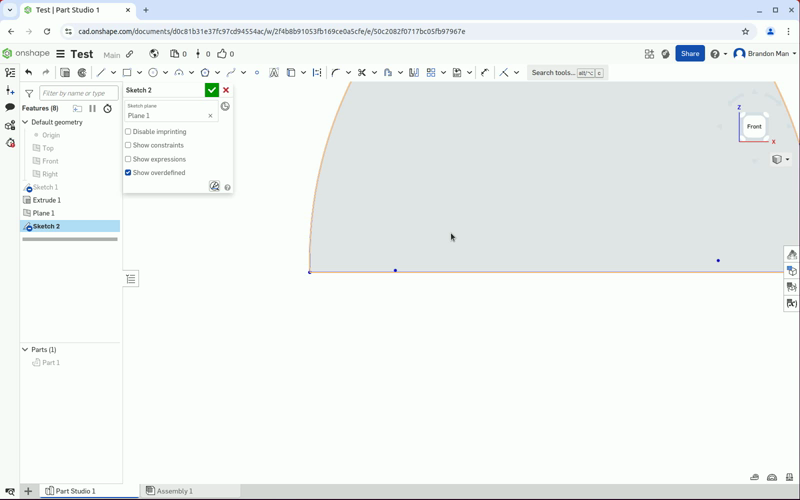
click(451, 232)
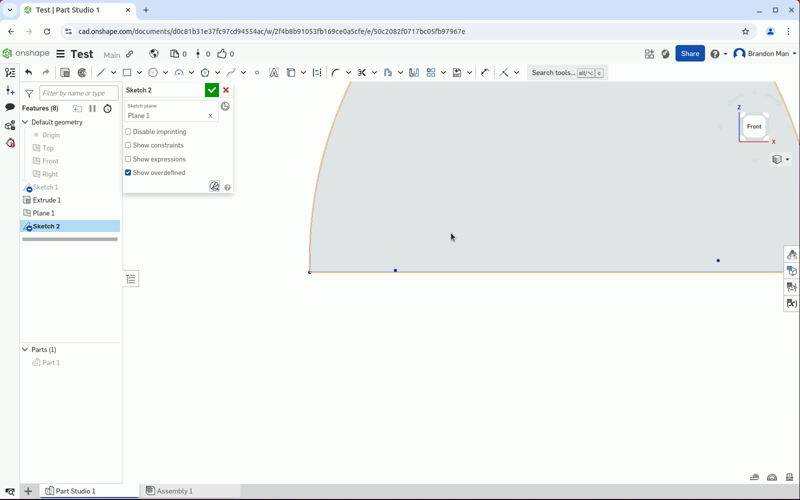
scroll(-6)
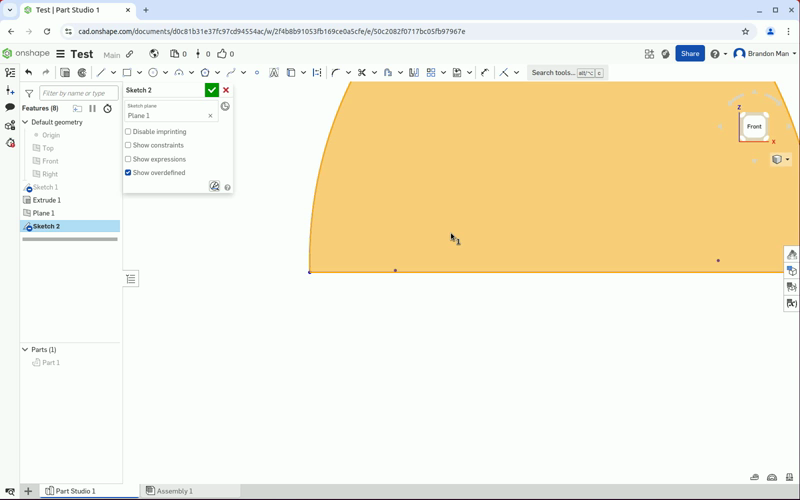
scroll(-6)
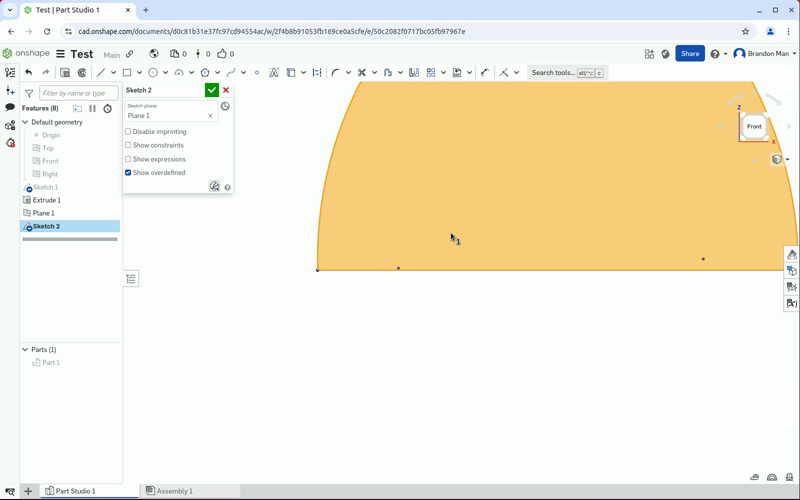
scroll(-6)
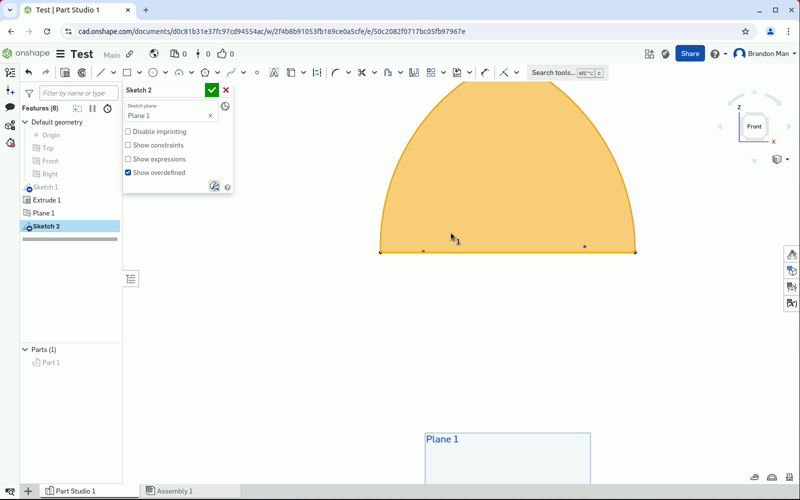
scroll(-6)
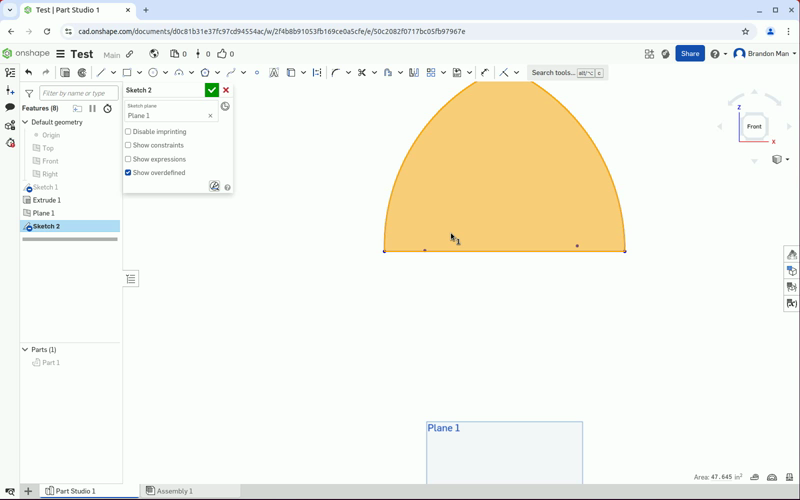
scroll(-6)
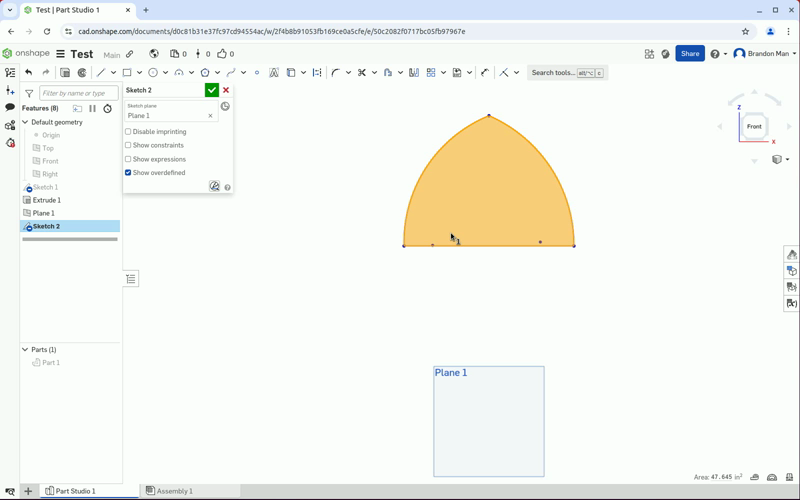
scroll(-6)
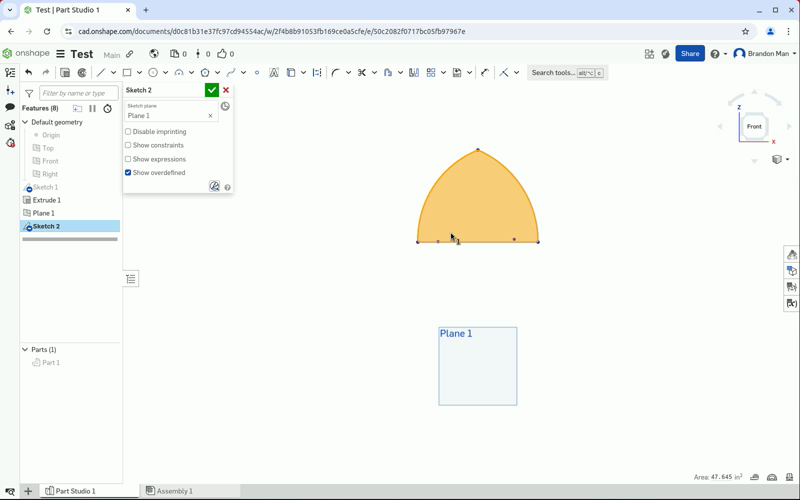
scroll(-6)
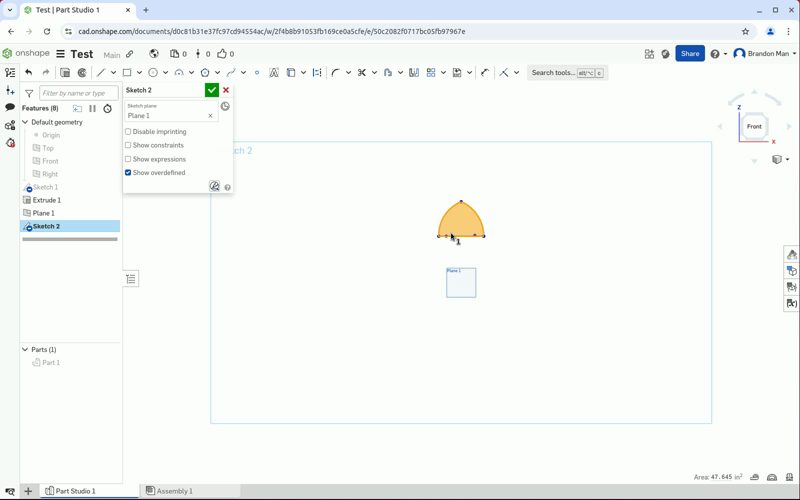
mouse_move(73, 352)
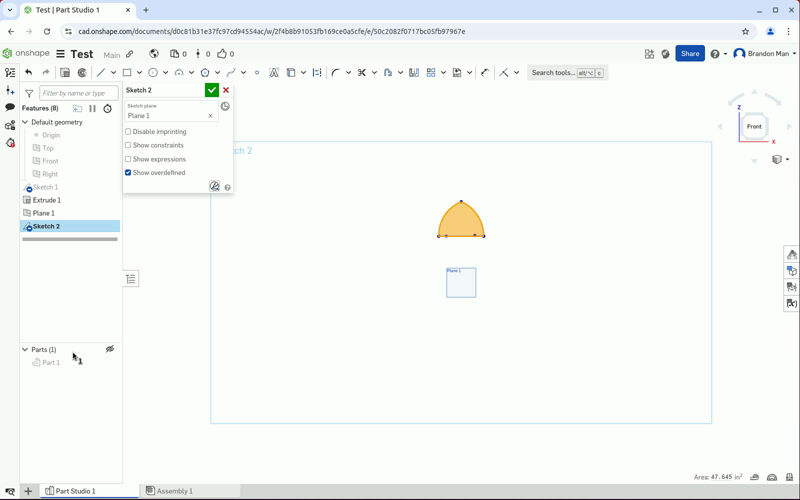
key(shift+y)
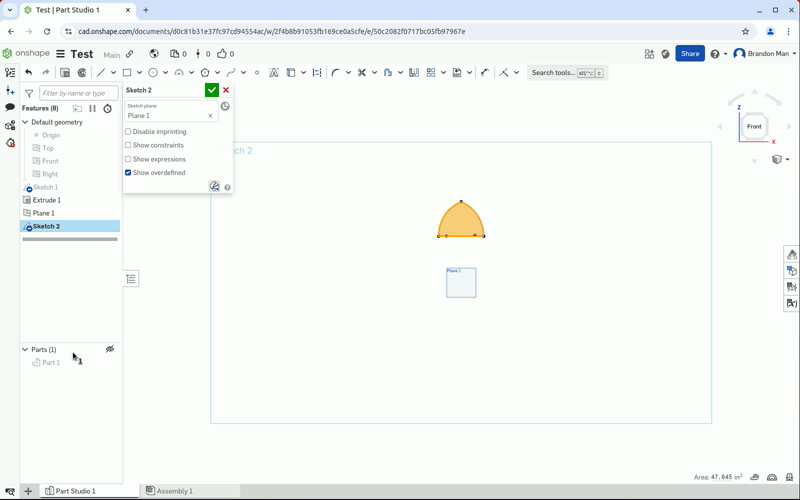
key(shift+e)
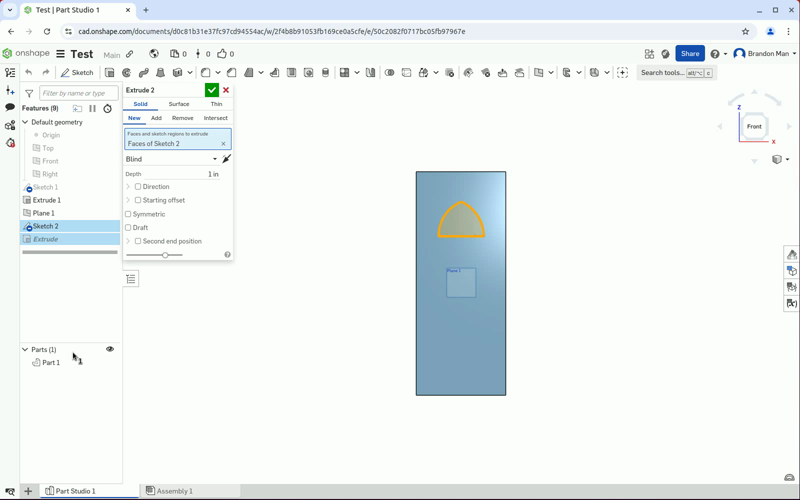
mouse_move(143, 106)
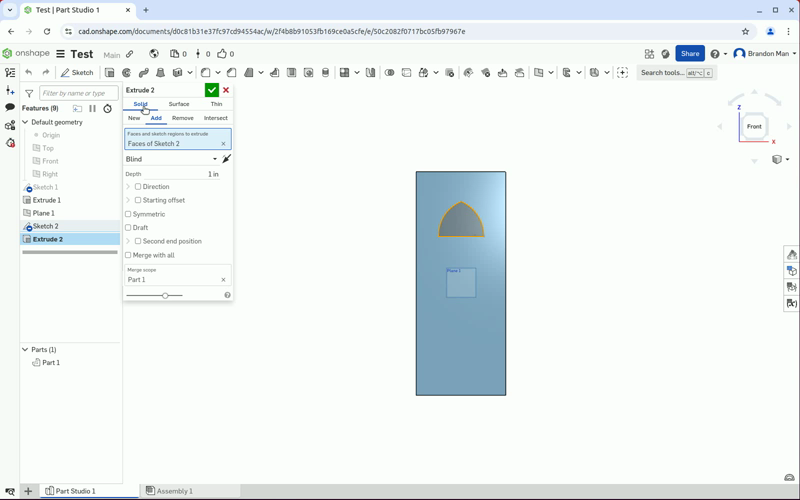
click(143, 106)
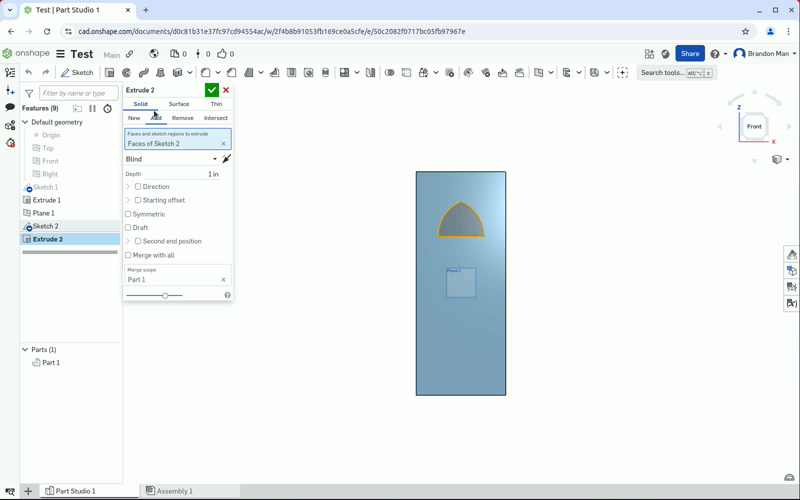
mouse_move(186, 120)
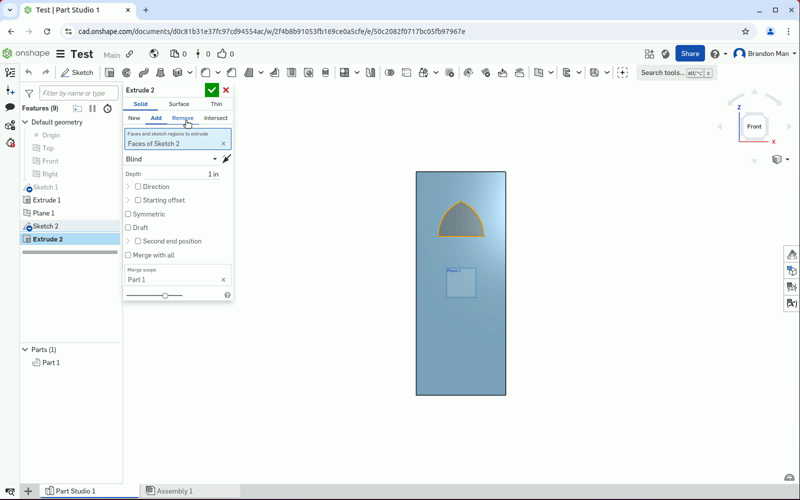
click(186, 120)
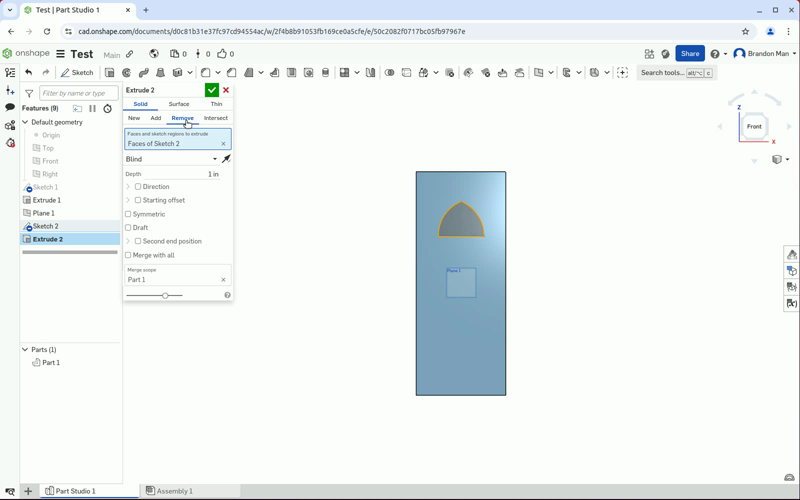
key(tab, 4)
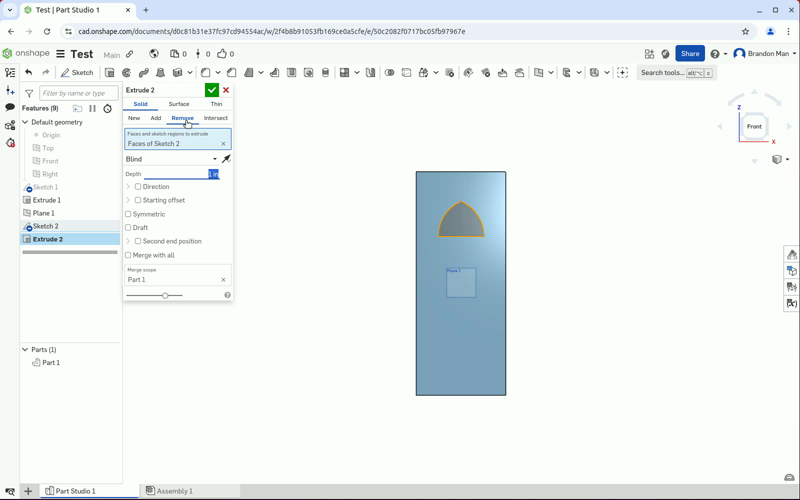
text(9.628)
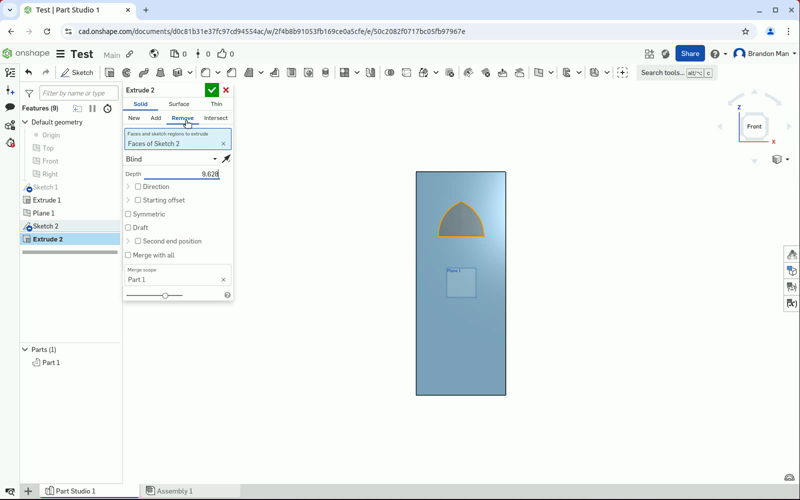
key(tab, 6)
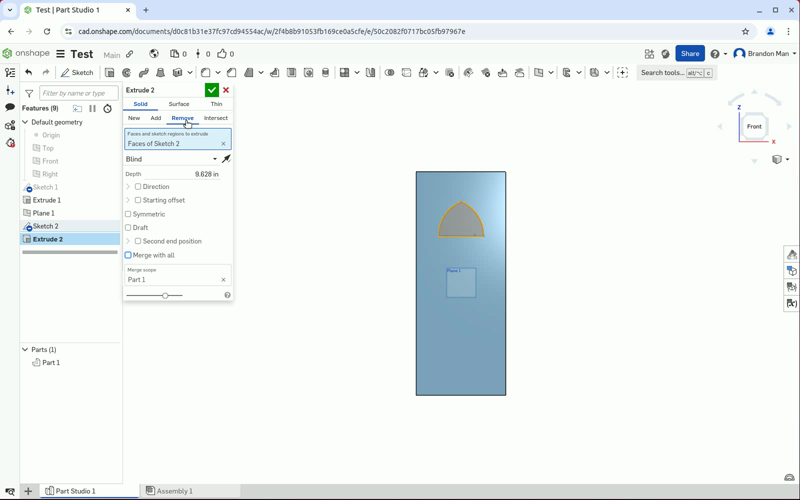
key(space)
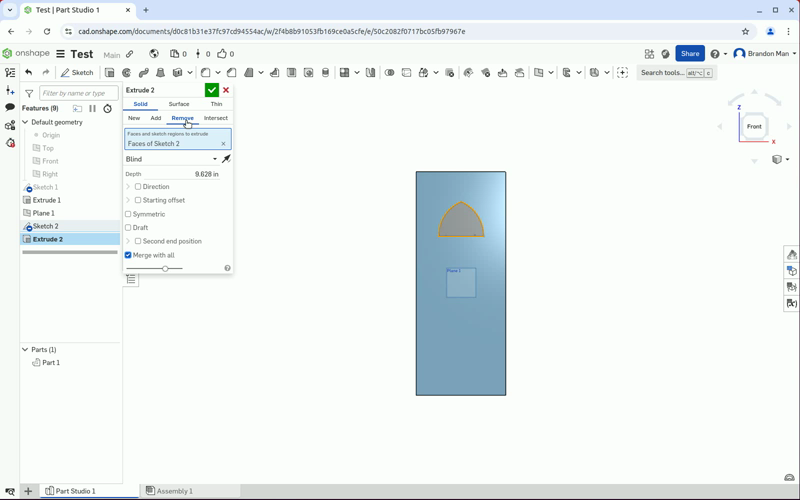
key(enter)
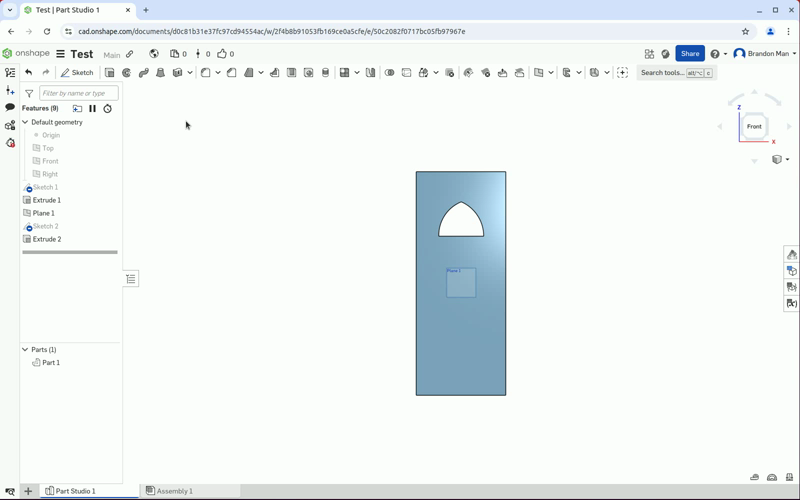
key(shift+h)
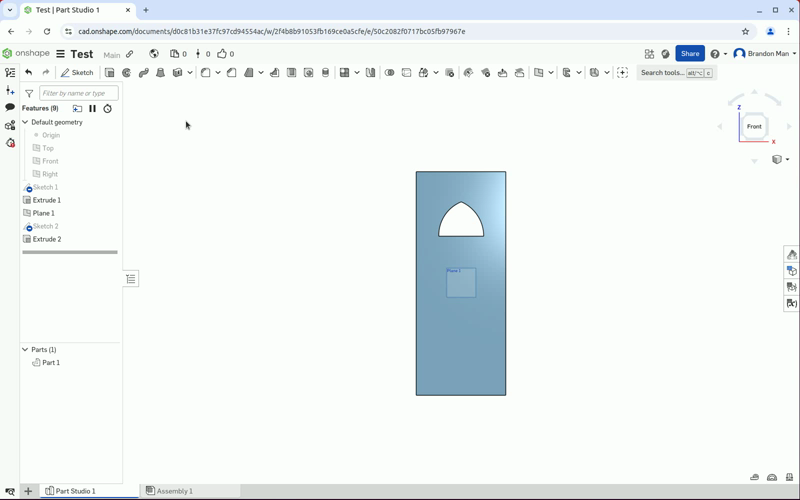
key(shift+h)
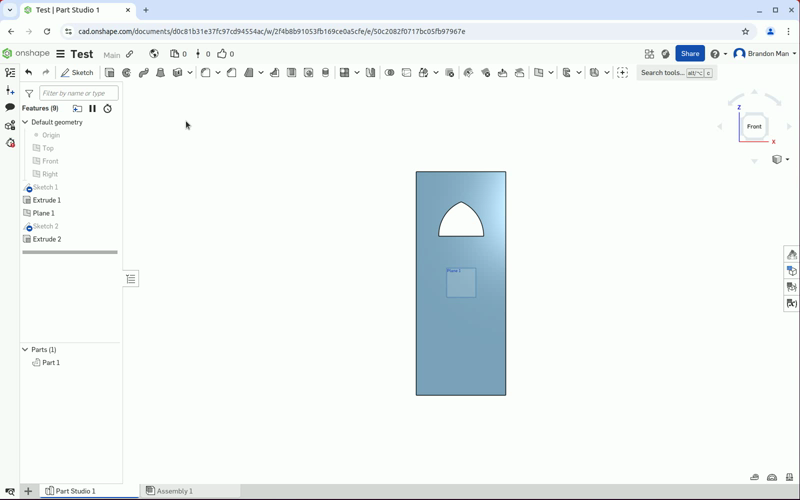
mouse_move(73, 189)
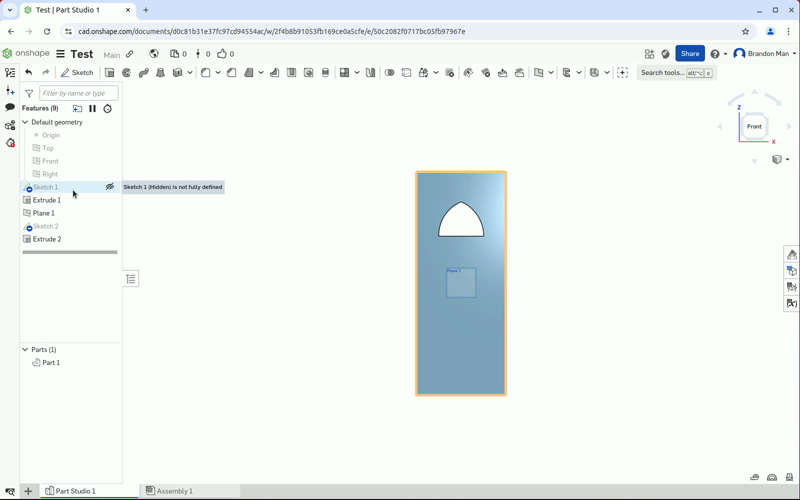
click(73, 189)
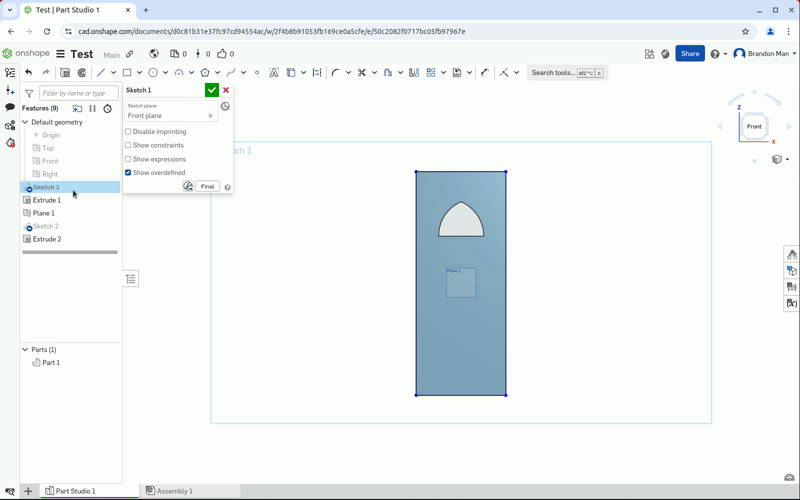
mouse_move(229, 92)
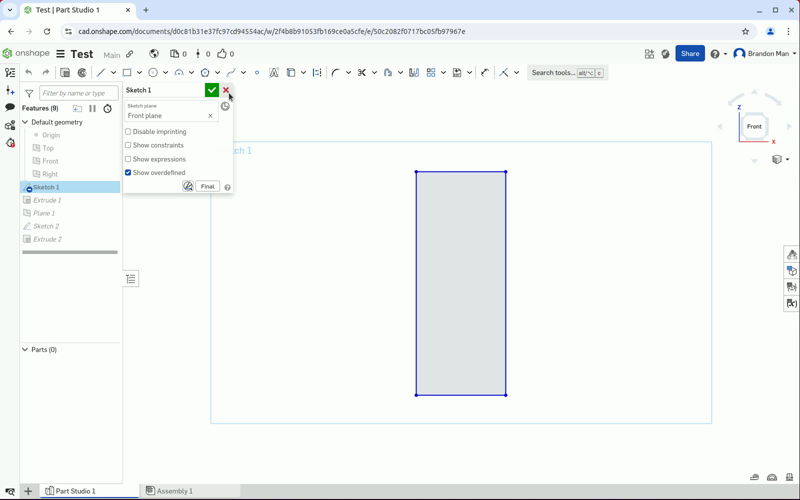
click(229, 92)
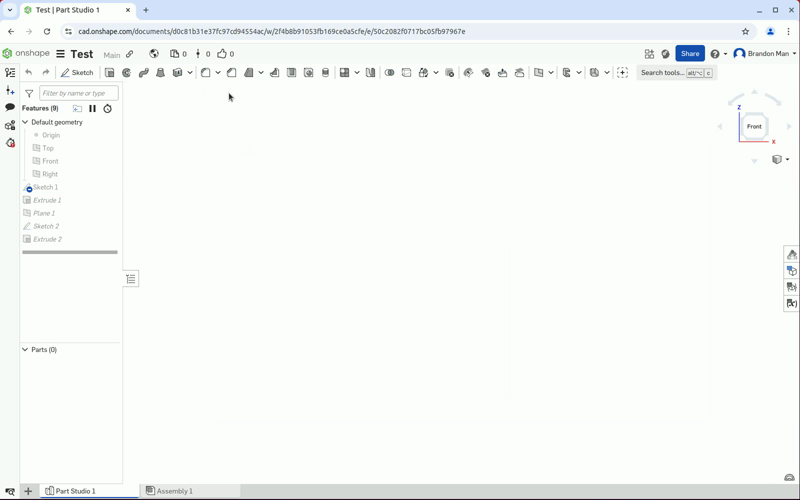
key(shift+s)
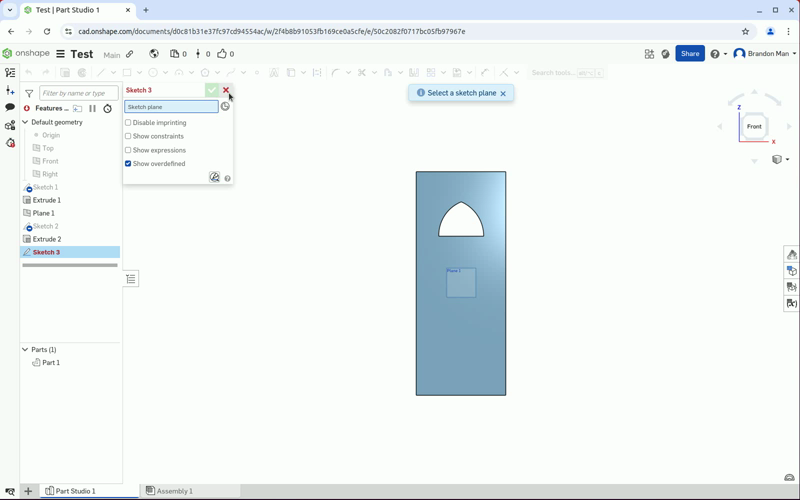
mouse_move(73, 215)
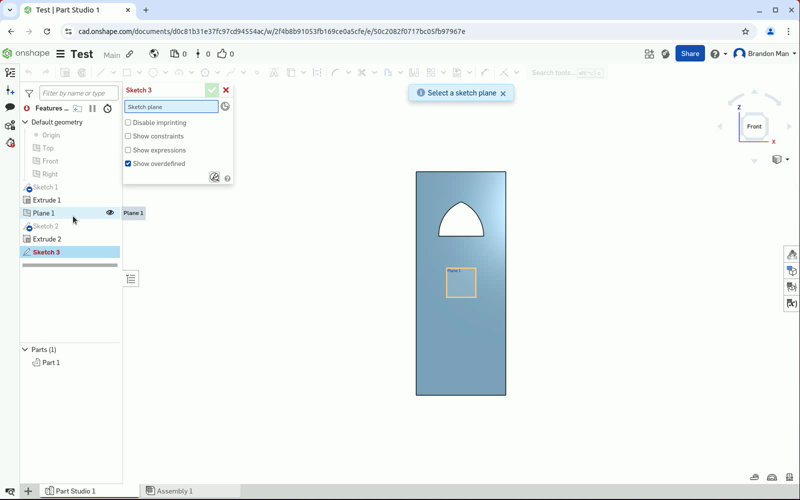
click(73, 215)
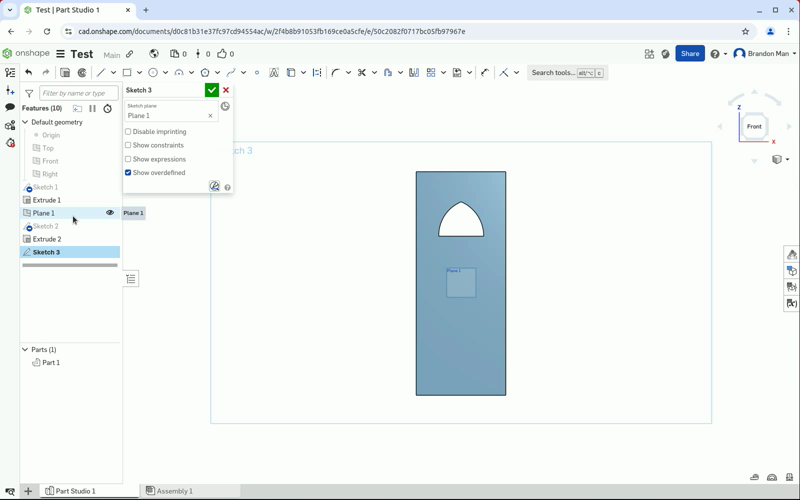
mouse_move(73, 352)
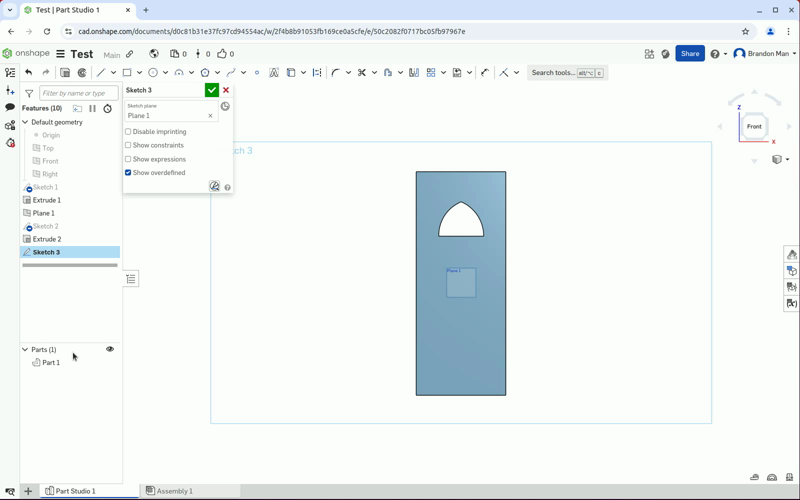
key(y)
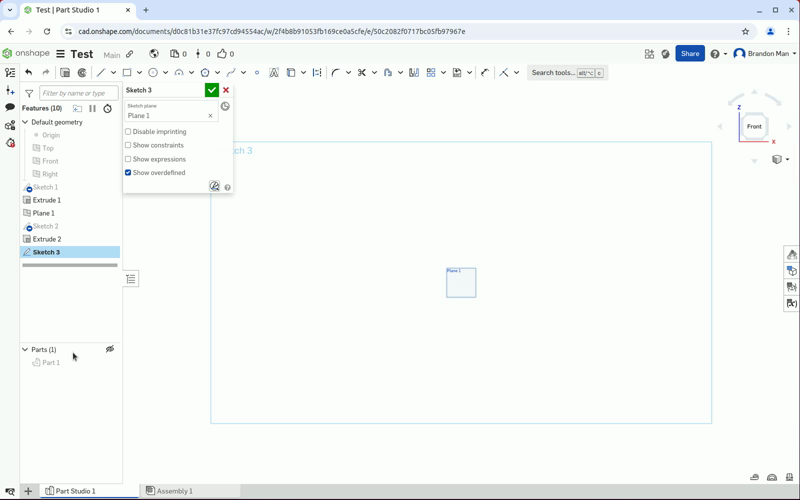
key(l)
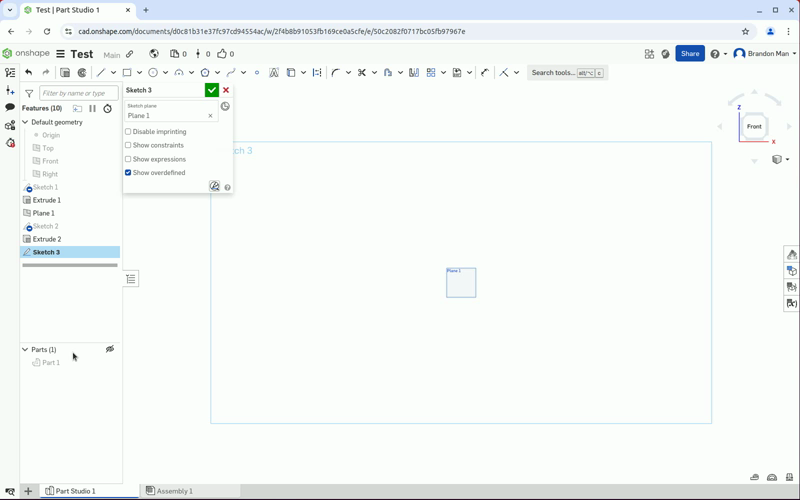
key_down(shift)
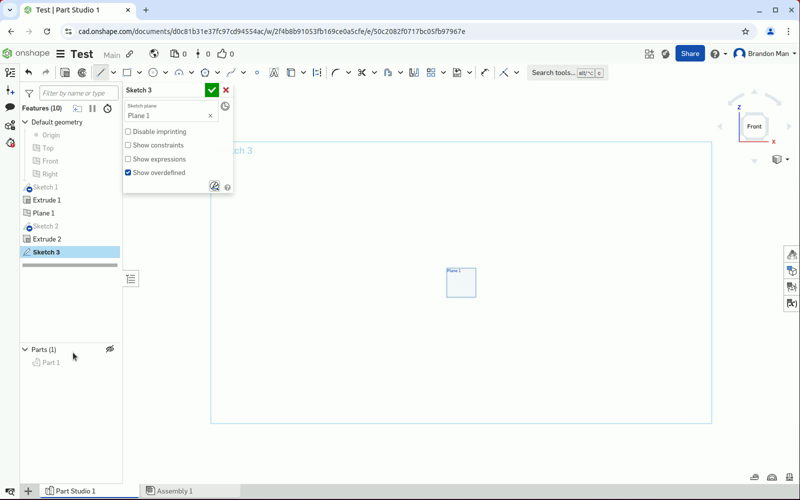
mouse_move(438, 260)
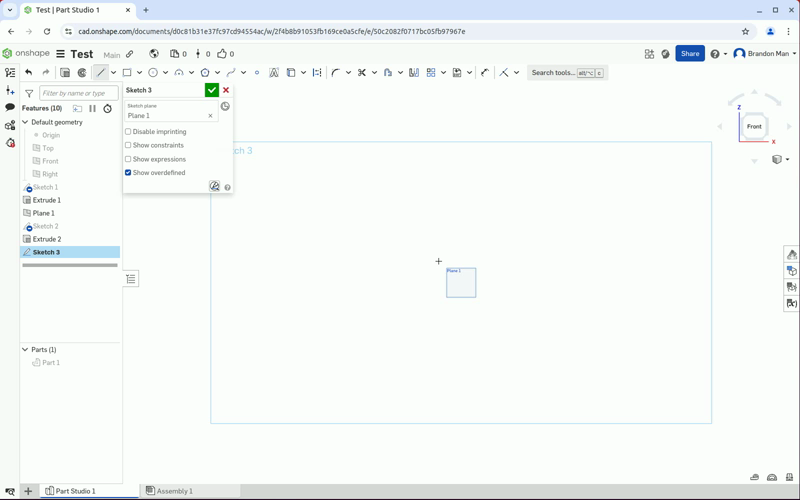
click(438, 260)
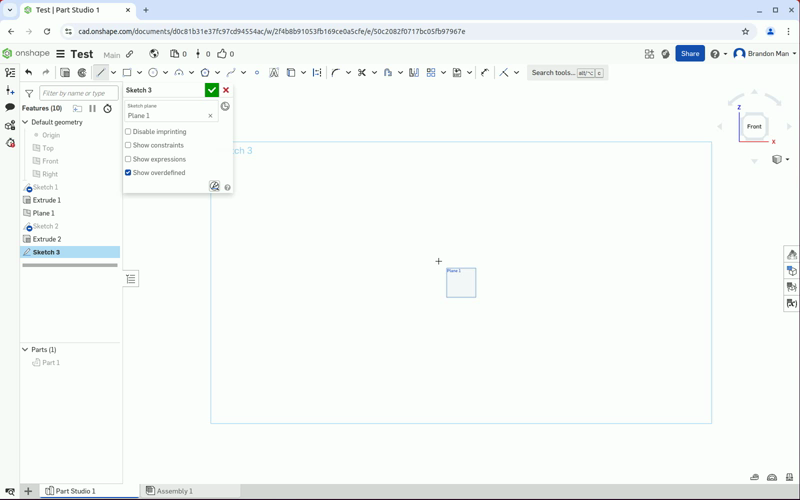
key_up(shift)
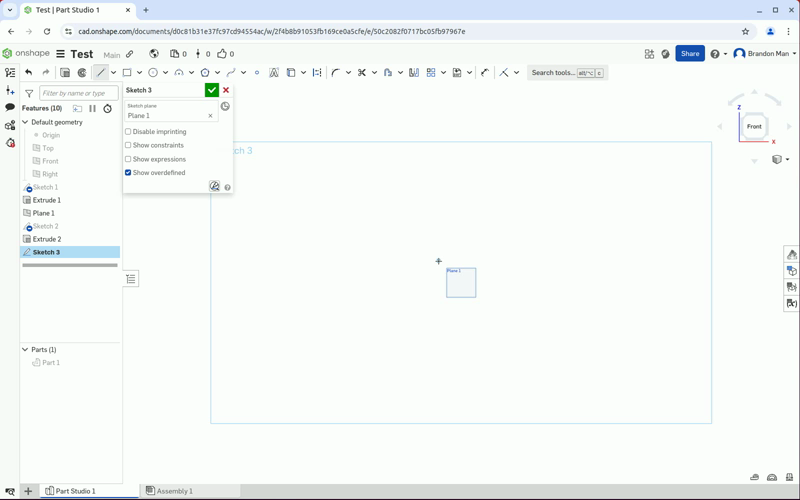
key_down(shift)
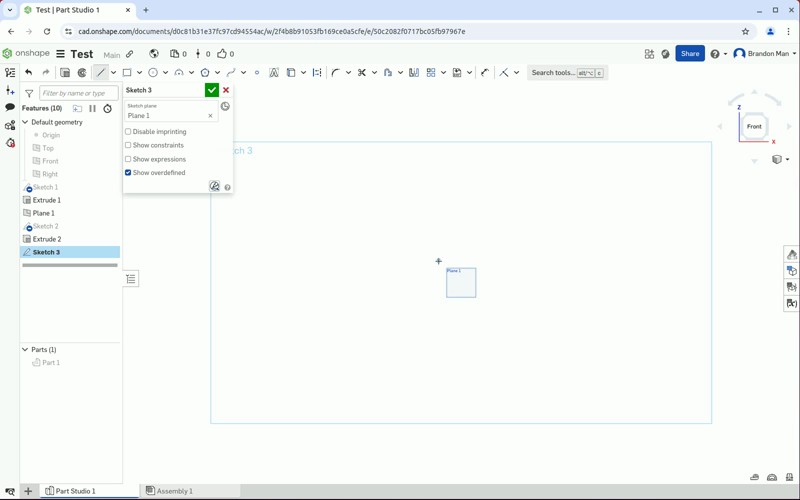
mouse_move(468, 260)
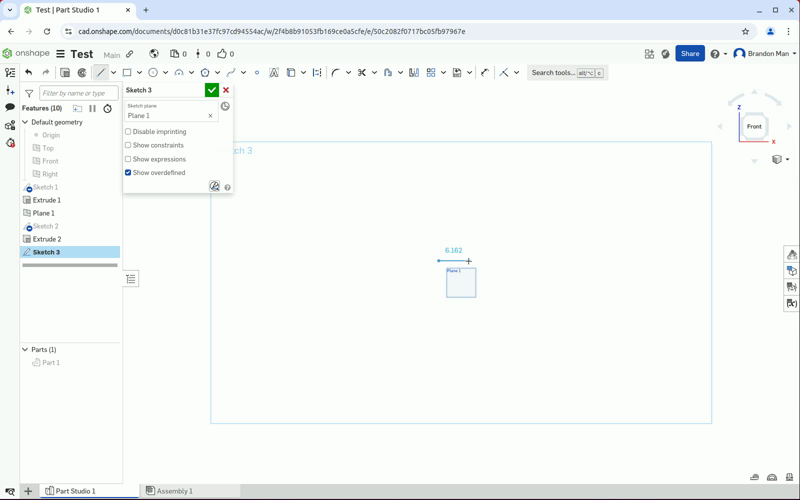
mouse_move(483, 260)
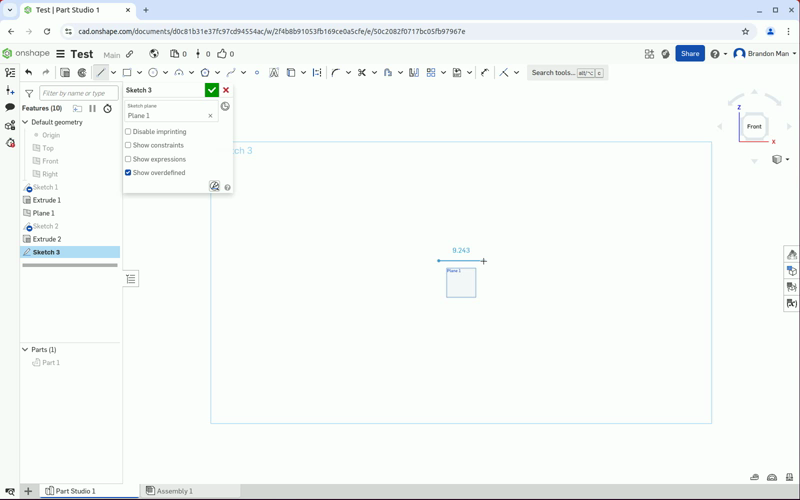
click(483, 260)
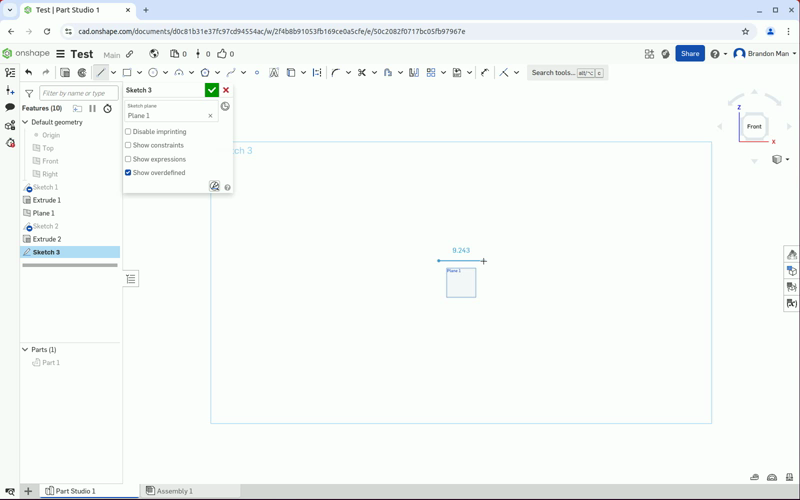
key_up(shift)
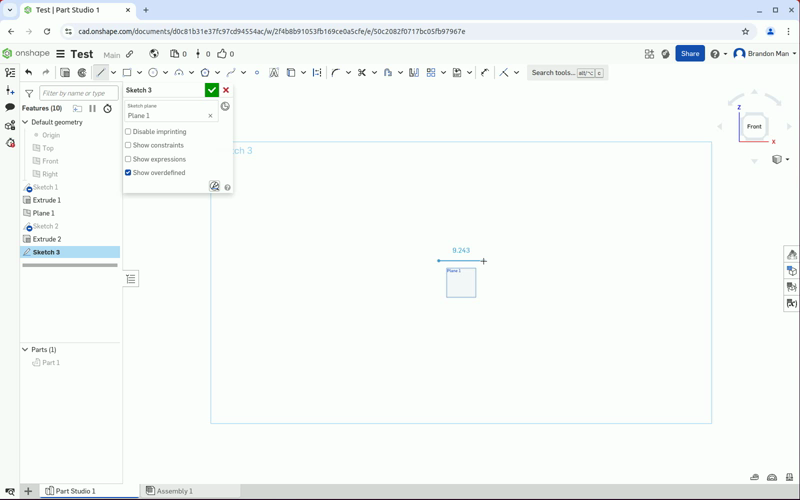
key_down(shift)
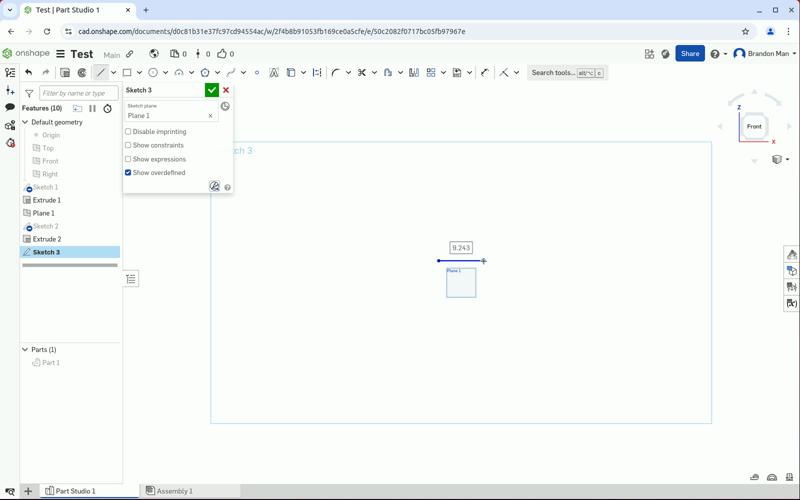
mouse_move(513, 260)
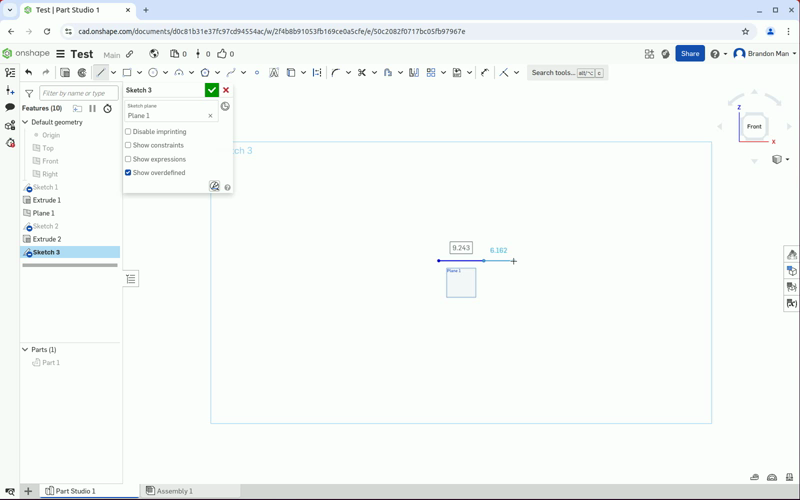
mouse_move(483, 235)
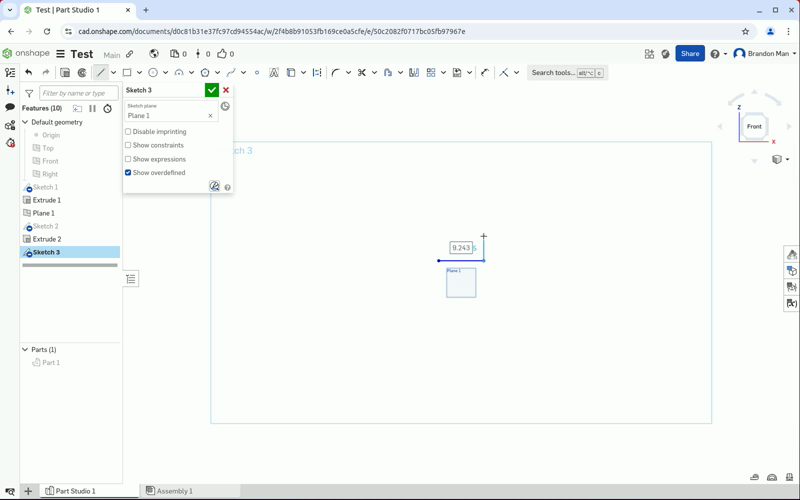
click(483, 235)
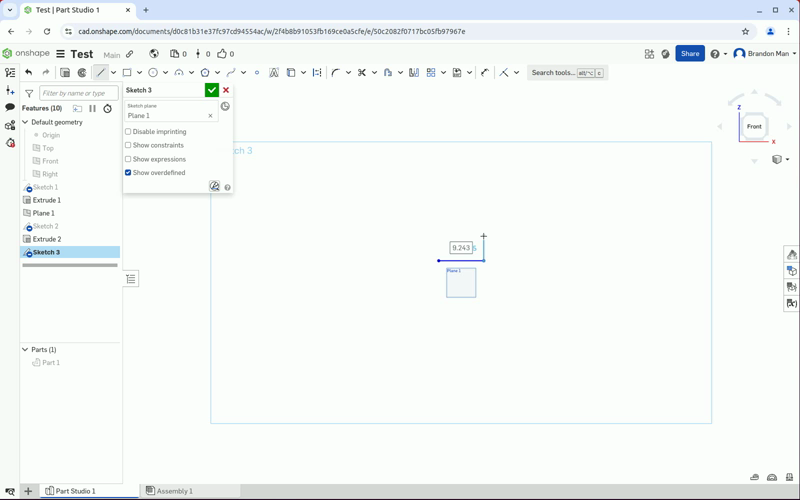
key_up(shift)
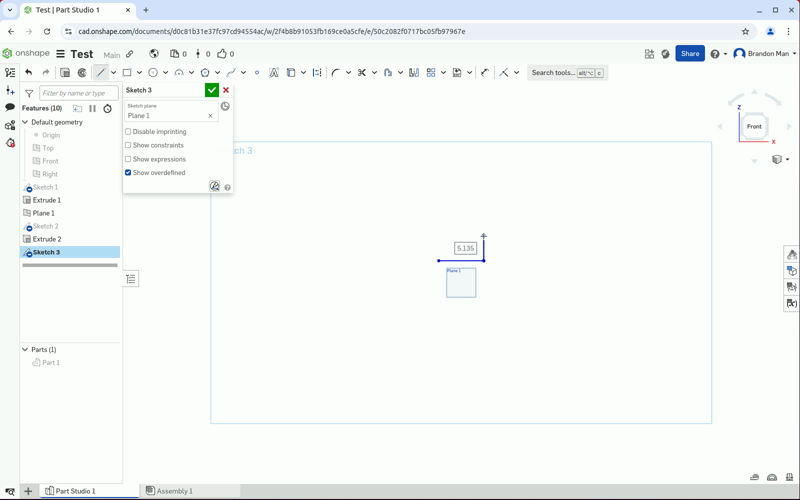
key_down(shift)
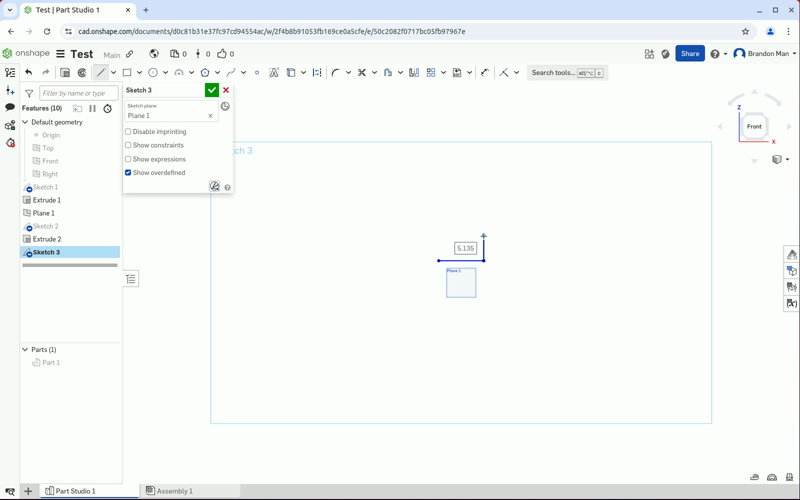
mouse_move(513, 235)
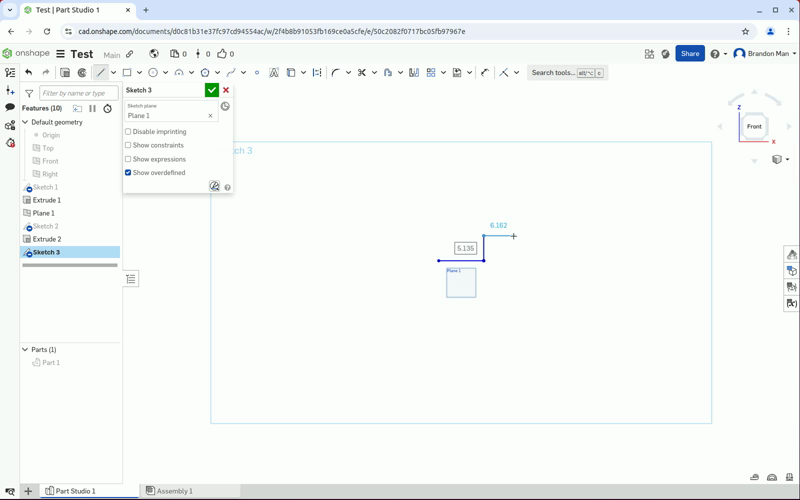
mouse_move(438, 235)
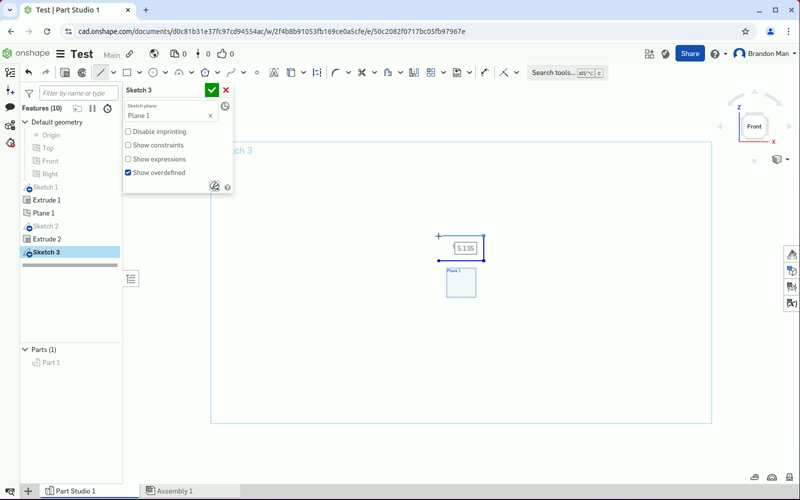
click(438, 235)
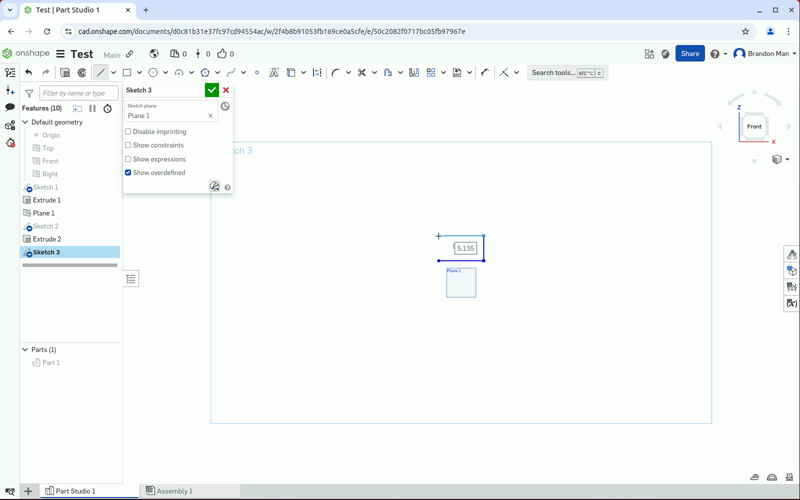
key_up(shift)
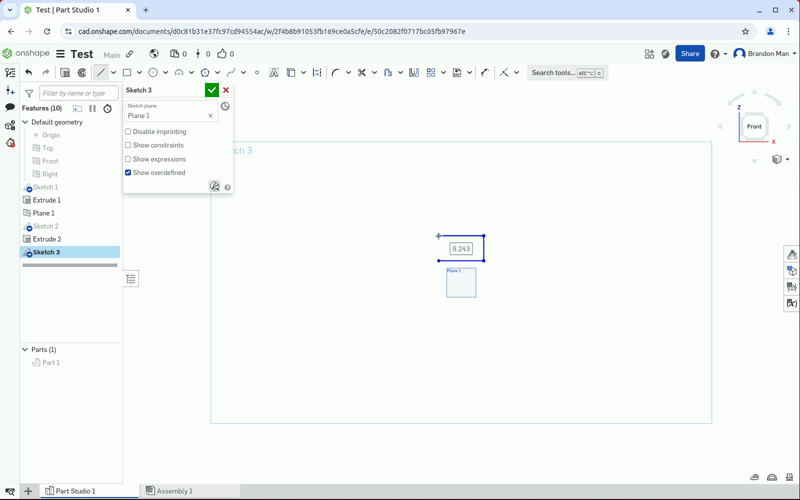
mouse_move(468, 235)
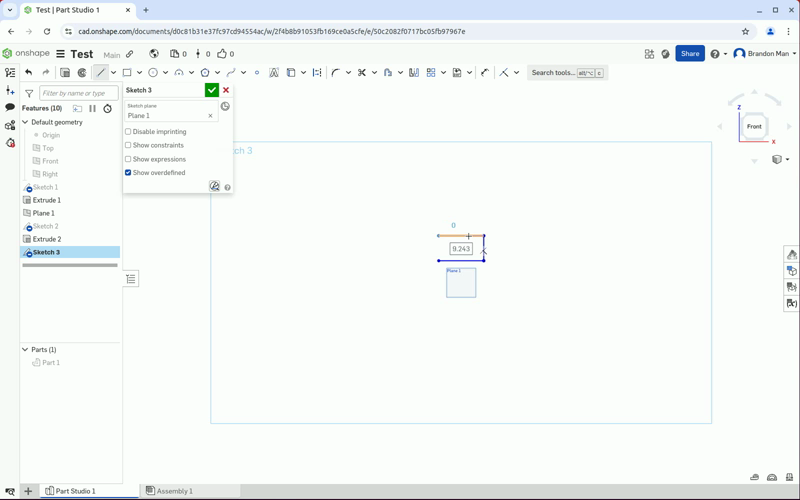
key_down(shift)
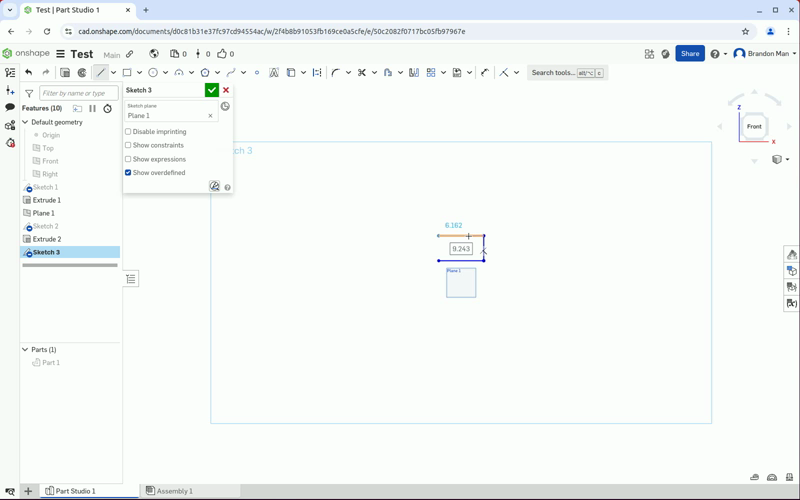
mouse_move(438, 260)
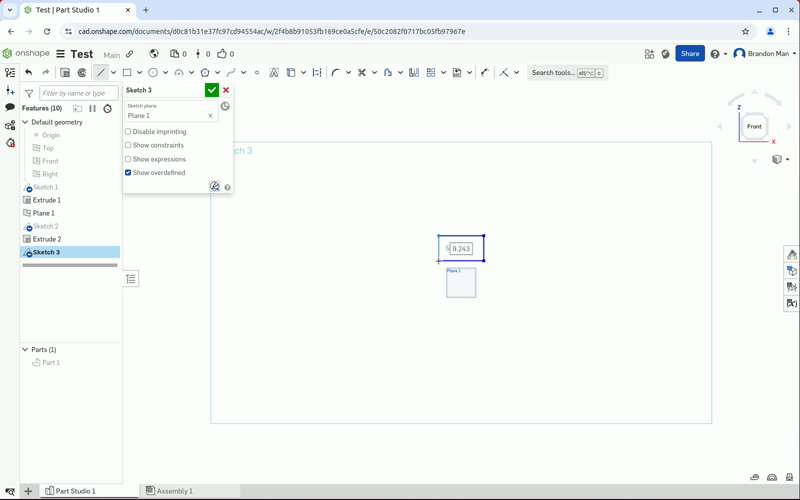
key_up(shift)
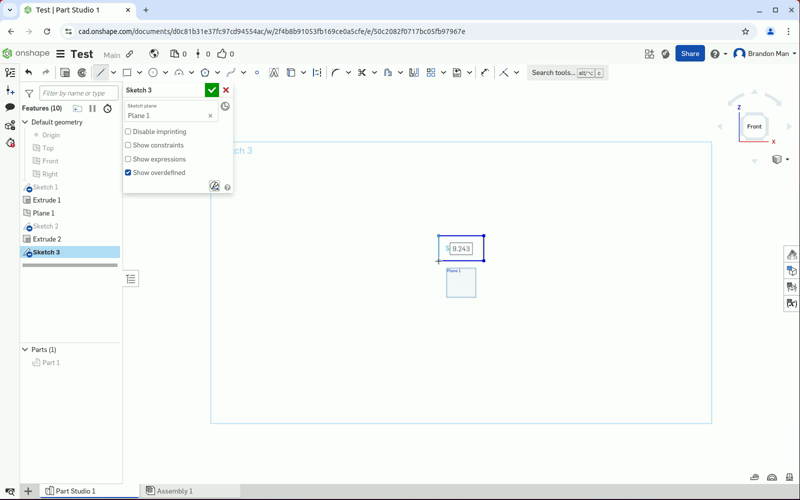
click(438, 260)
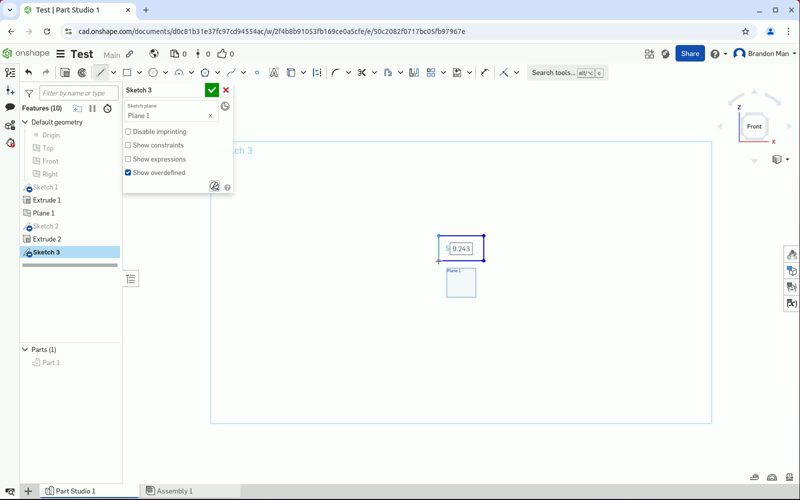
key(esc)
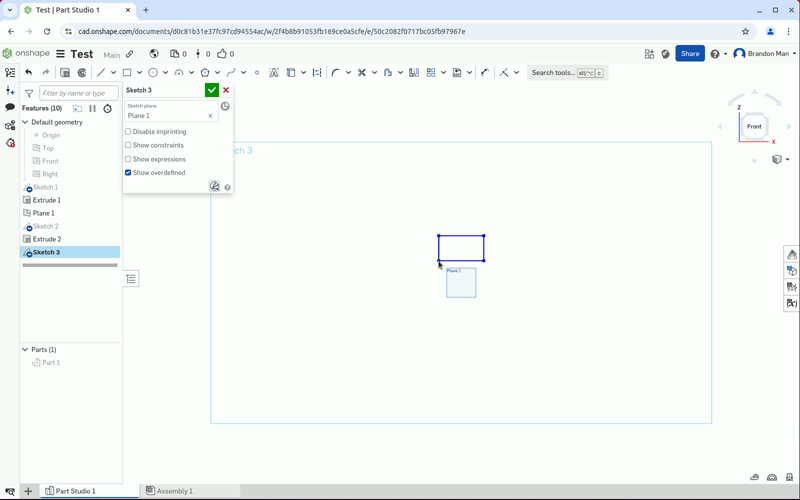
mouse_move(470, 259)
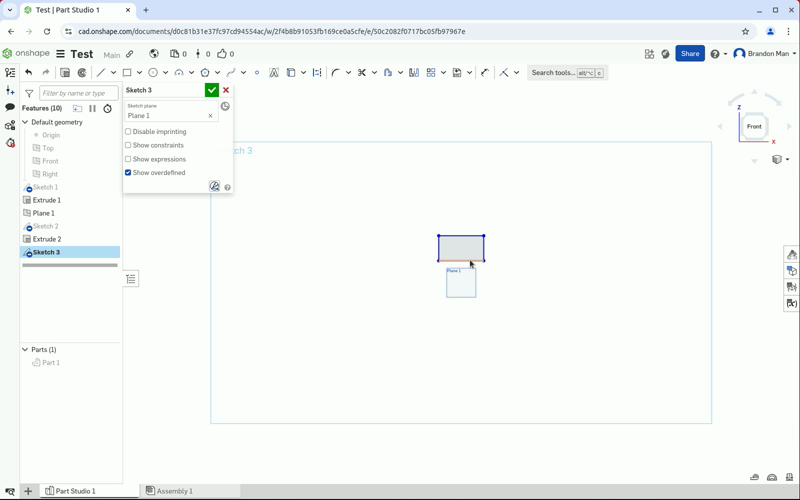
scroll(6)
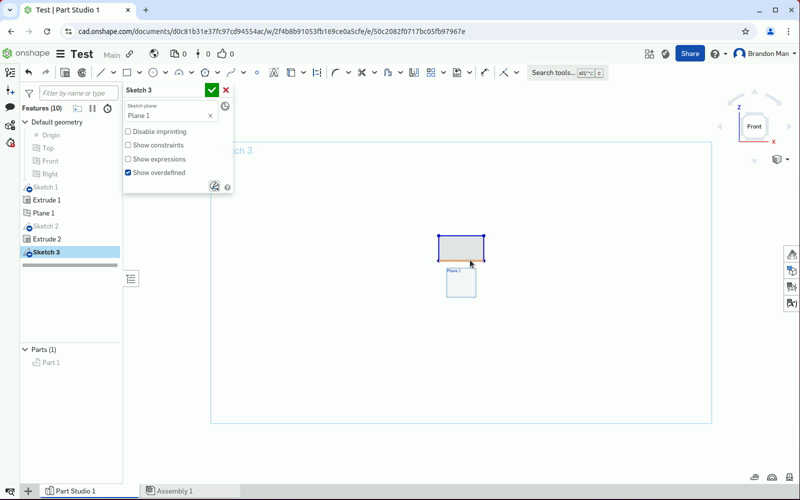
scroll(6)
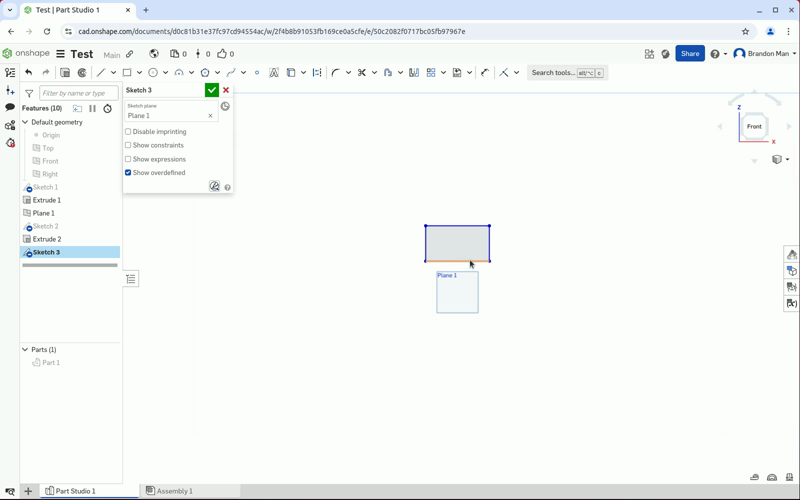
scroll(6)
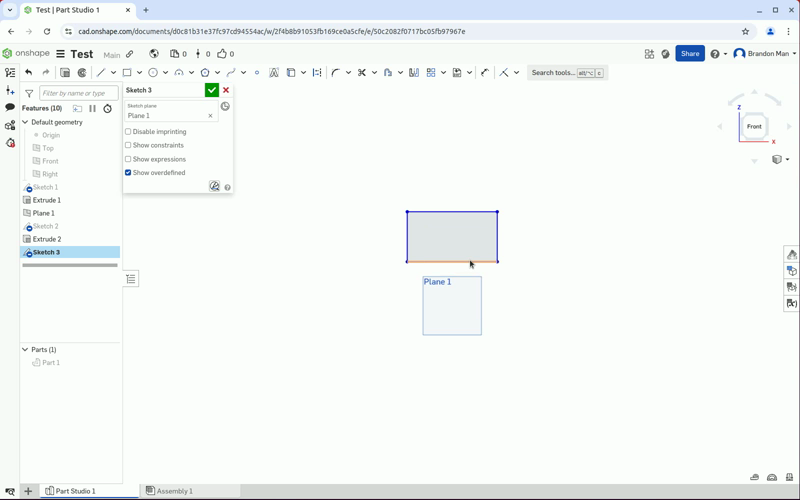
scroll(6)
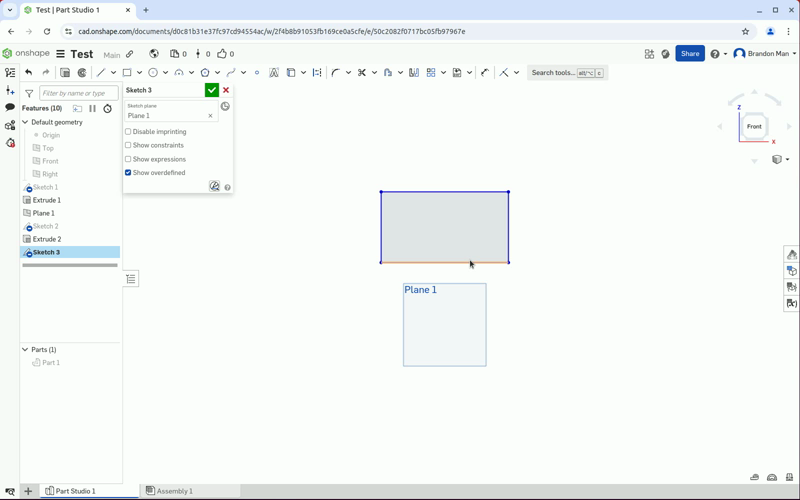
scroll(6)
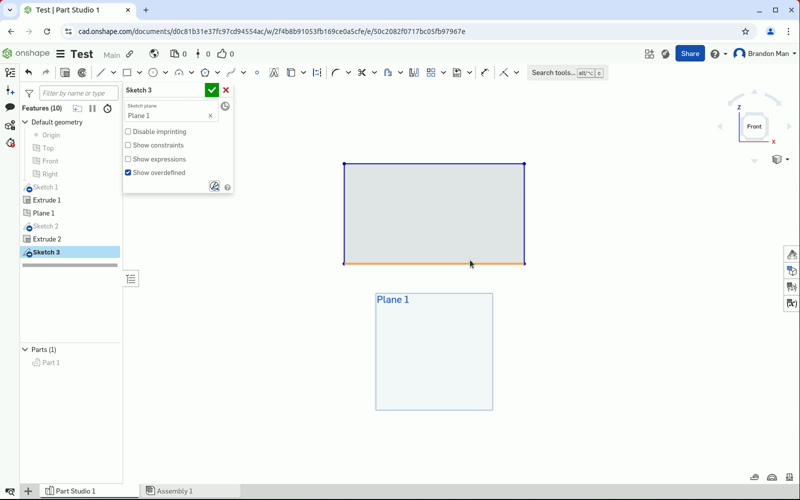
scroll(6)
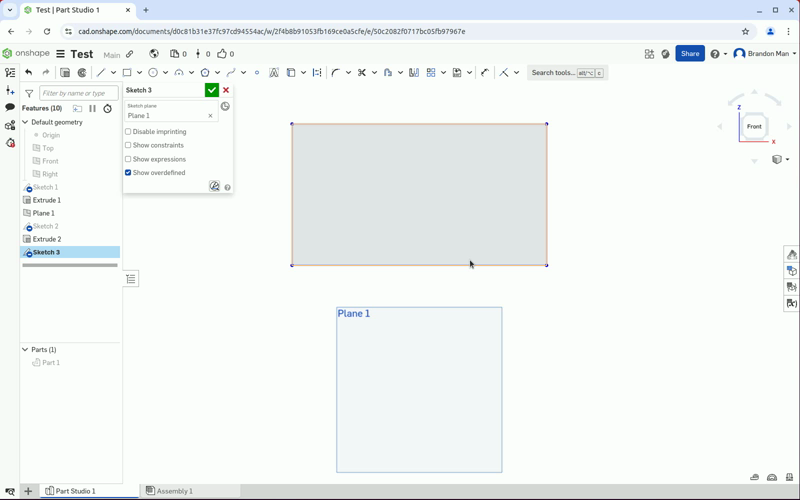
scroll(6)
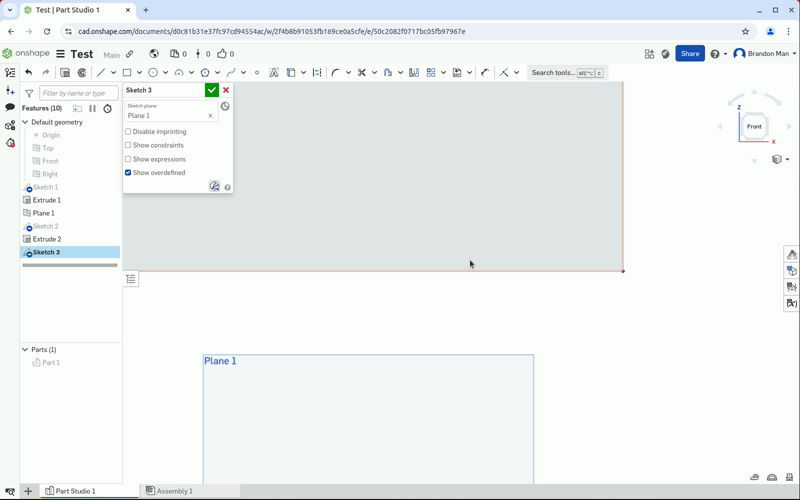
click(470, 259)
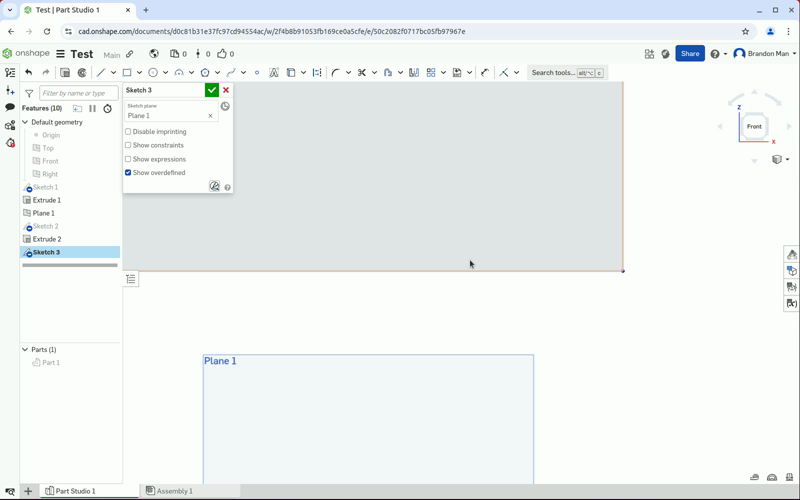
scroll(-6)
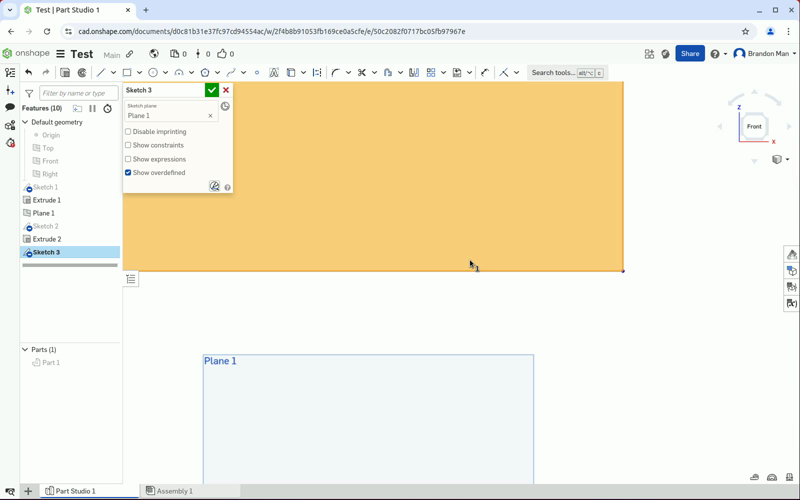
scroll(-6)
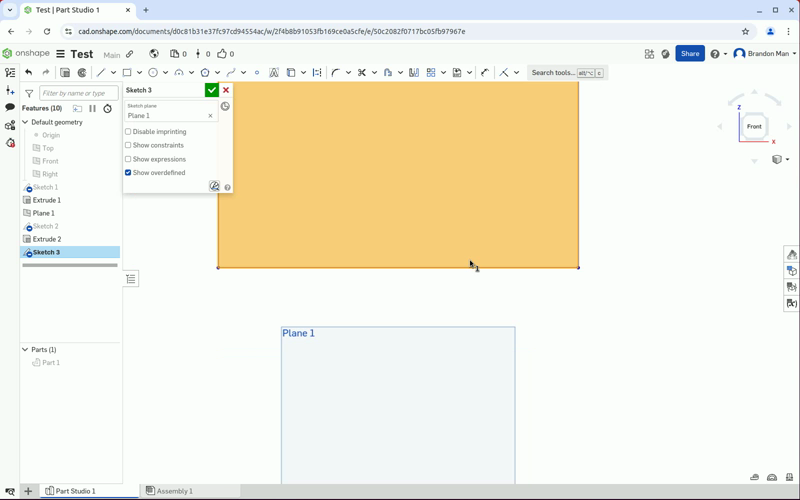
scroll(-6)
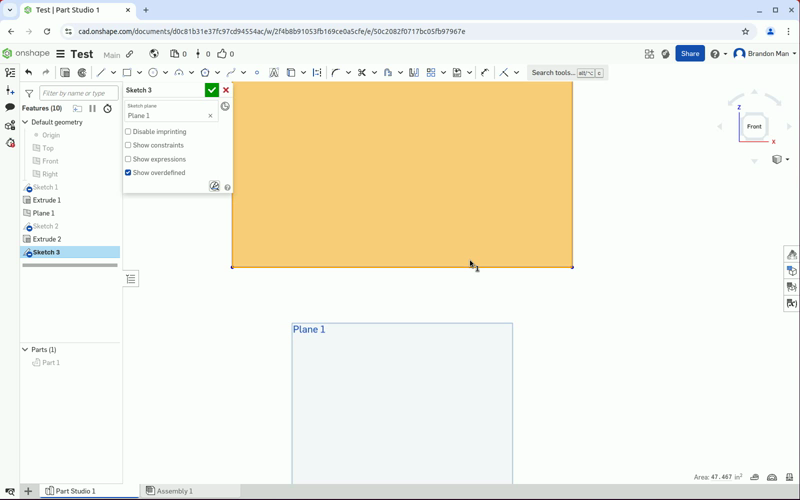
scroll(-6)
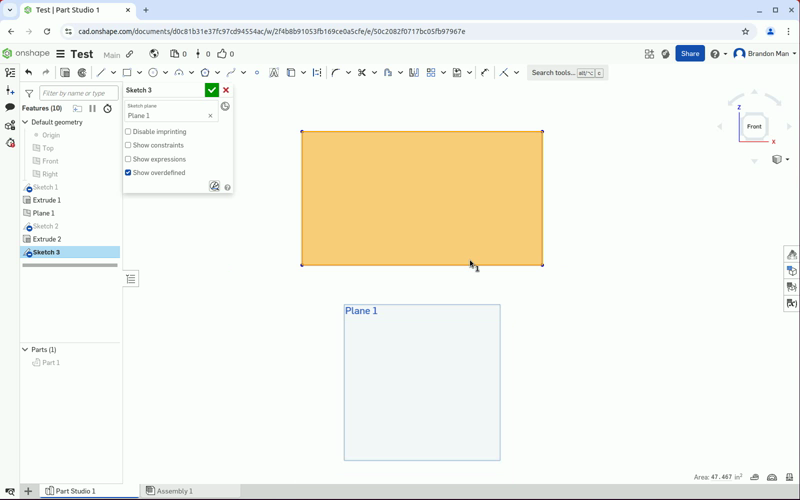
scroll(-6)
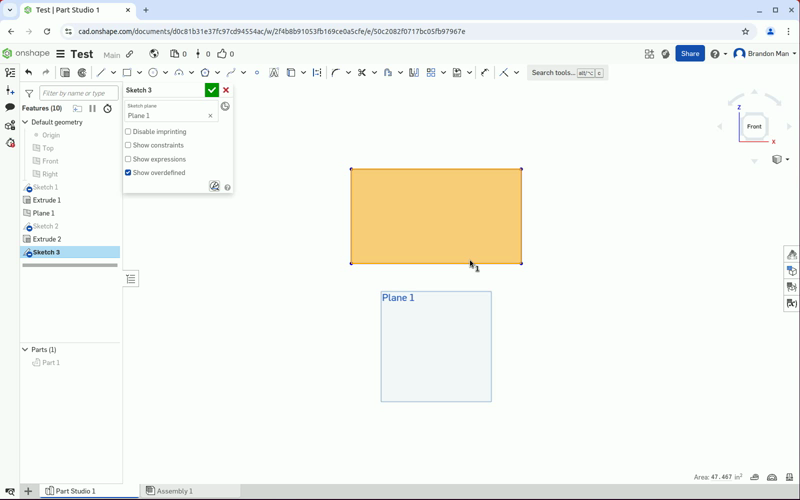
scroll(-6)
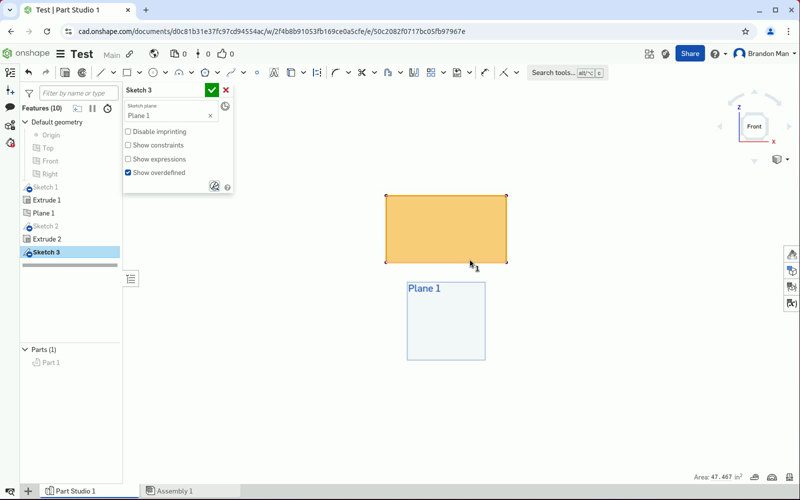
scroll(-6)
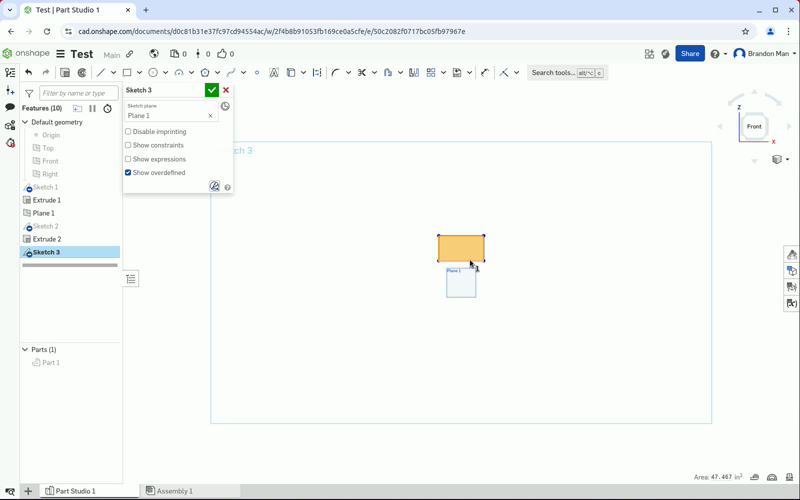
mouse_move(73, 352)
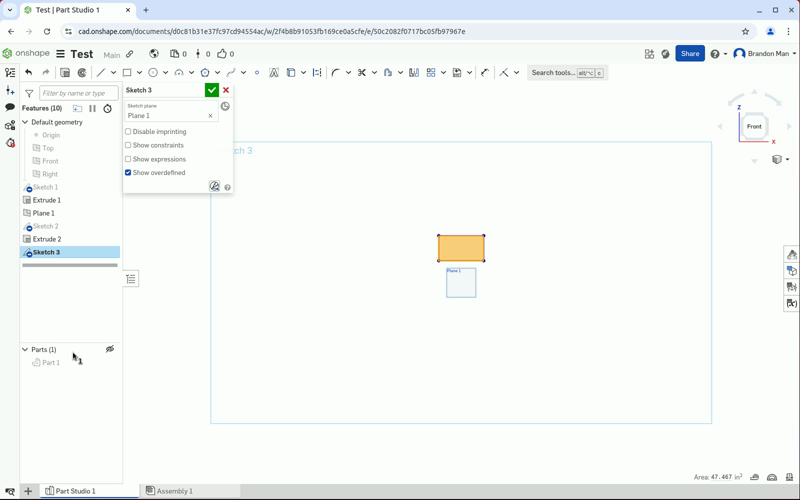
key(shift+y)
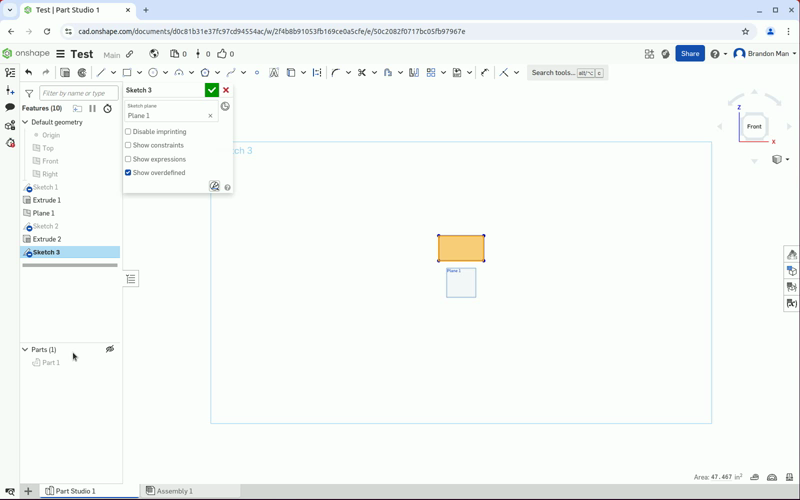
key(shift+e)
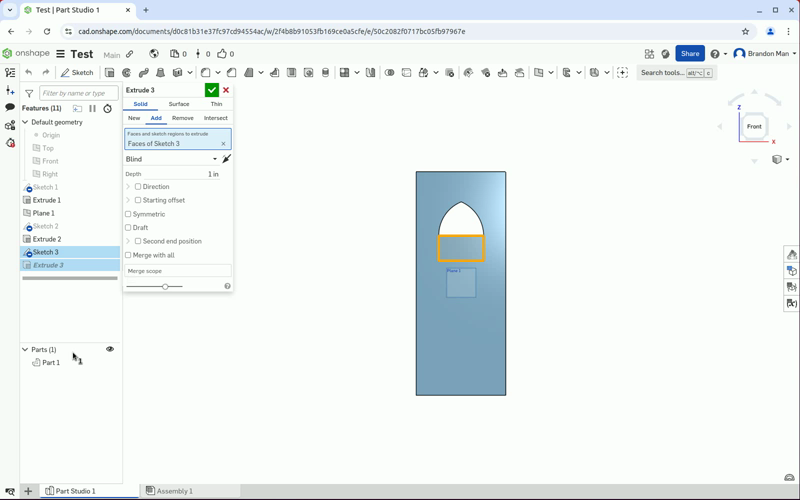
mouse_move(143, 106)
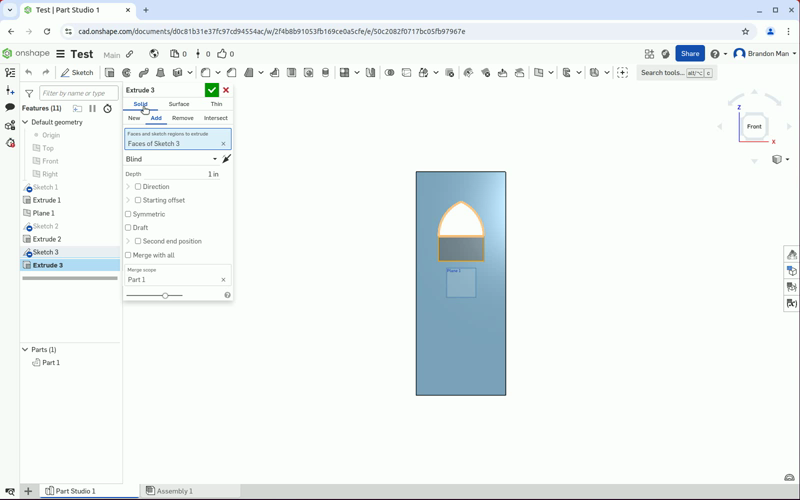
click(143, 106)
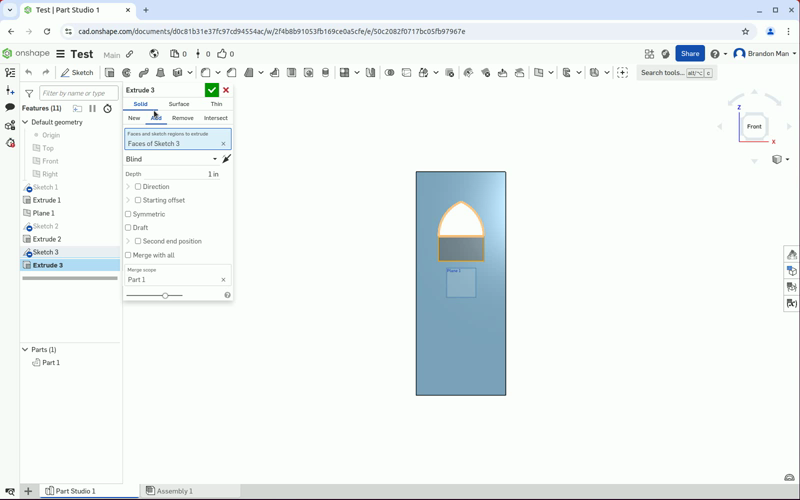
mouse_move(186, 120)
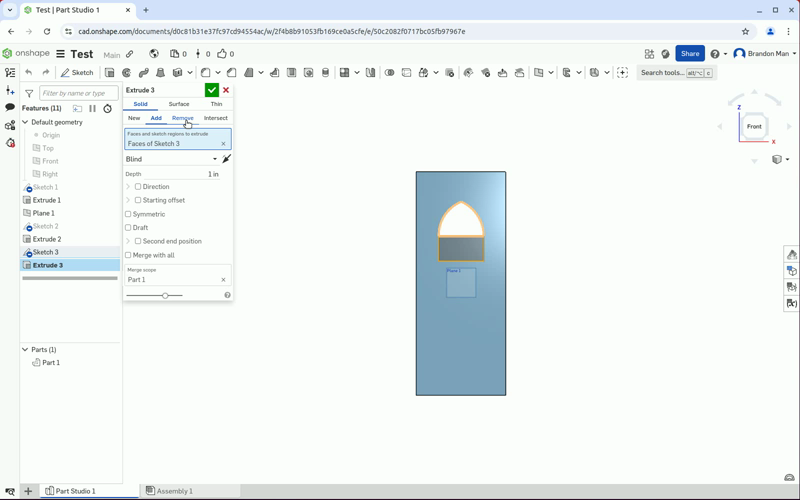
click(186, 120)
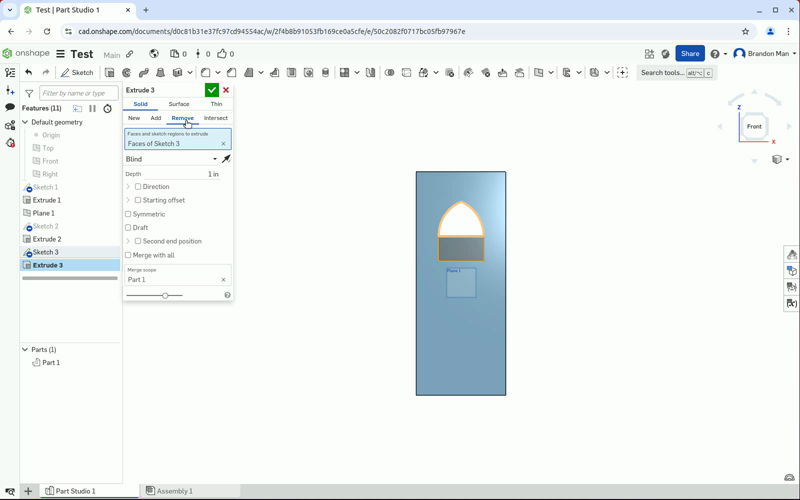
key(tab, 4)
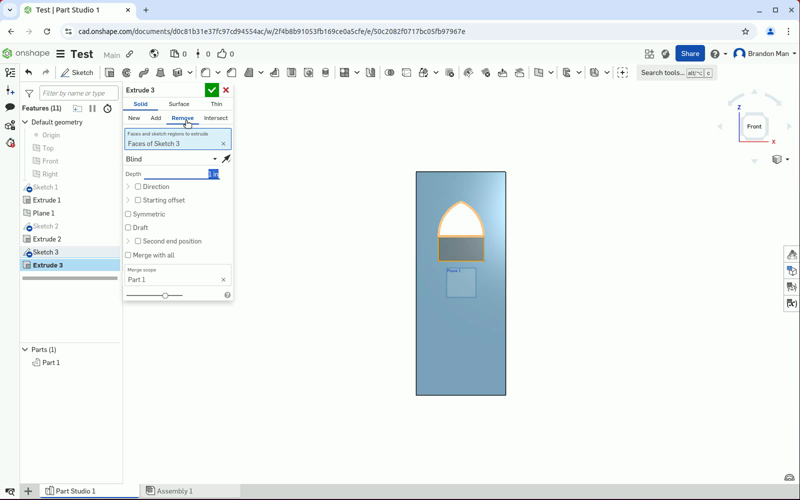
text(9.628)
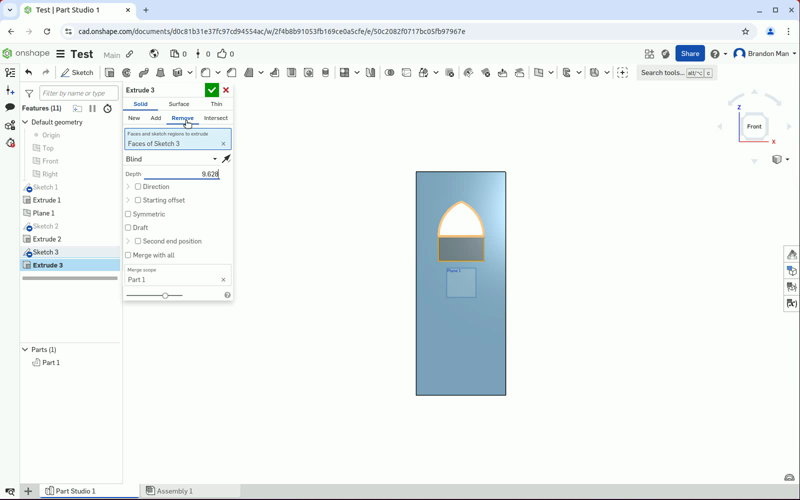
key(tab, 6)
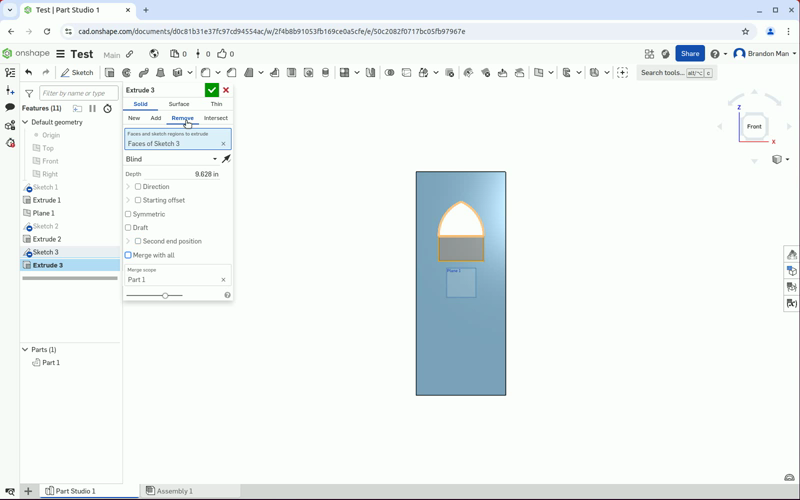
key(space)
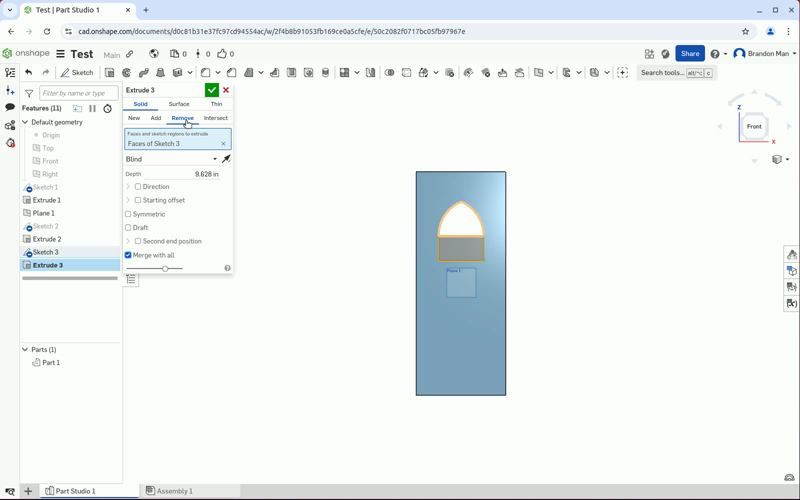
key(enter)
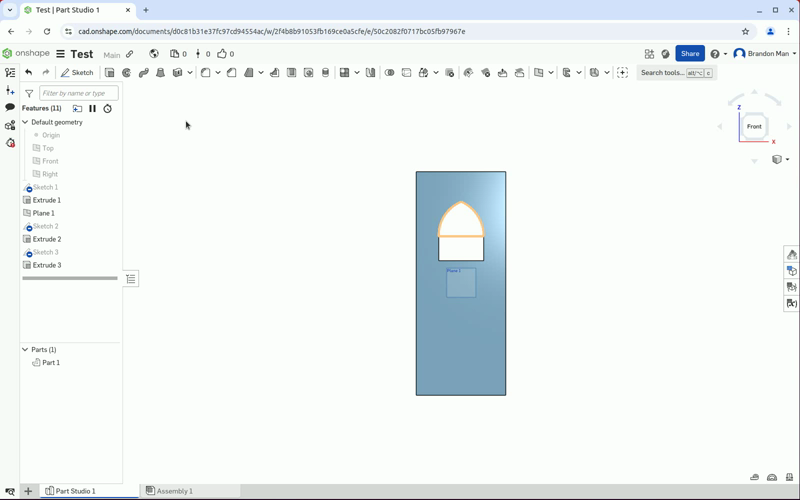
key(shift+h)
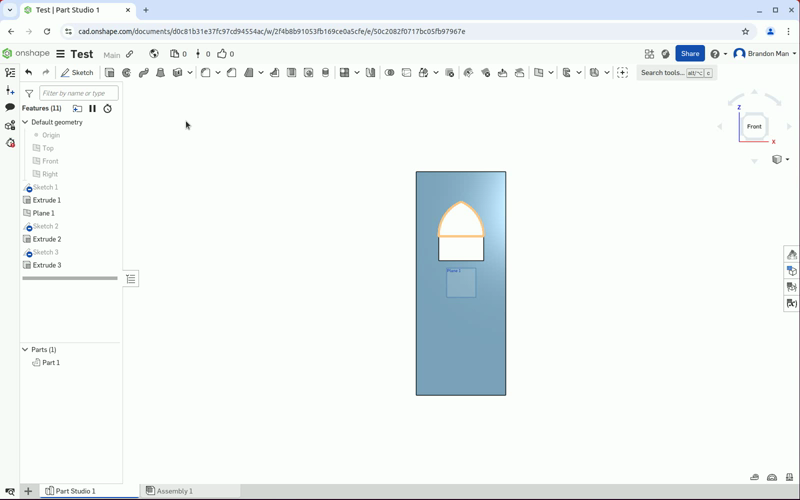
key(shift+h)
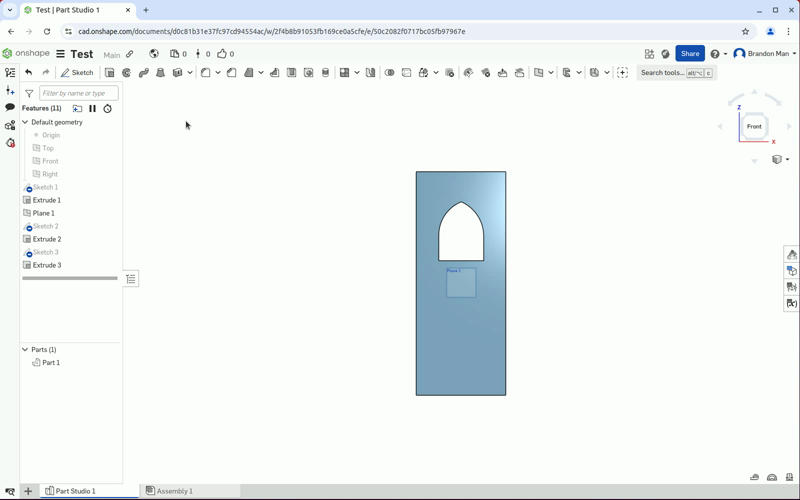
mouse_move(73, 189)
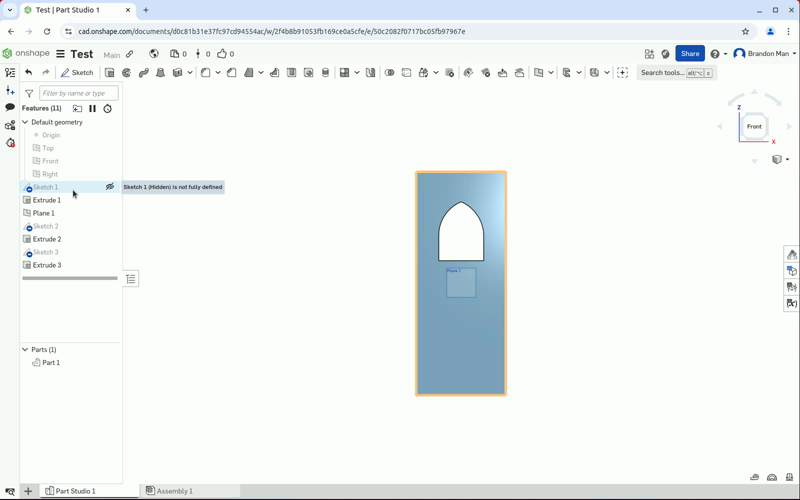
click(73, 189)
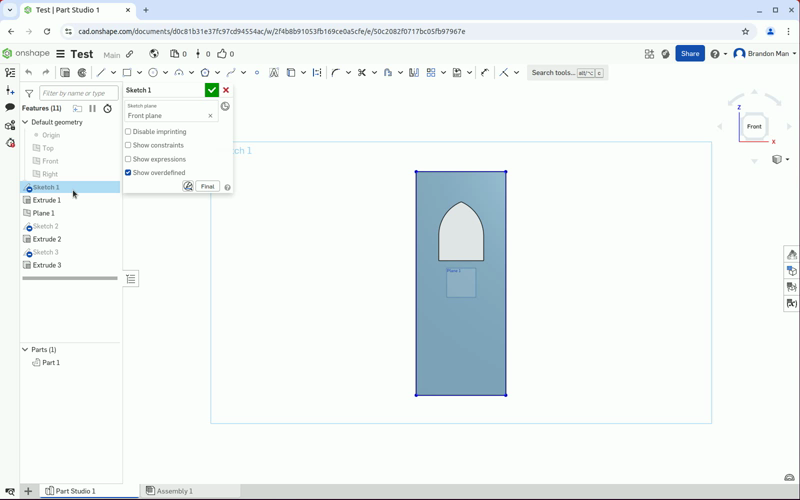
mouse_move(229, 92)
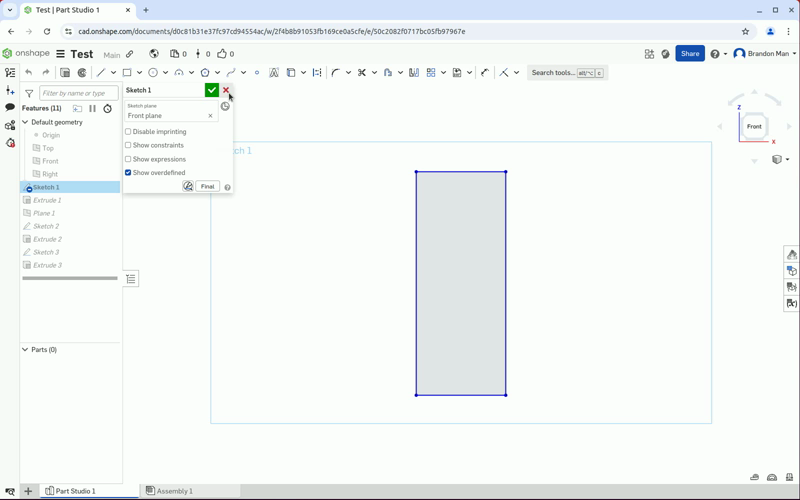
click(229, 92)
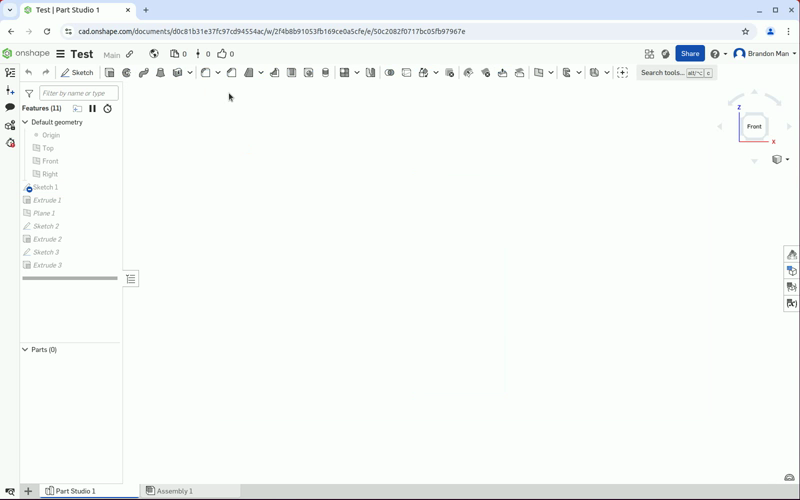
key(shift+s)
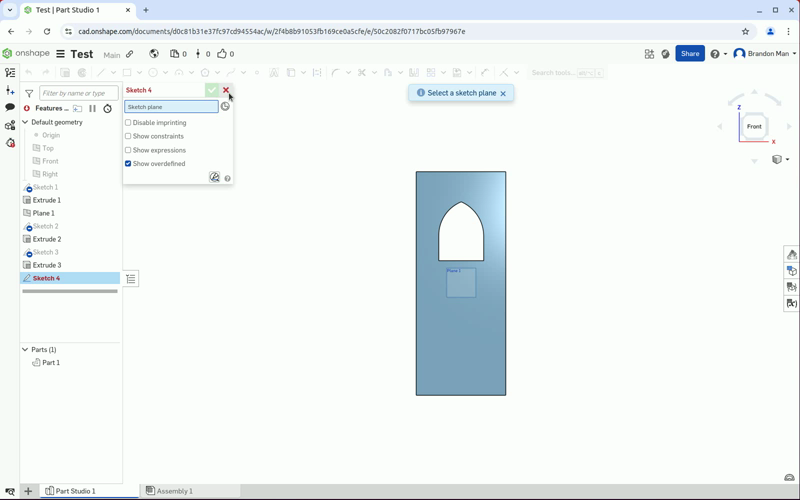
mouse_move(73, 215)
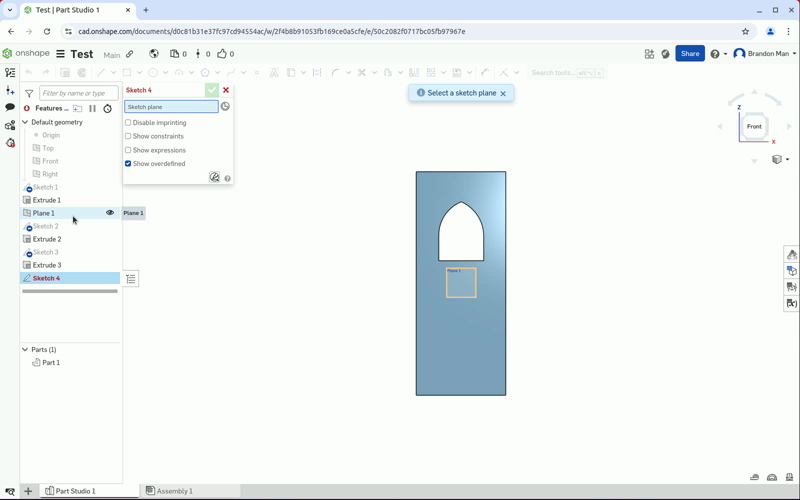
click(73, 215)
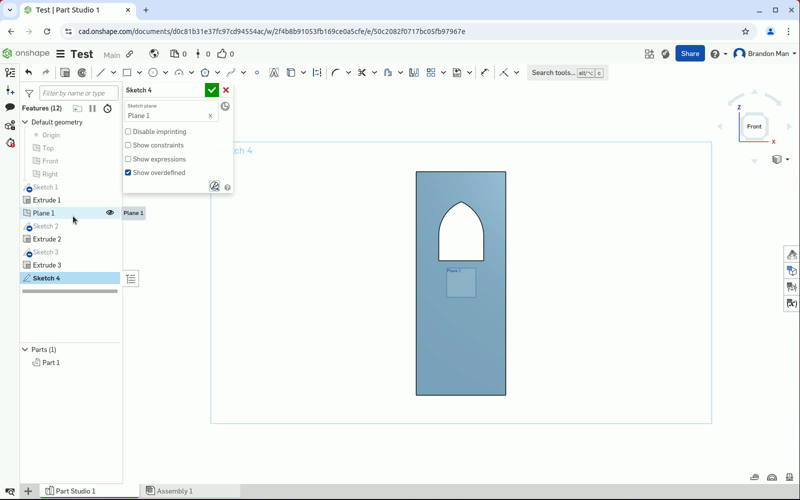
mouse_move(73, 352)
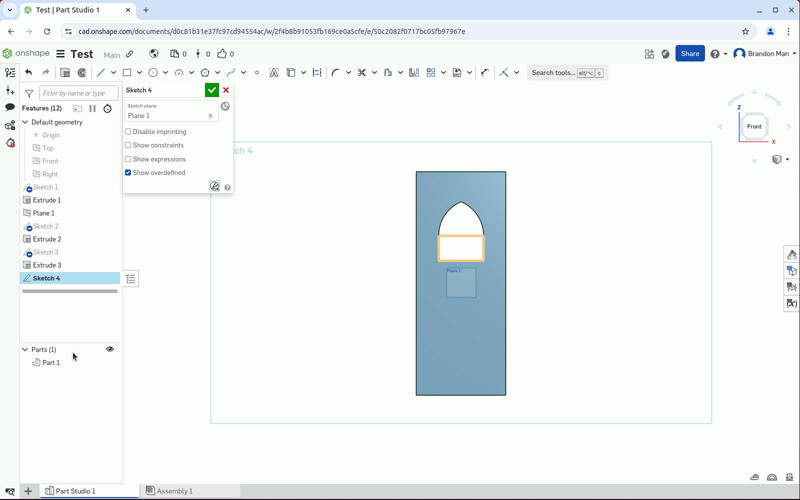
key(y)
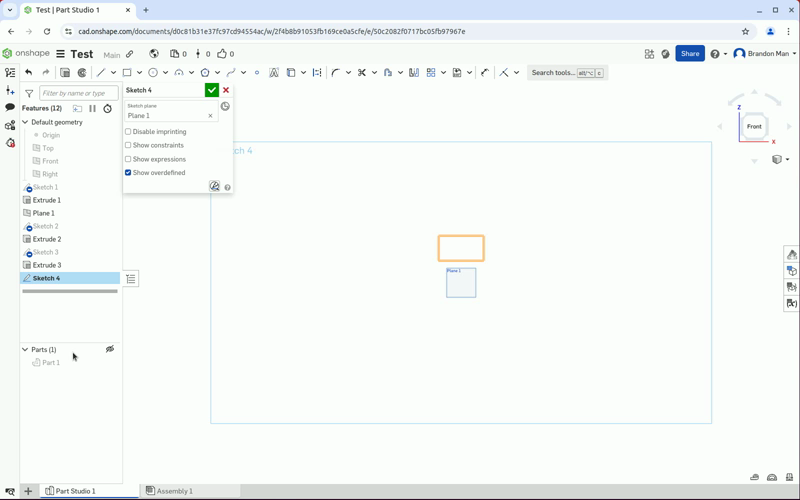
key(l)
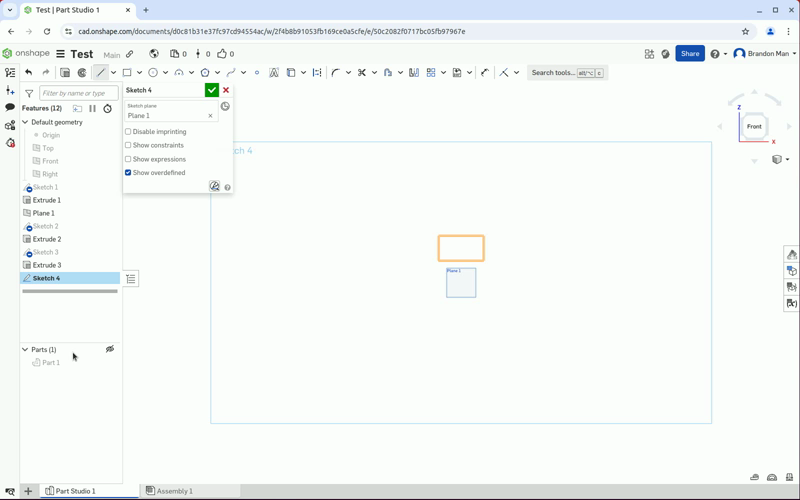
key_down(shift)
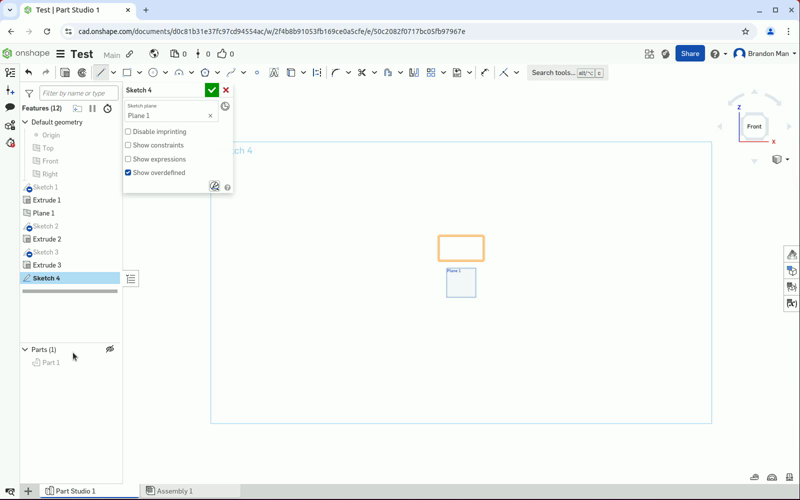
mouse_move(416, 274)
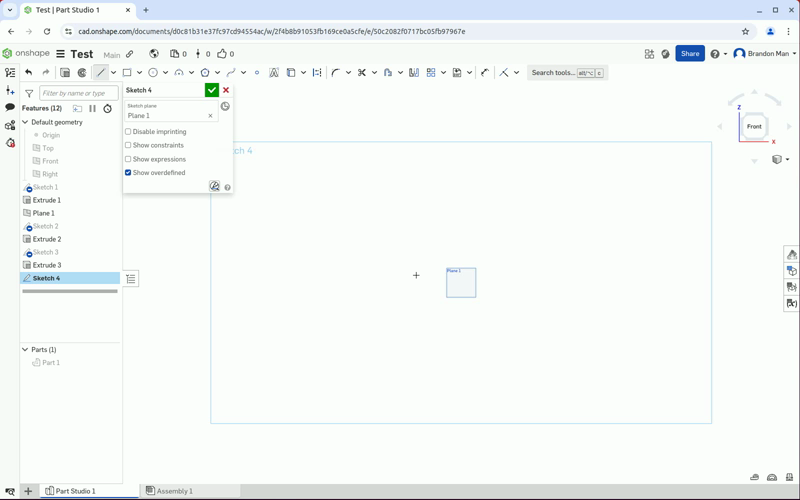
click(416, 274)
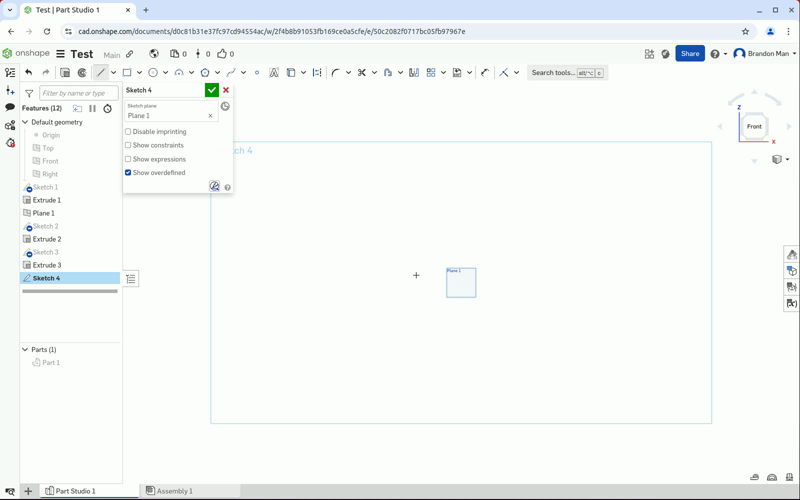
key_up(shift)
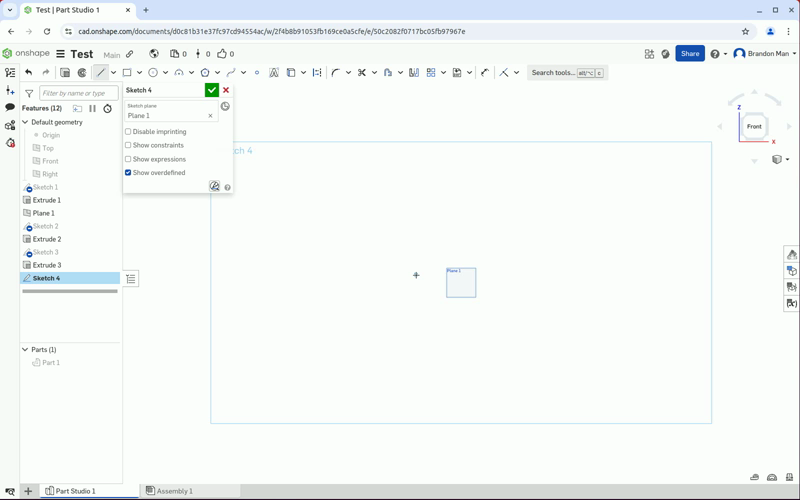
key_down(shift)
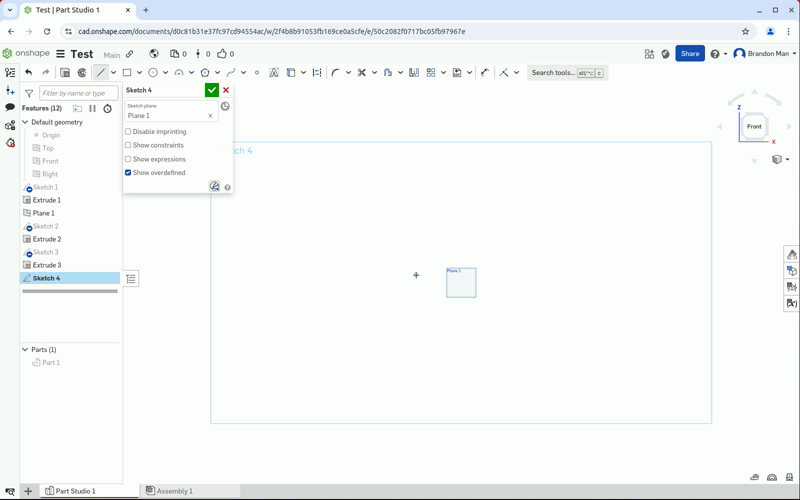
mouse_move(506, 274)
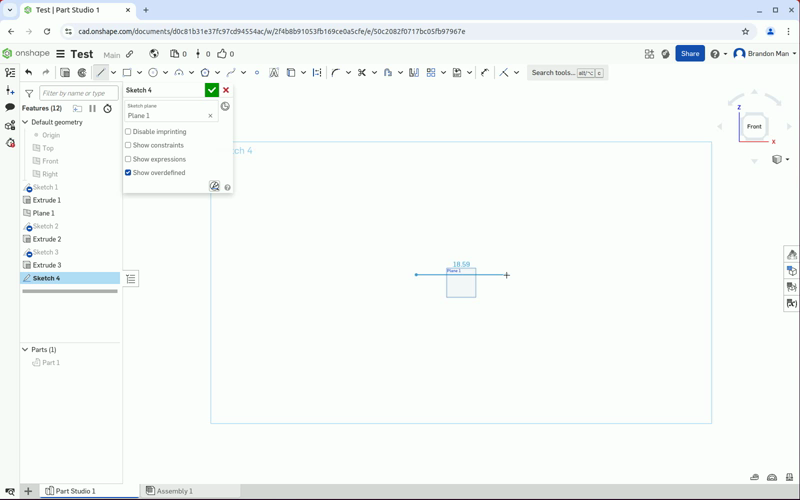
click(506, 274)
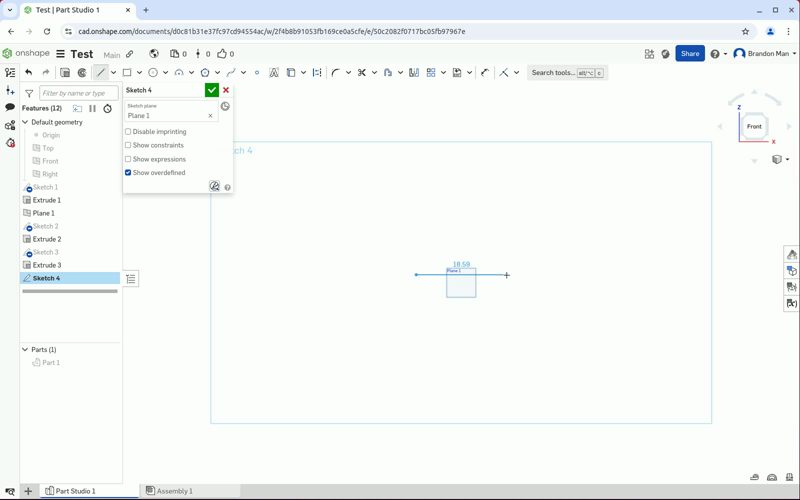
key_up(shift)
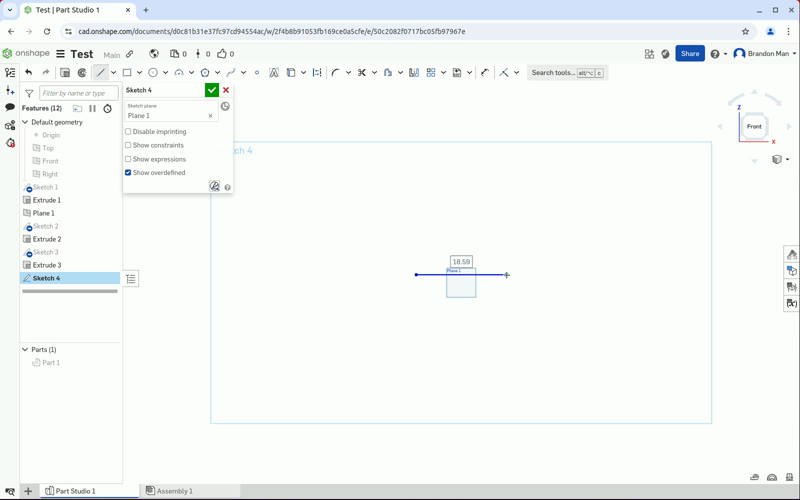
key_down(shift)
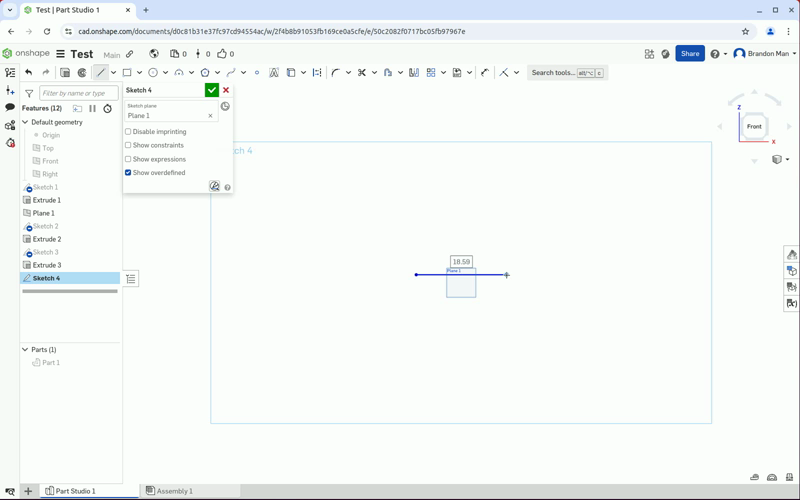
mouse_move(536, 274)
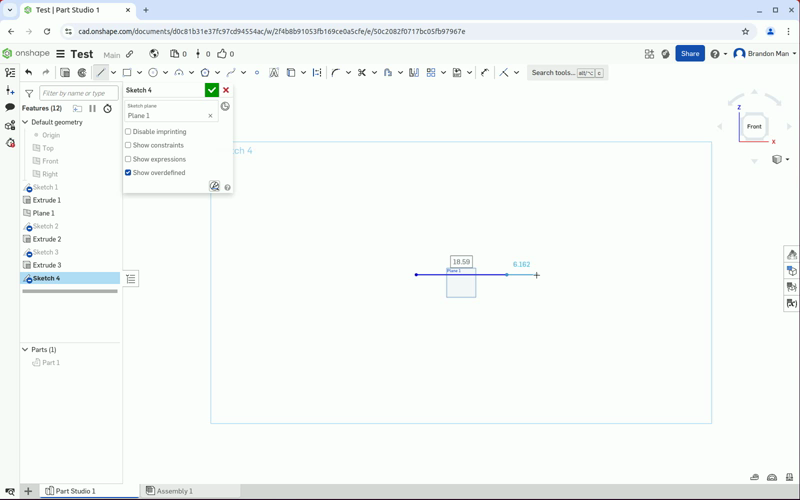
mouse_move(506, 270)
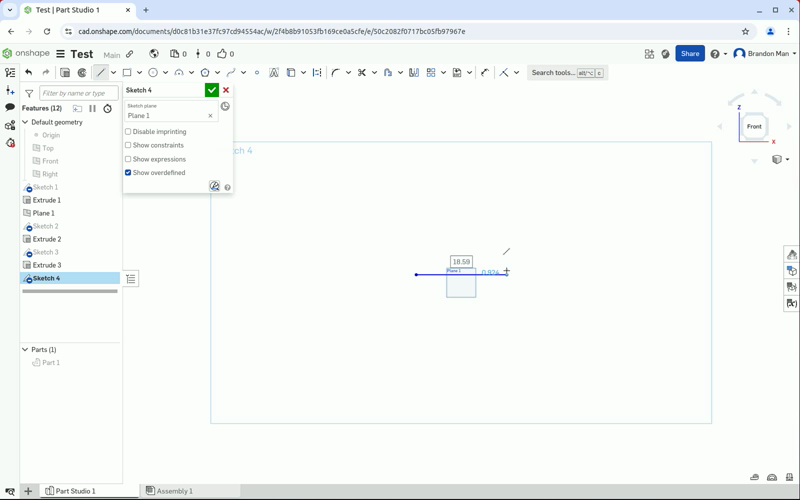
scroll(6)
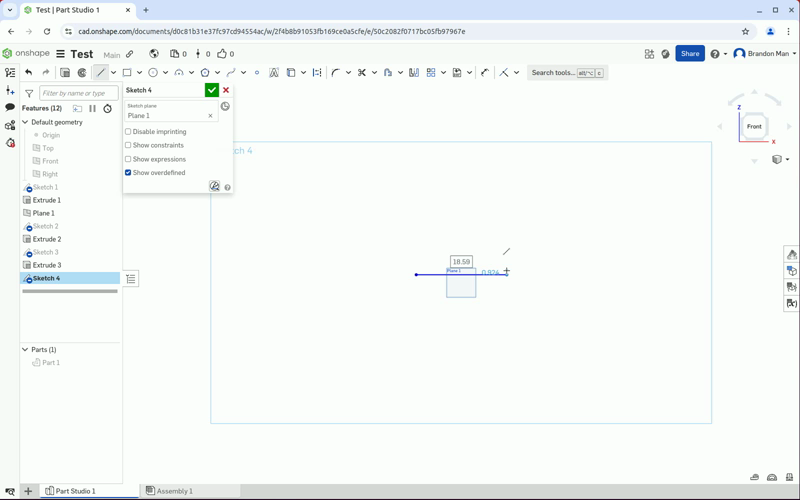
scroll(6)
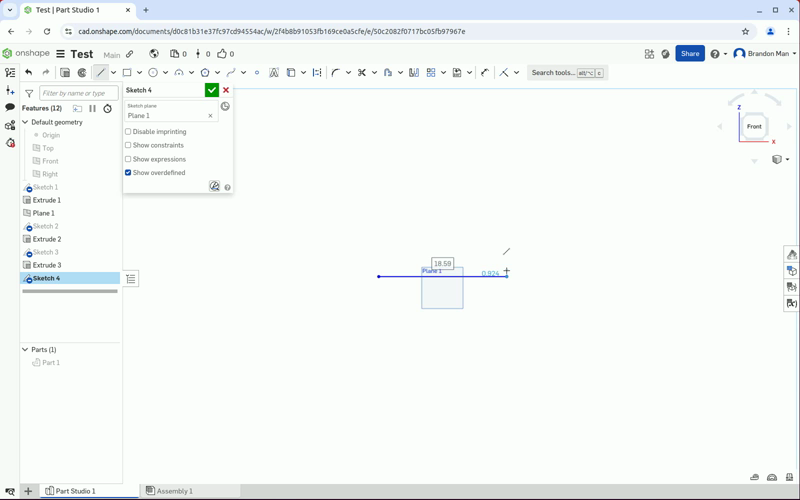
scroll(6)
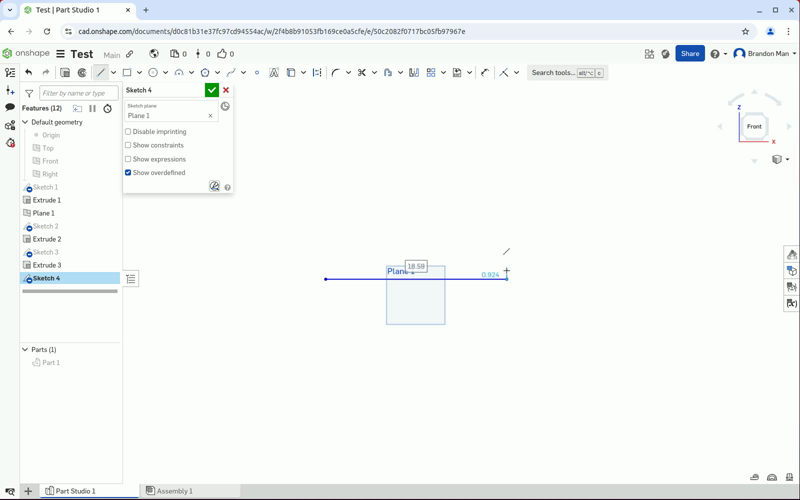
scroll(6)
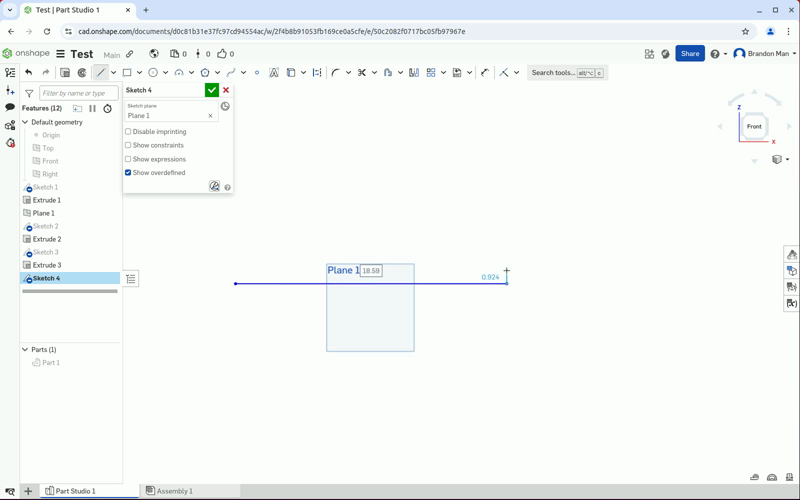
scroll(6)
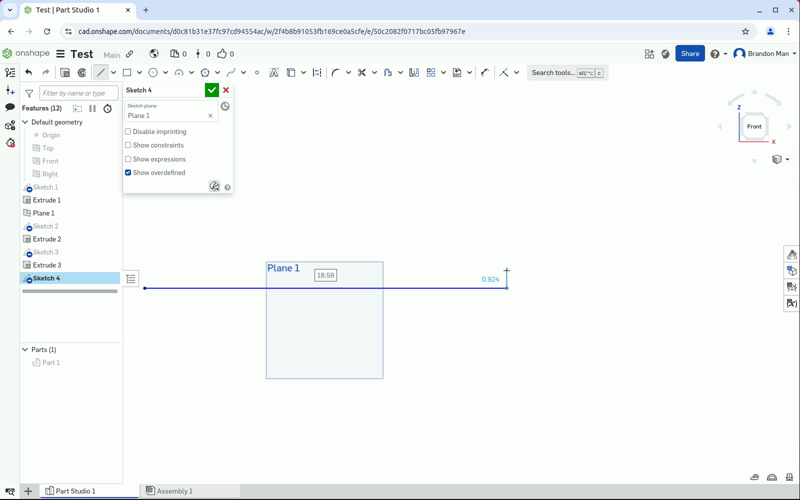
scroll(6)
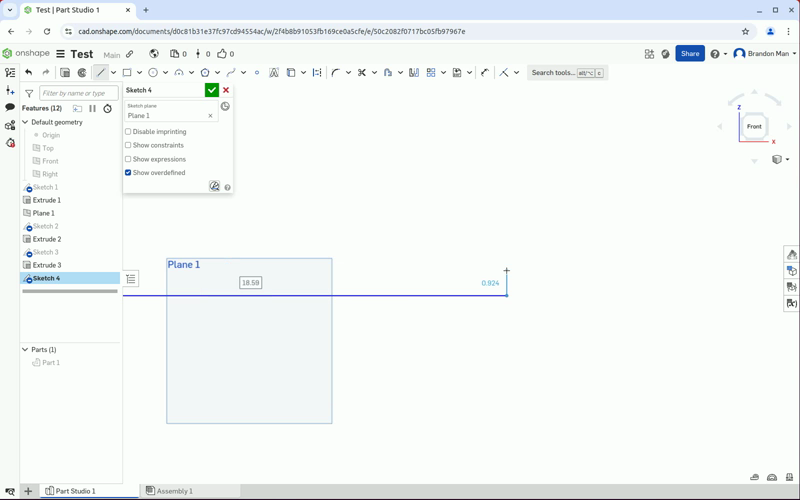
scroll(6)
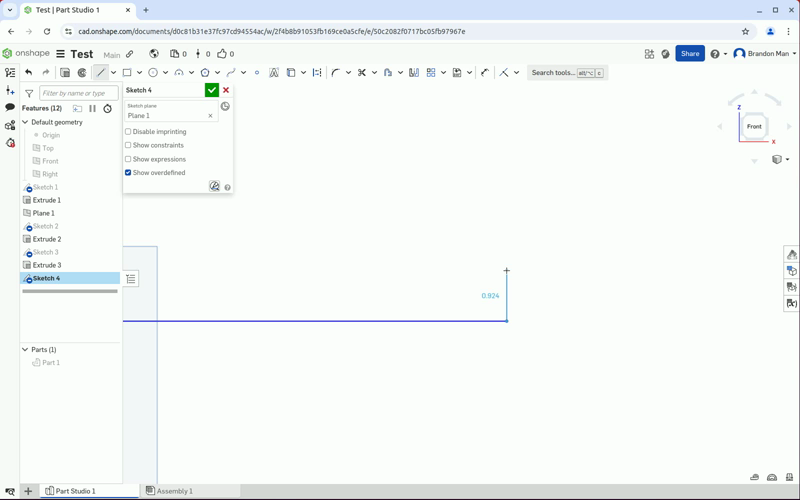
click(506, 270)
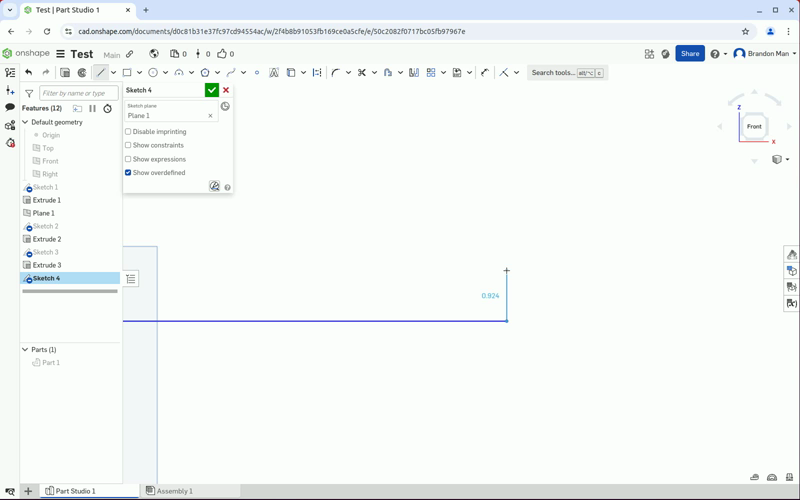
scroll(-6)
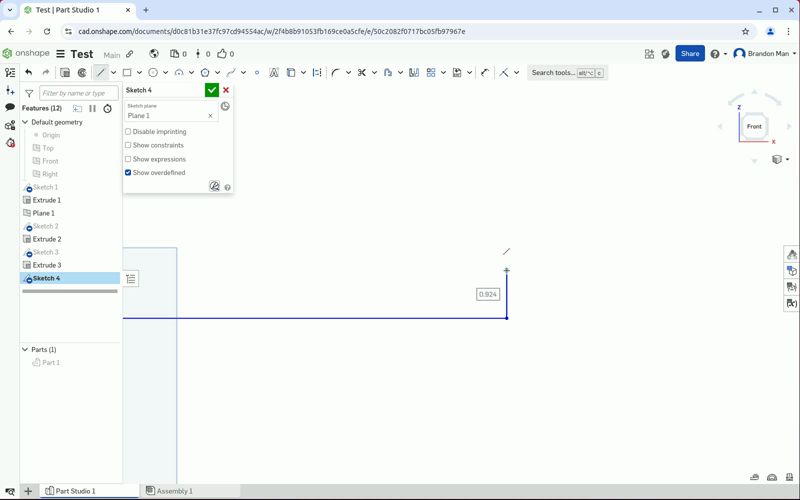
scroll(-6)
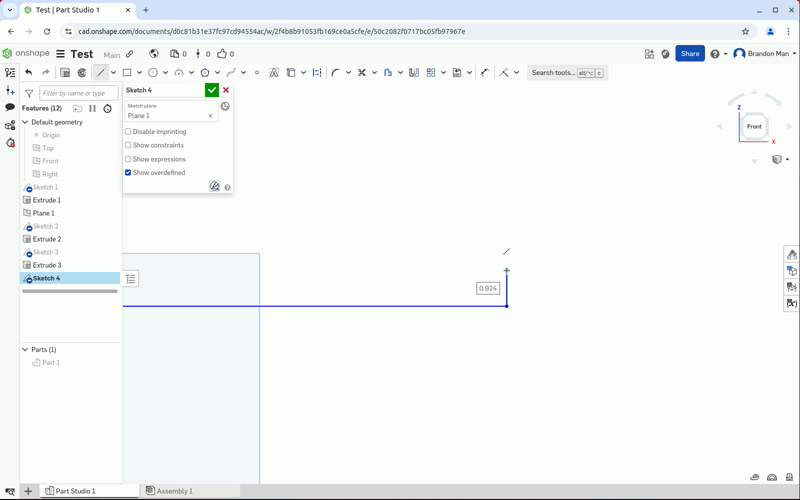
scroll(-6)
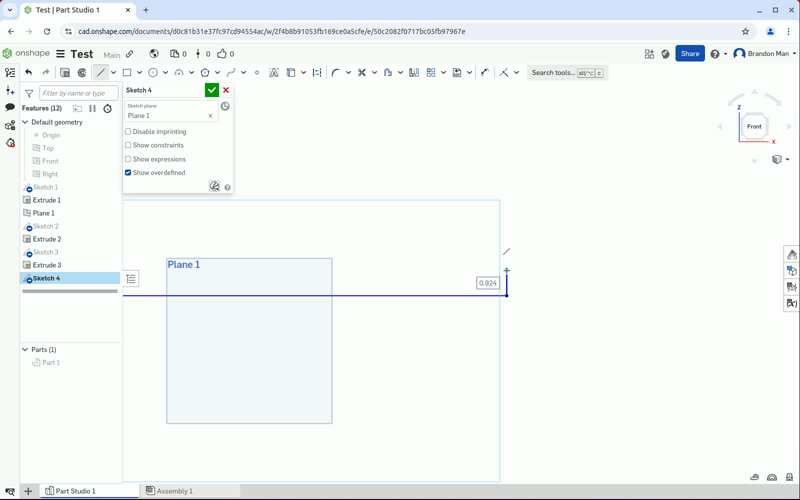
scroll(-6)
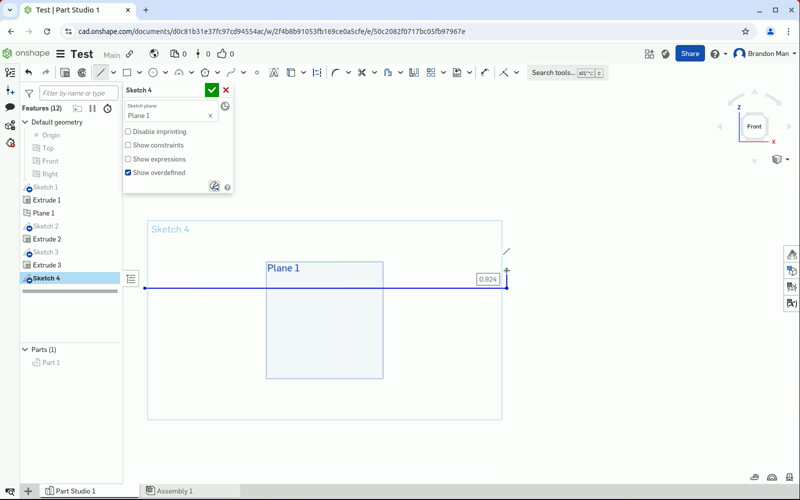
scroll(-6)
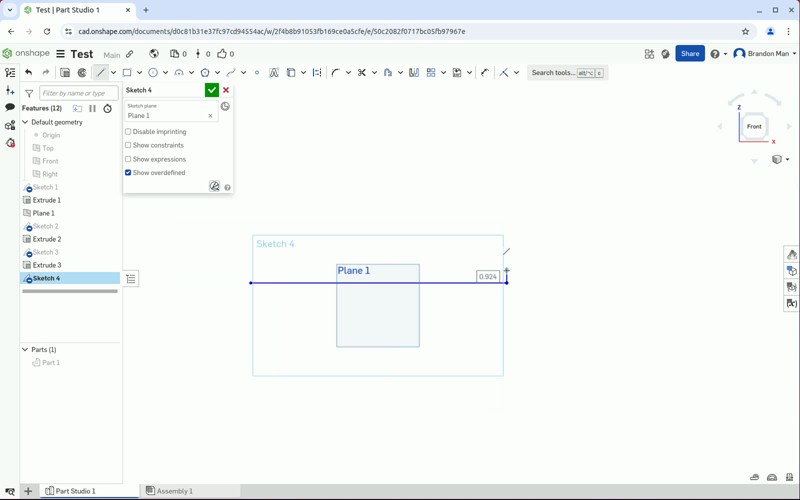
scroll(-6)
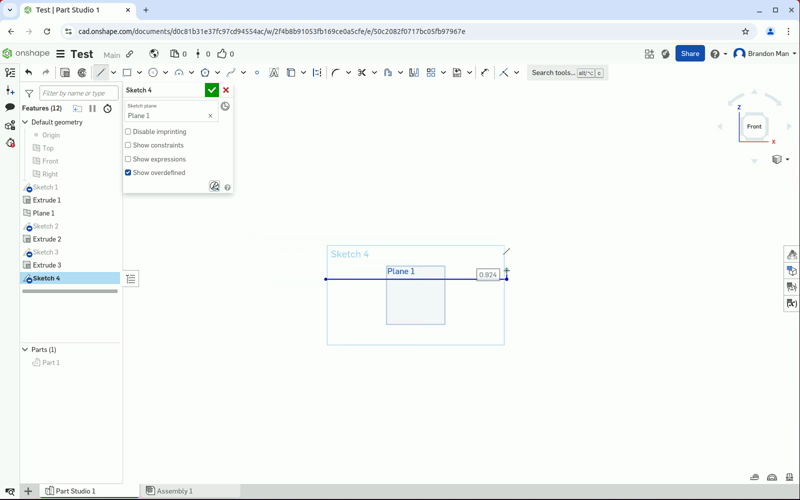
scroll(-6)
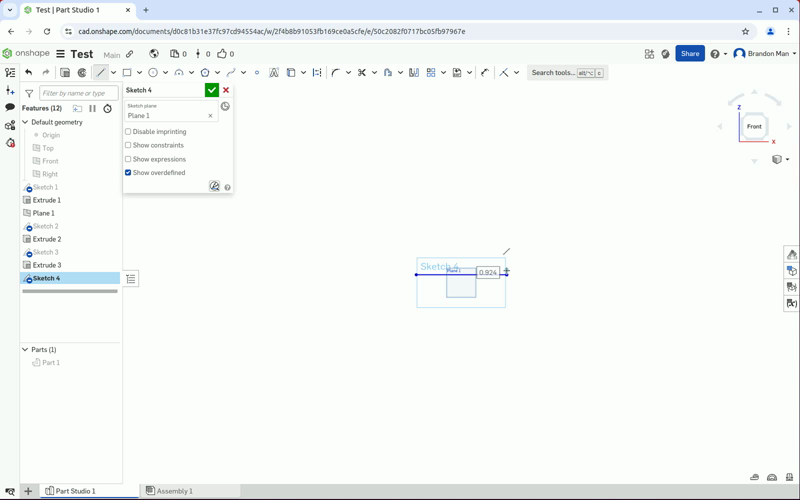
key_up(shift)
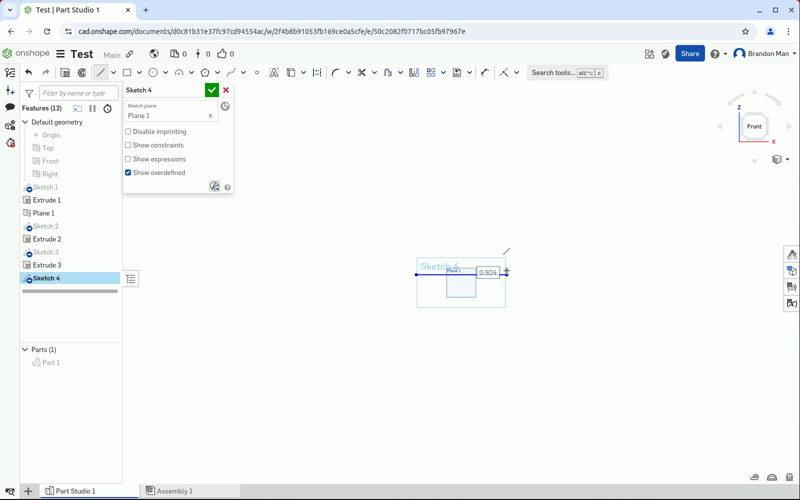
key_down(shift)
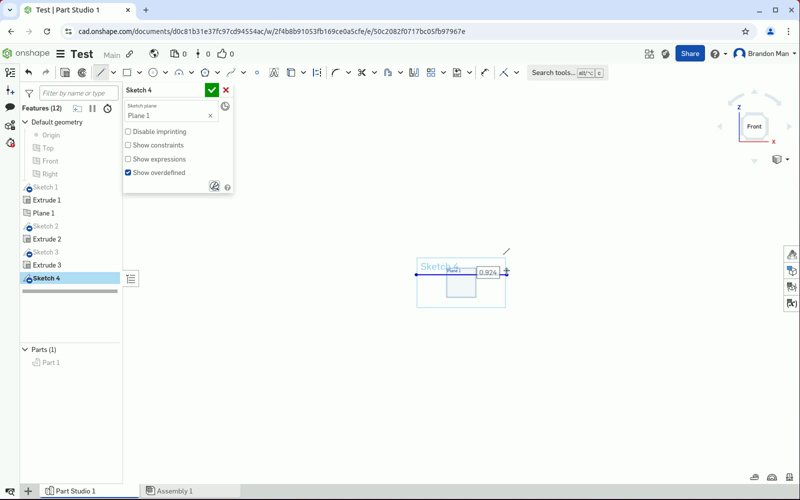
mouse_move(416, 270)
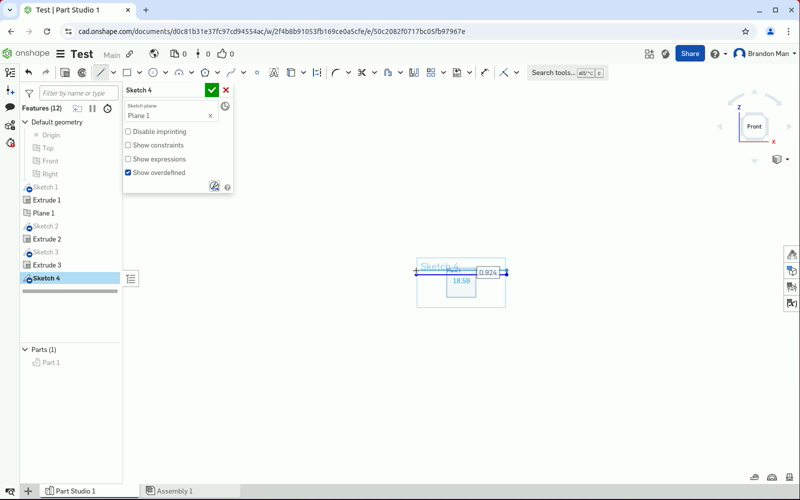
scroll(6)
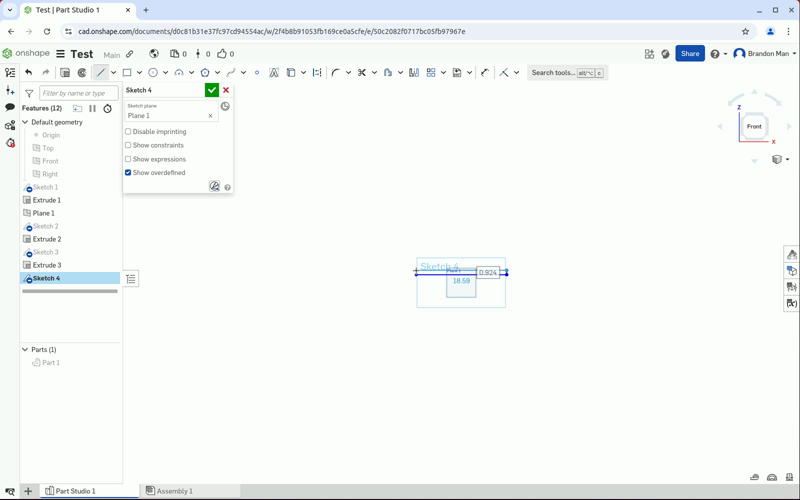
scroll(6)
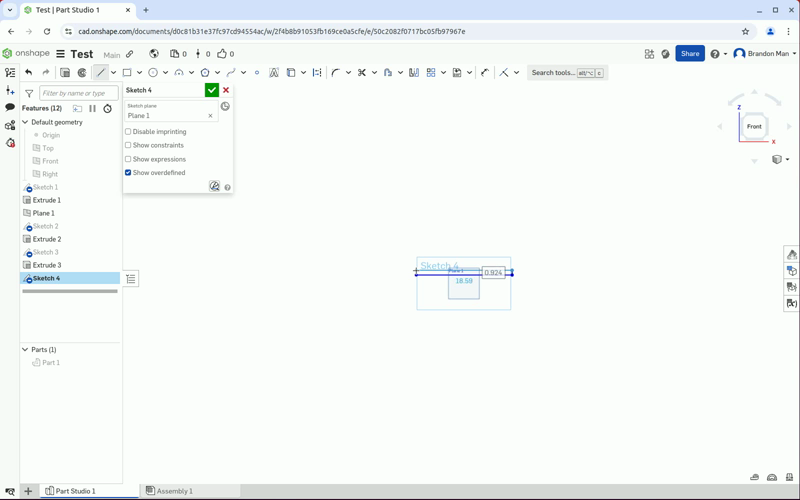
scroll(6)
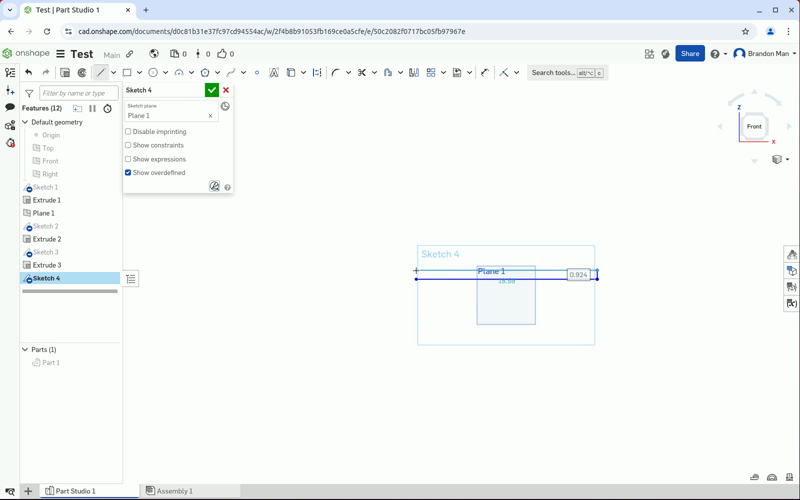
scroll(6)
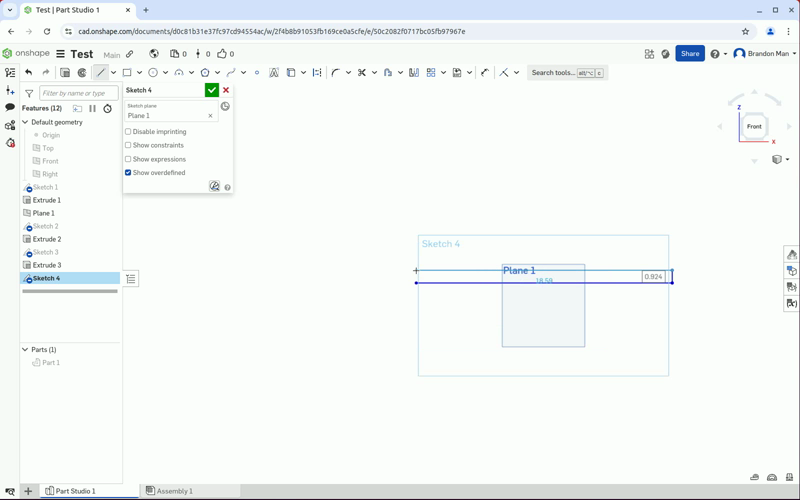
scroll(6)
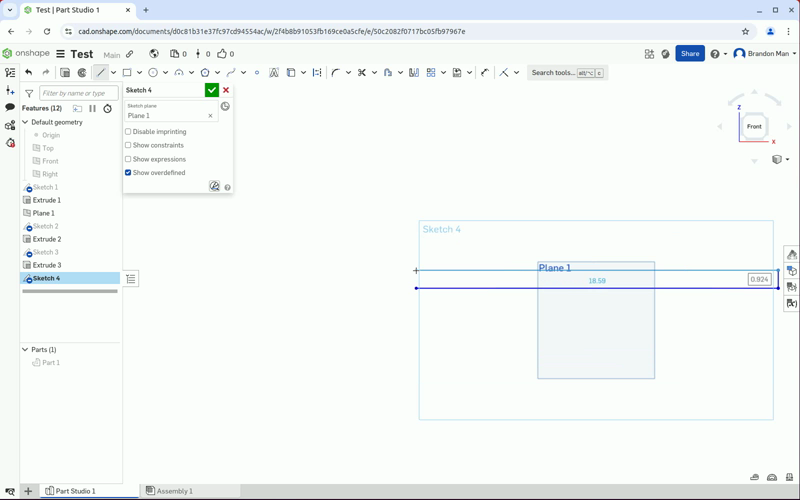
scroll(6)
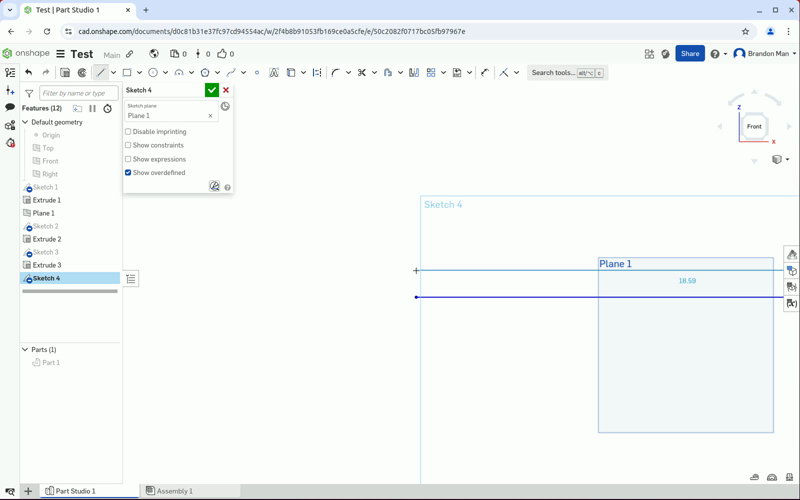
scroll(6)
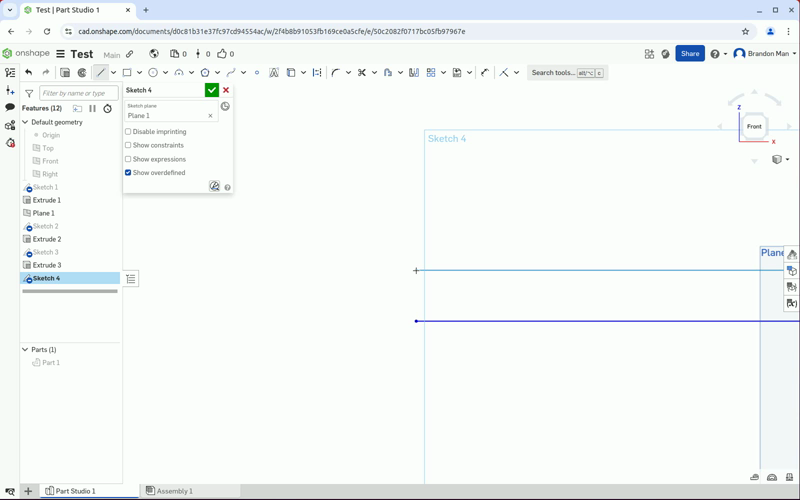
click(416, 270)
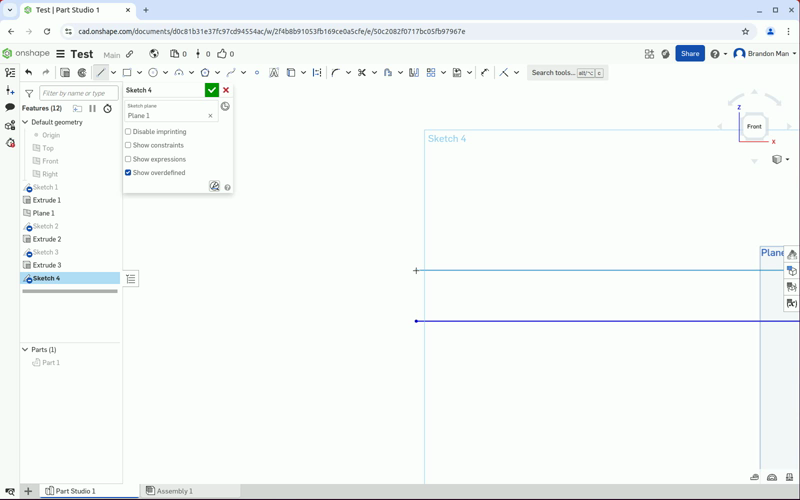
scroll(-6)
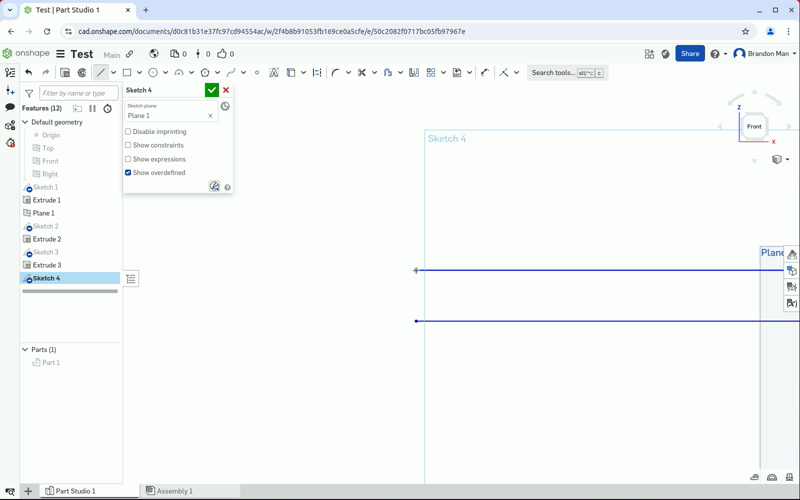
scroll(-6)
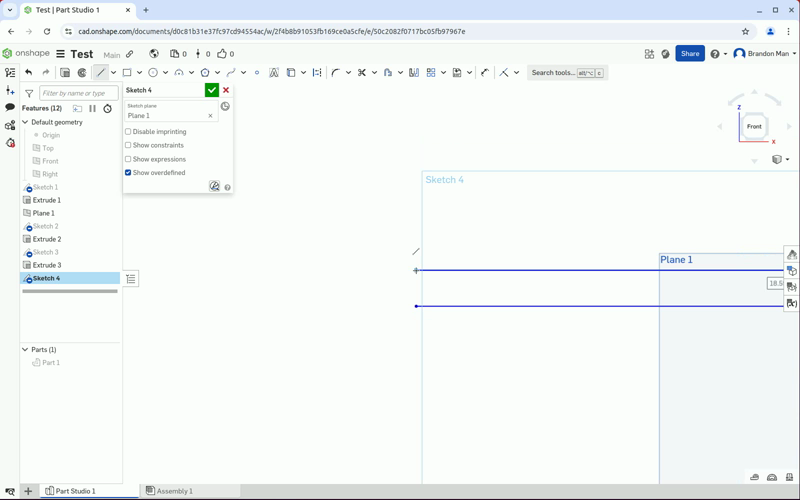
scroll(-6)
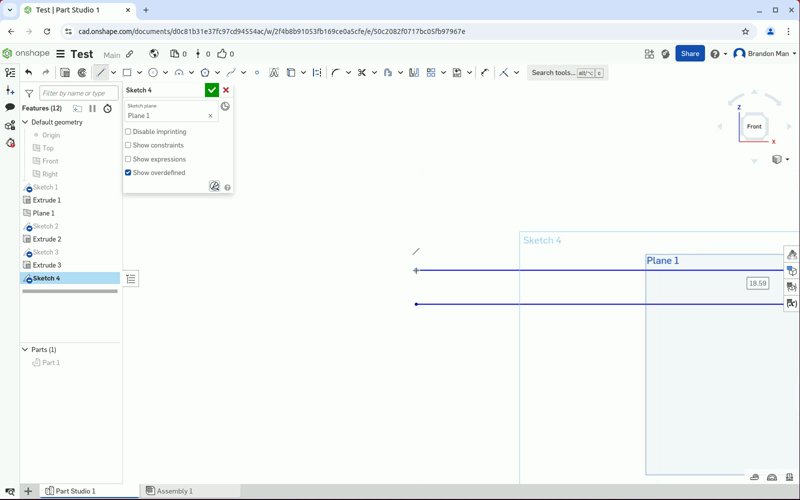
scroll(-6)
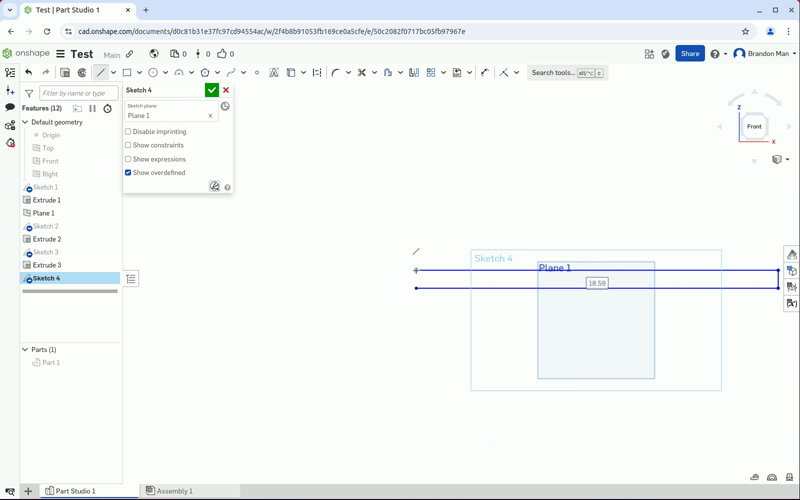
scroll(-6)
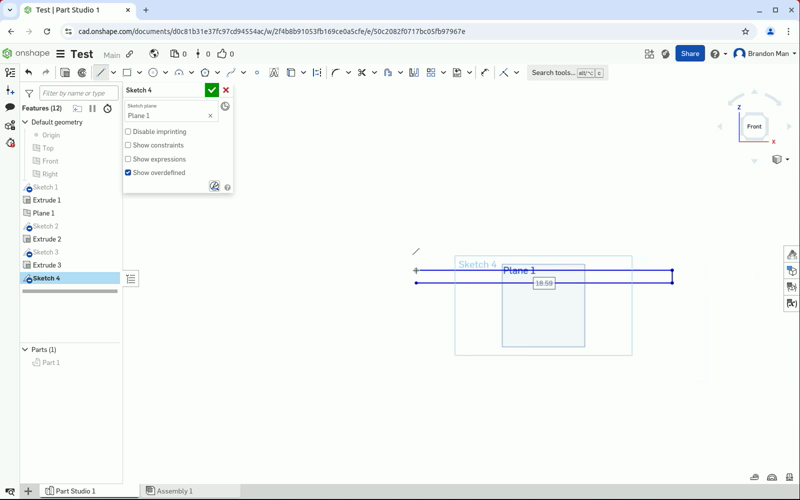
scroll(-6)
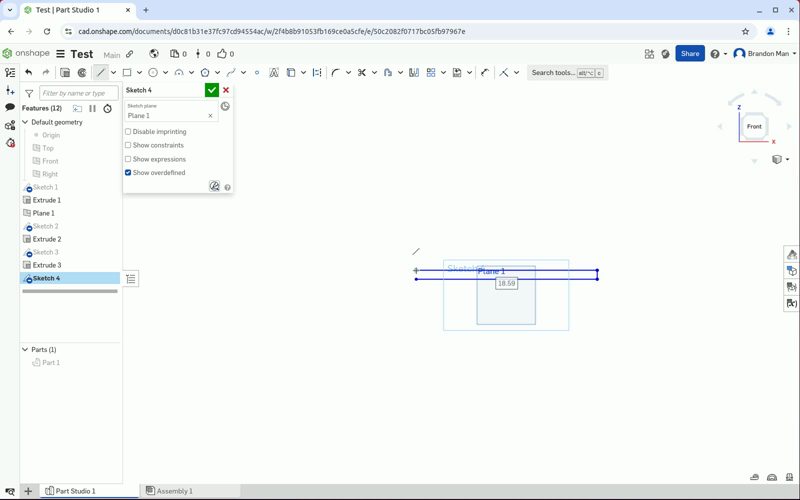
scroll(-6)
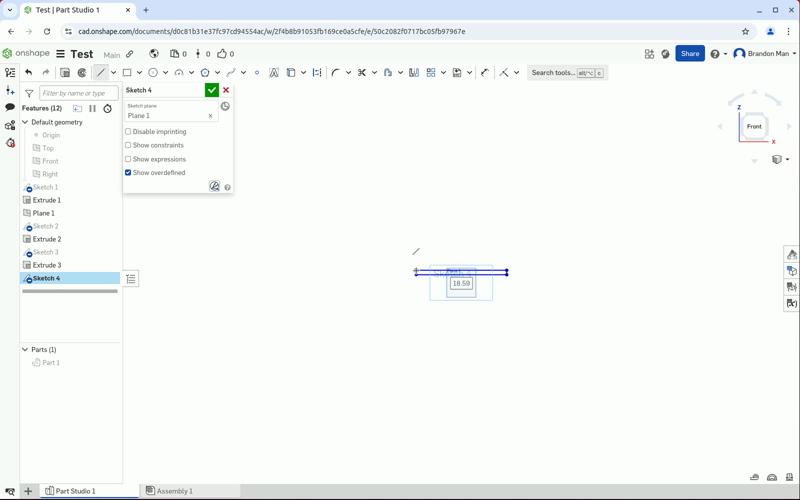
key_up(shift)
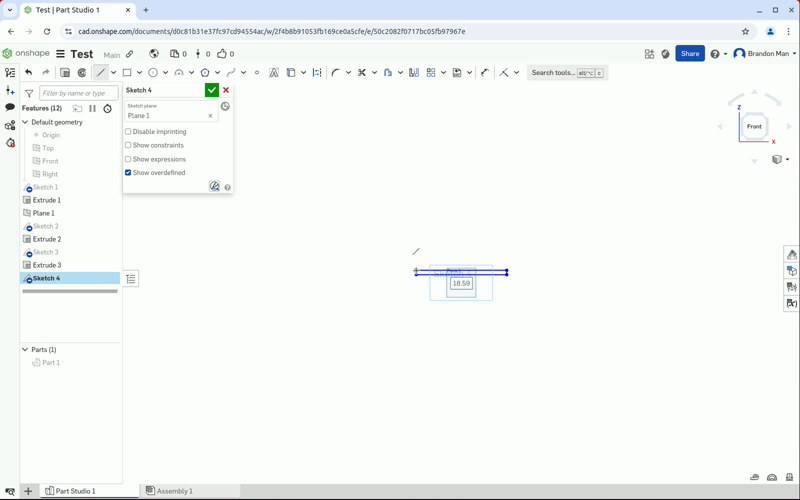
mouse_move(446, 270)
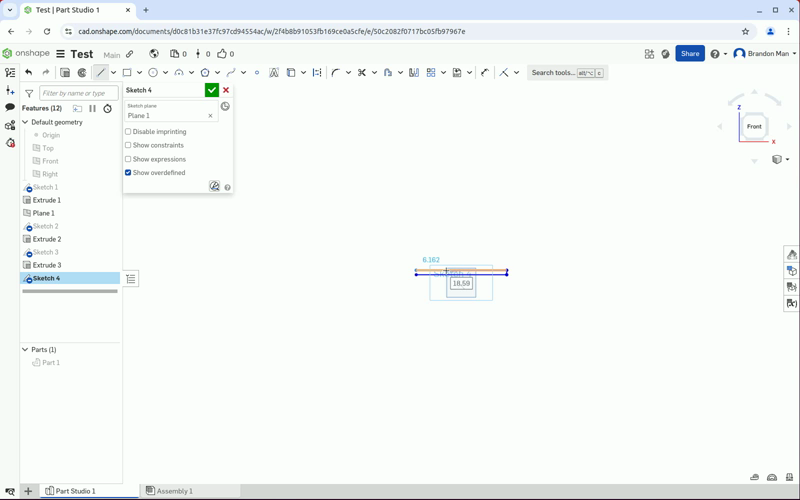
key_down(shift)
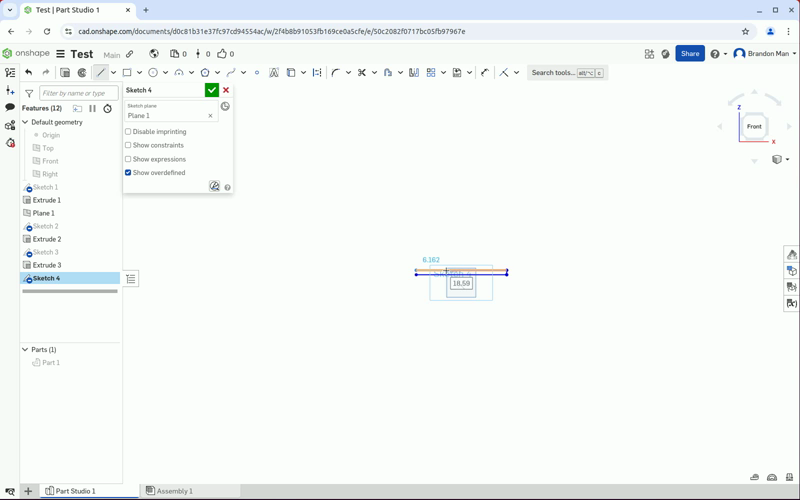
mouse_move(416, 274)
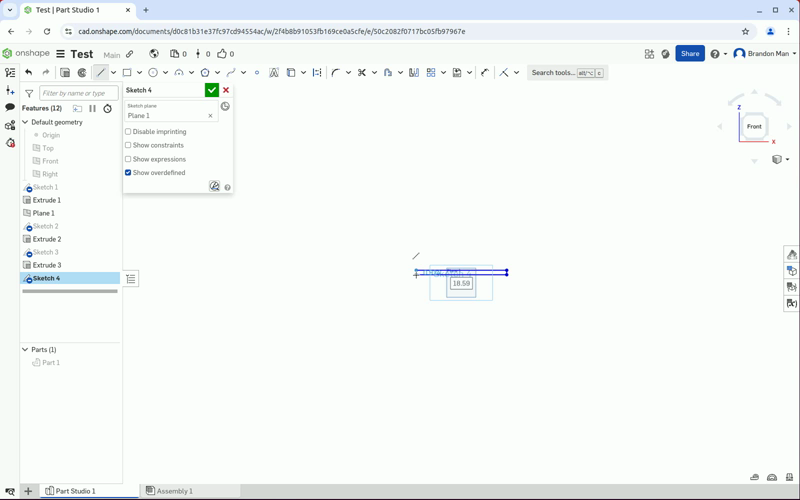
scroll(6)
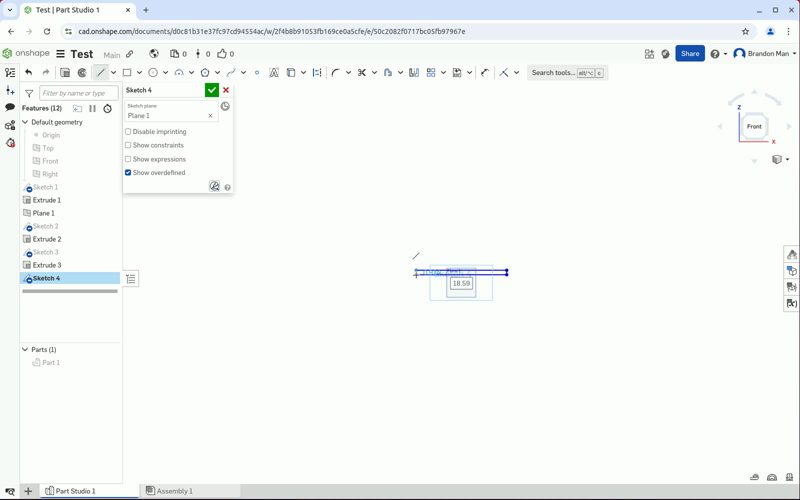
scroll(6)
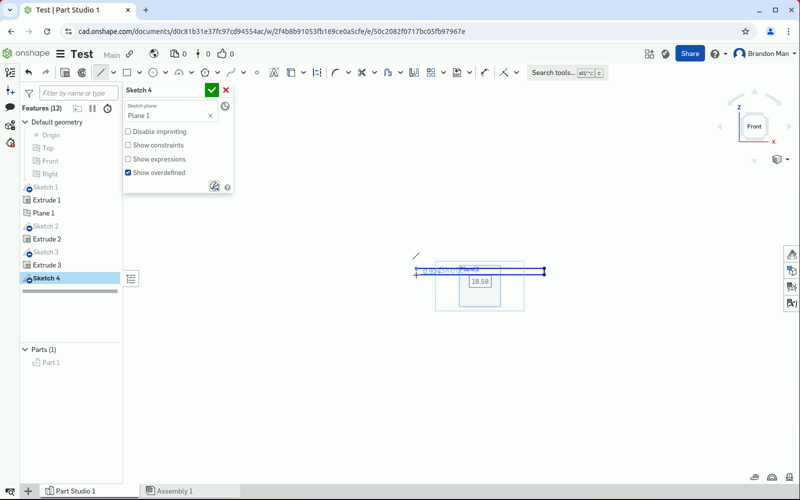
scroll(6)
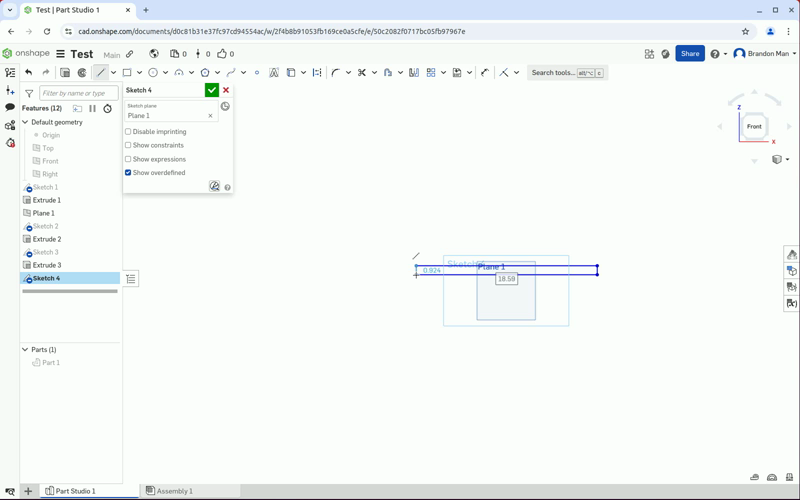
scroll(6)
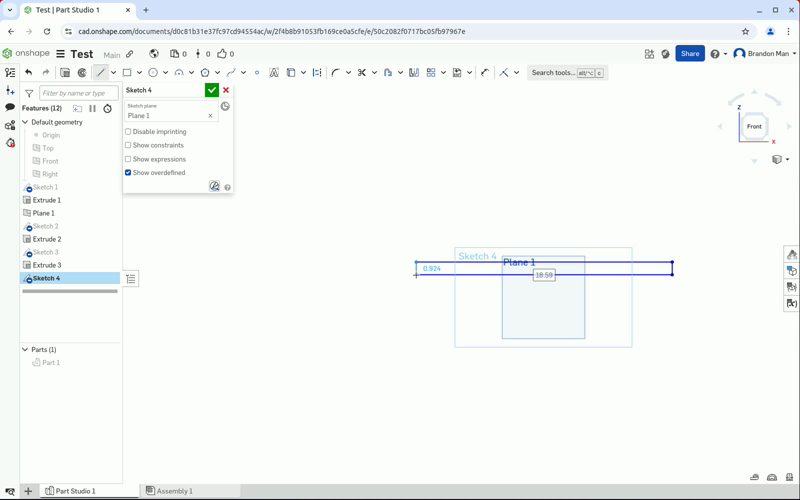
scroll(6)
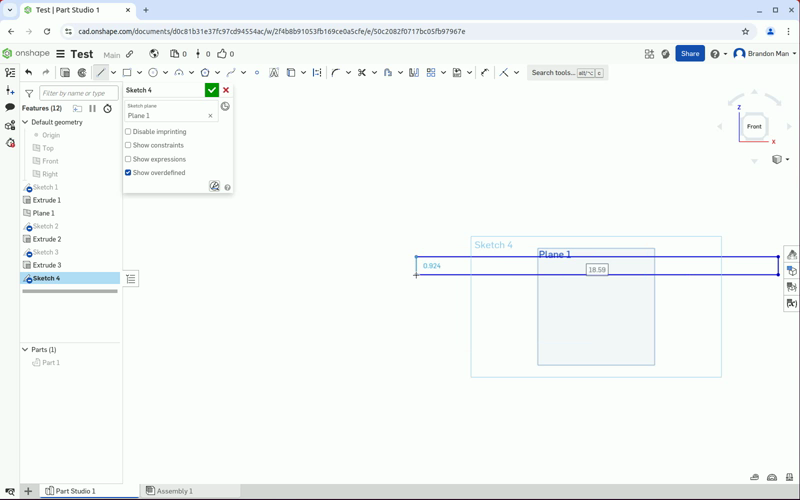
scroll(6)
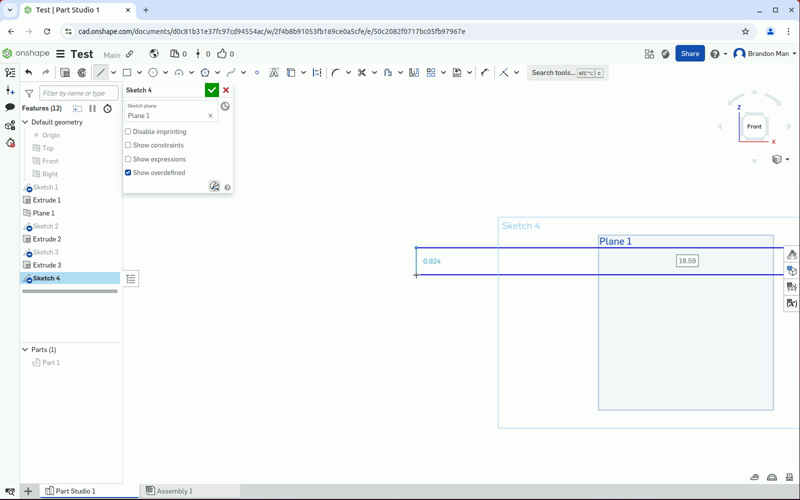
scroll(6)
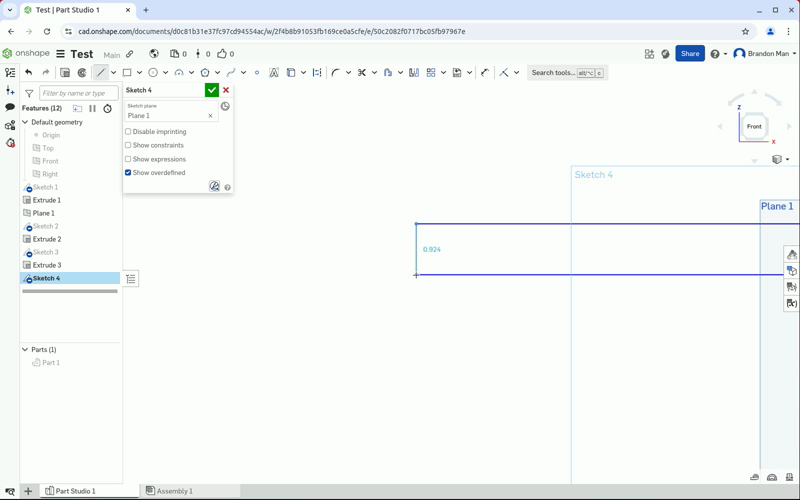
key_up(shift)
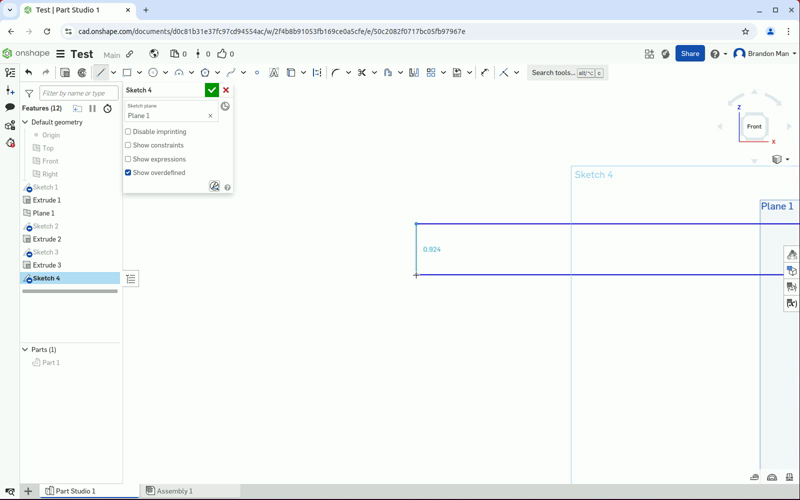
click(416, 274)
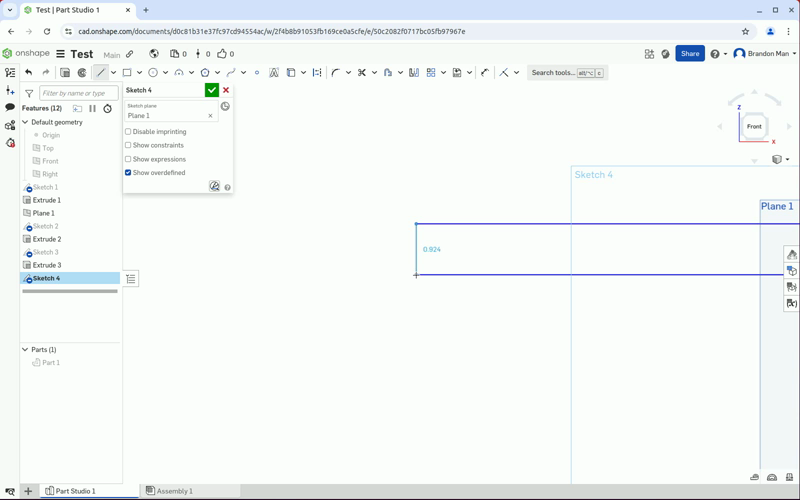
scroll(-6)
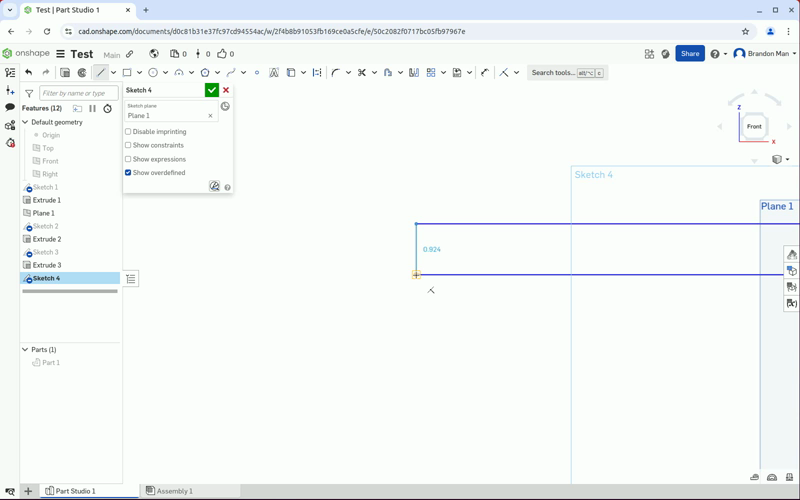
scroll(-6)
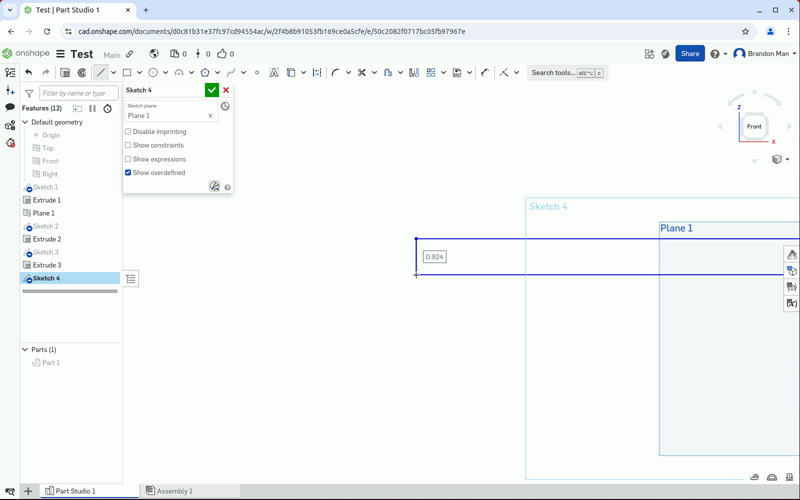
scroll(-6)
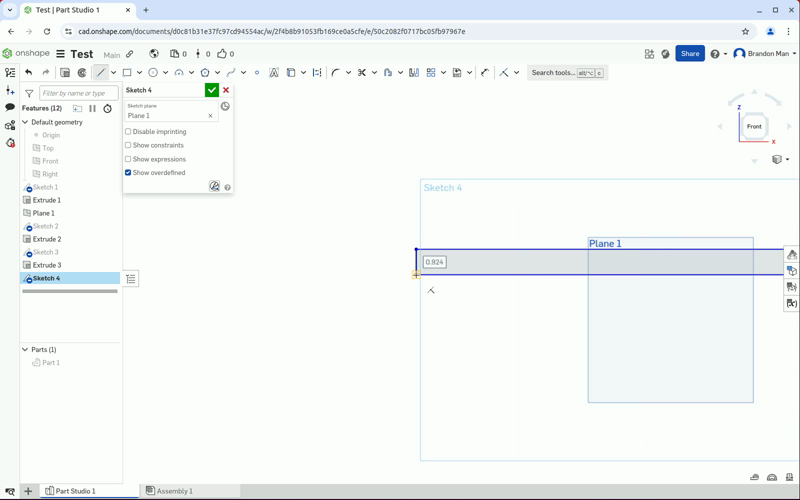
scroll(-6)
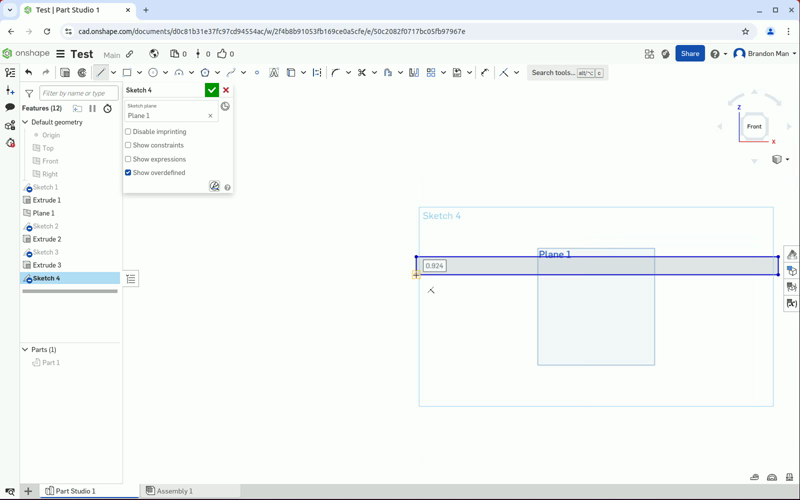
scroll(-6)
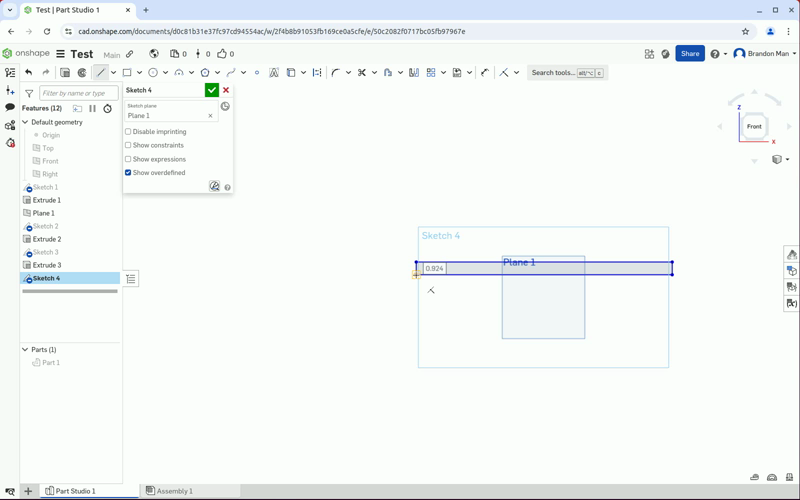
scroll(-6)
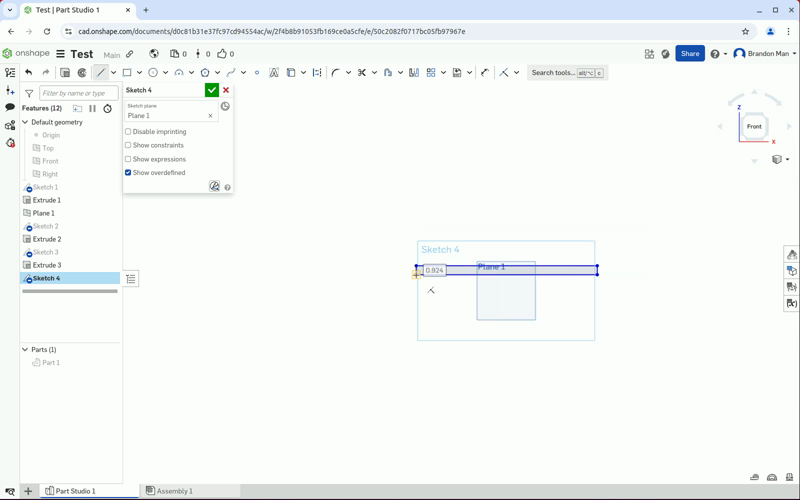
scroll(-6)
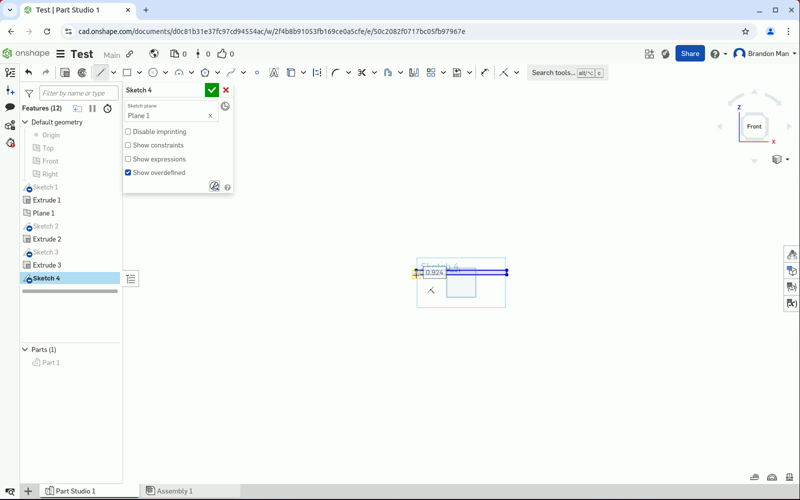
key(esc)
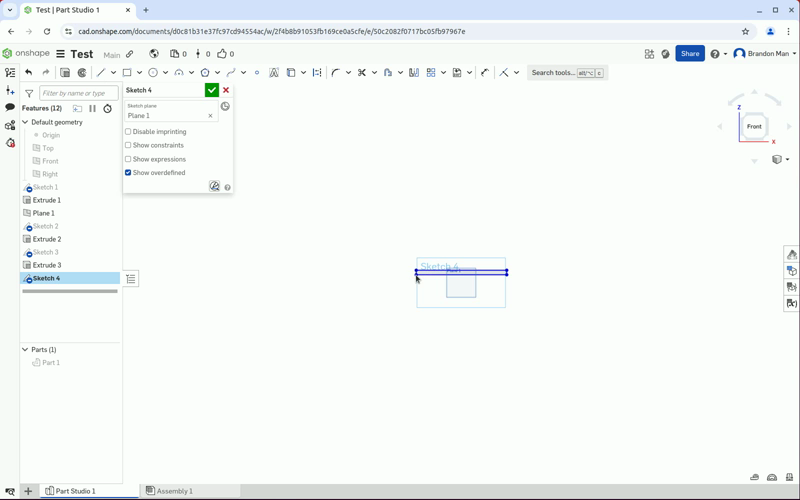
mouse_move(433, 271)
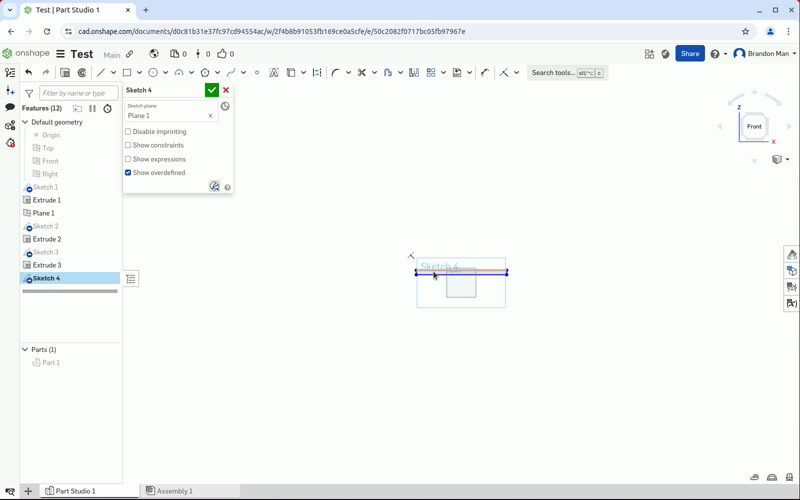
scroll(6)
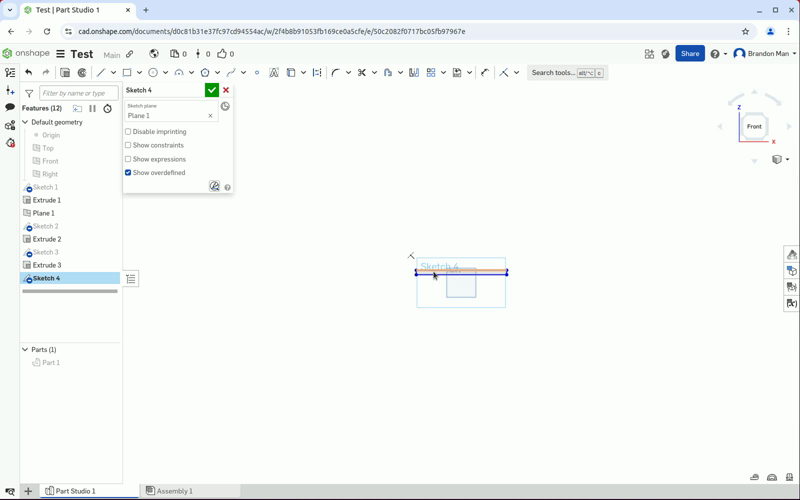
scroll(6)
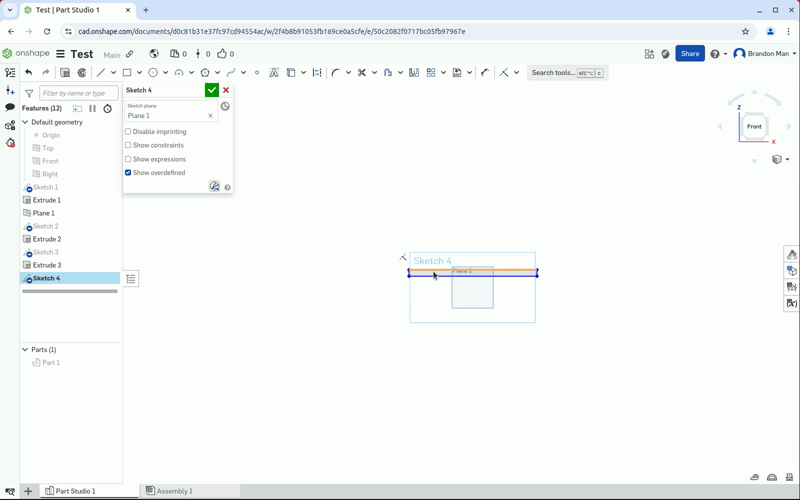
scroll(6)
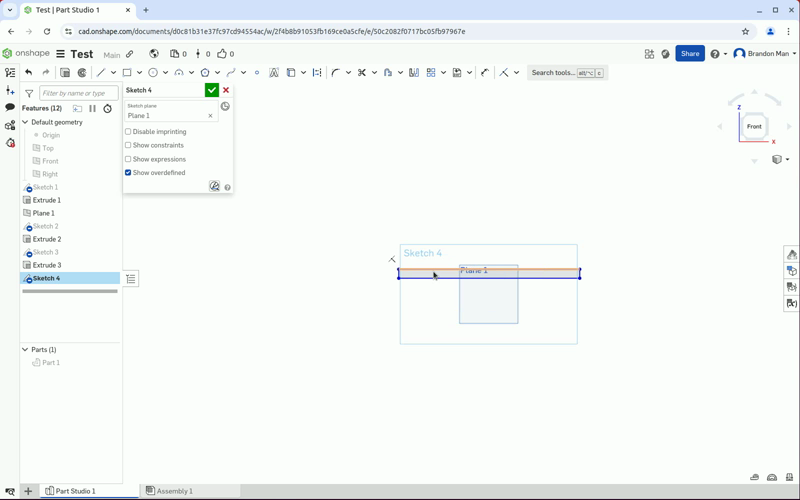
scroll(6)
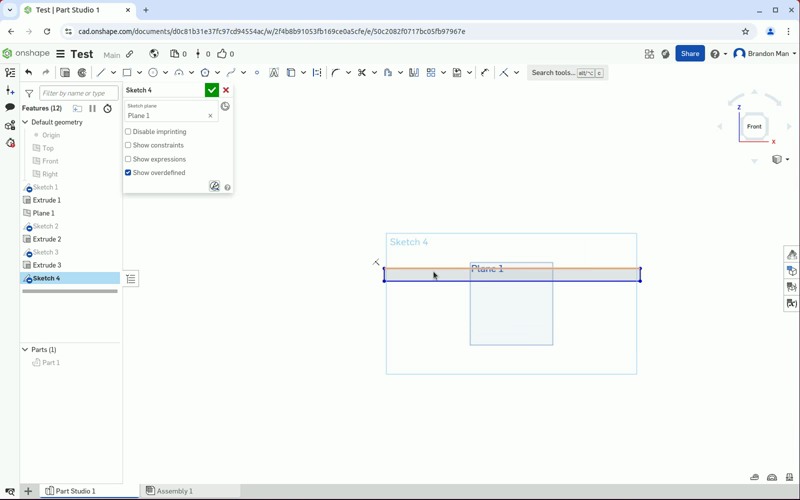
scroll(6)
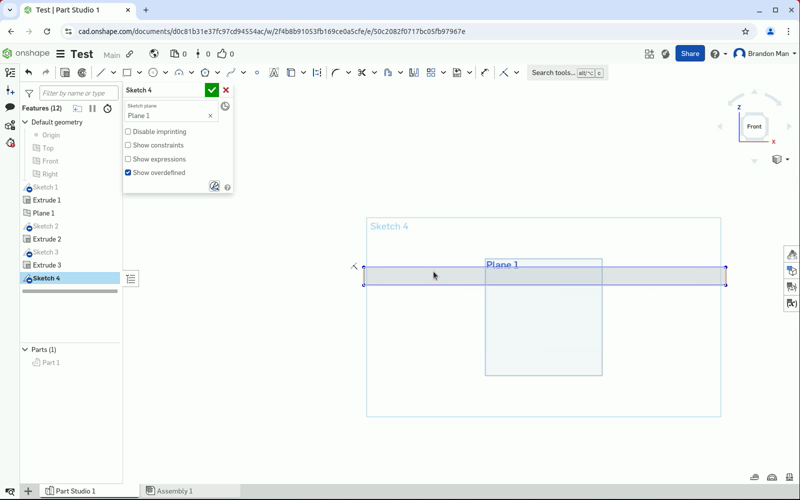
scroll(6)
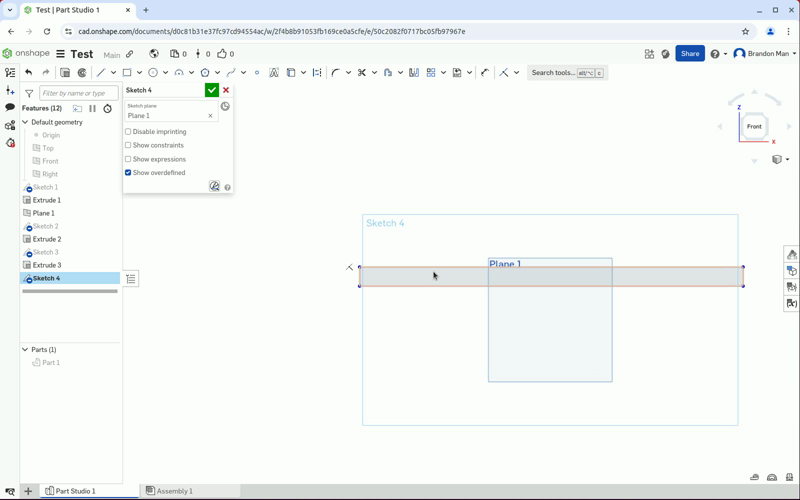
scroll(6)
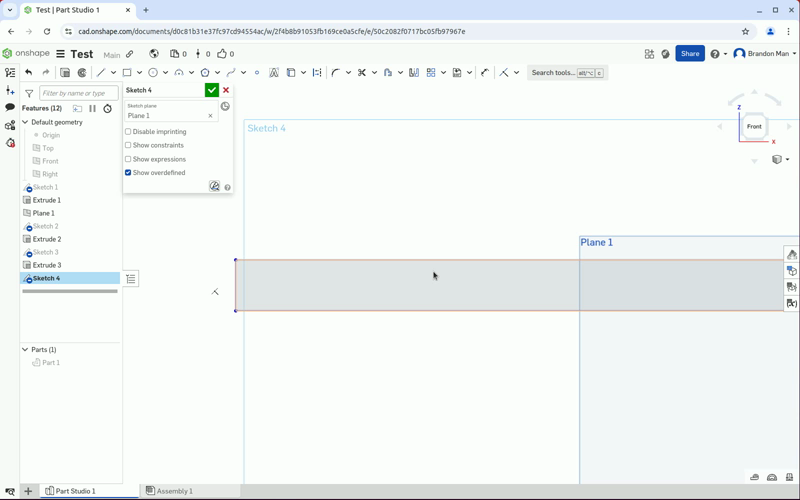
click(433, 271)
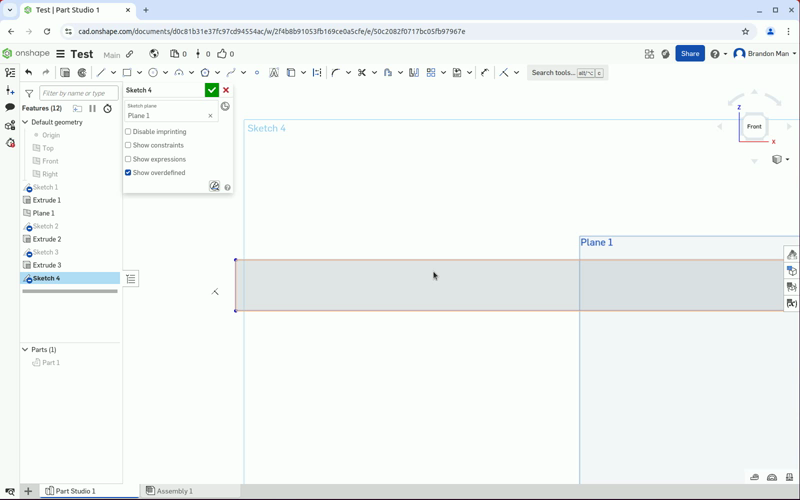
scroll(-6)
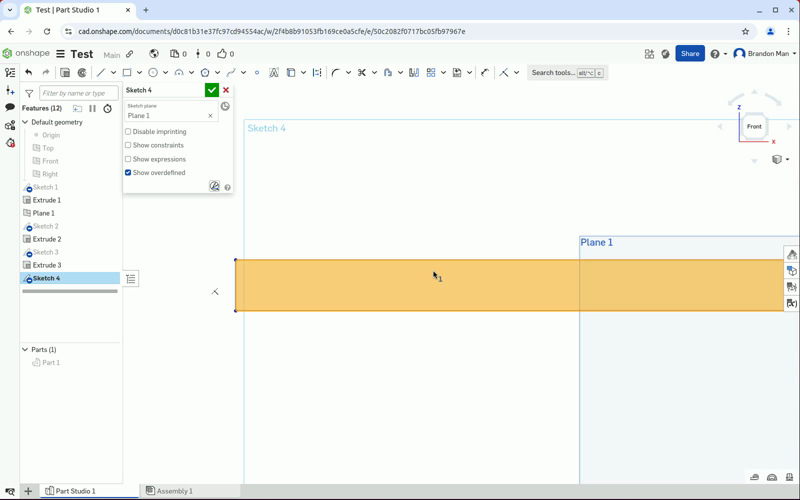
scroll(-6)
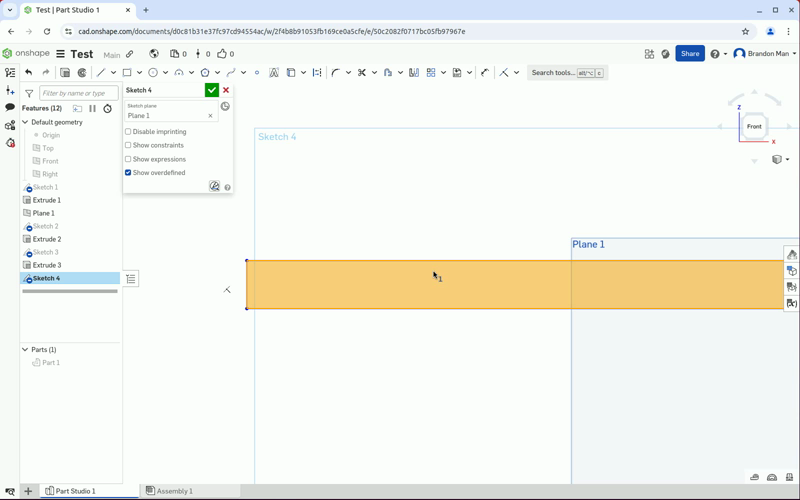
scroll(-6)
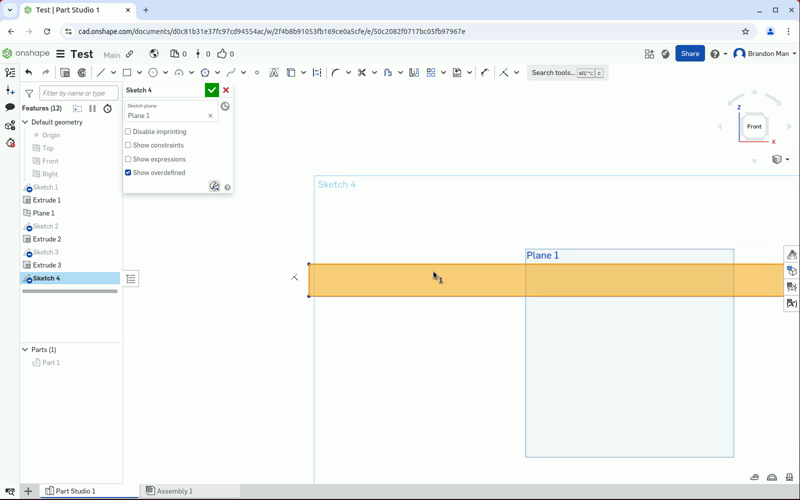
scroll(-6)
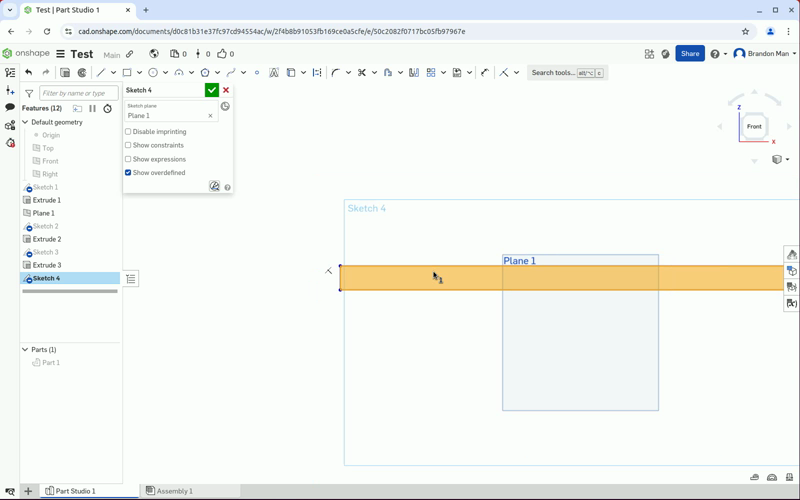
scroll(-6)
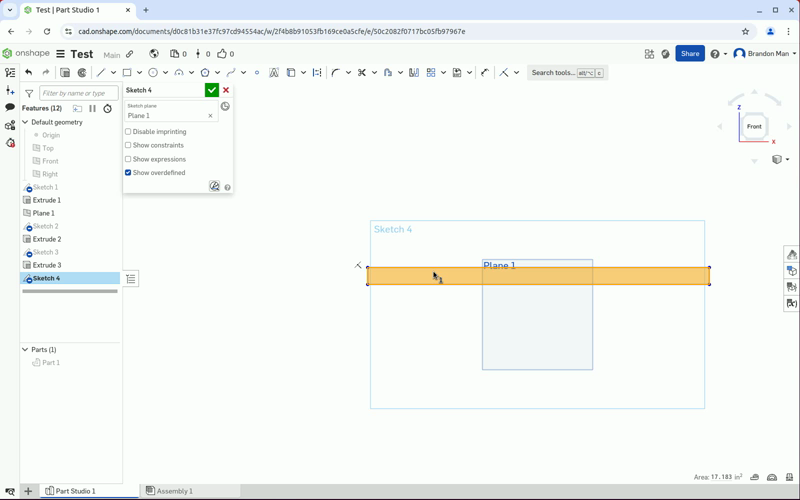
scroll(-6)
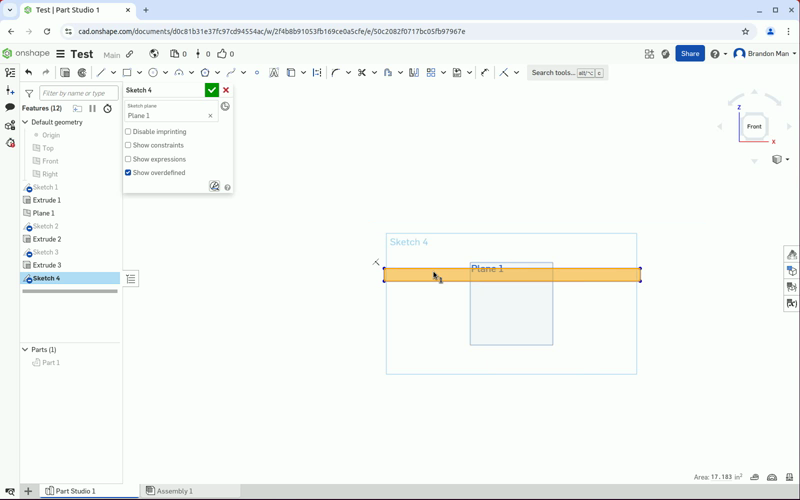
scroll(-6)
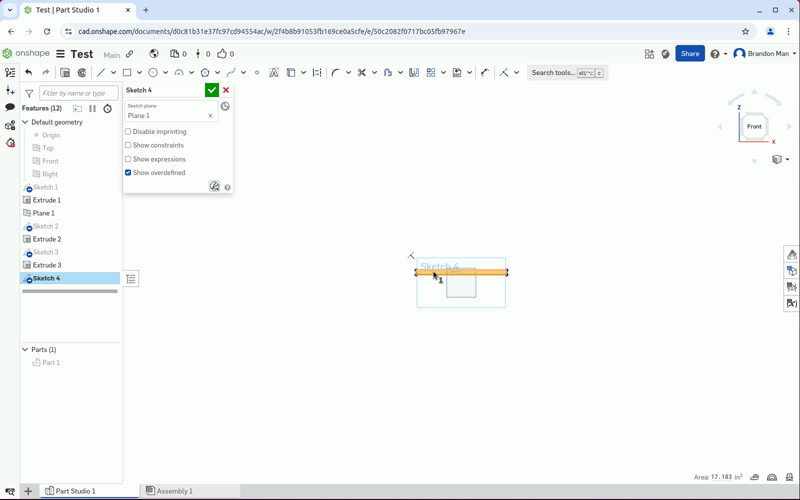
mouse_move(73, 352)
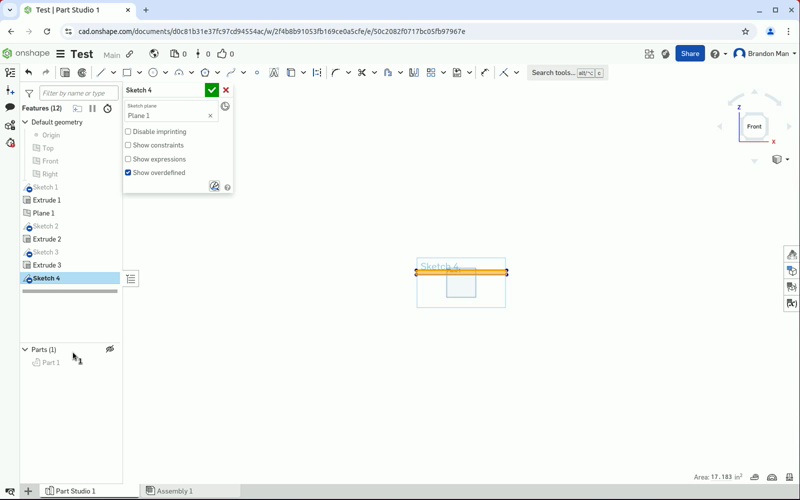
key(shift+y)
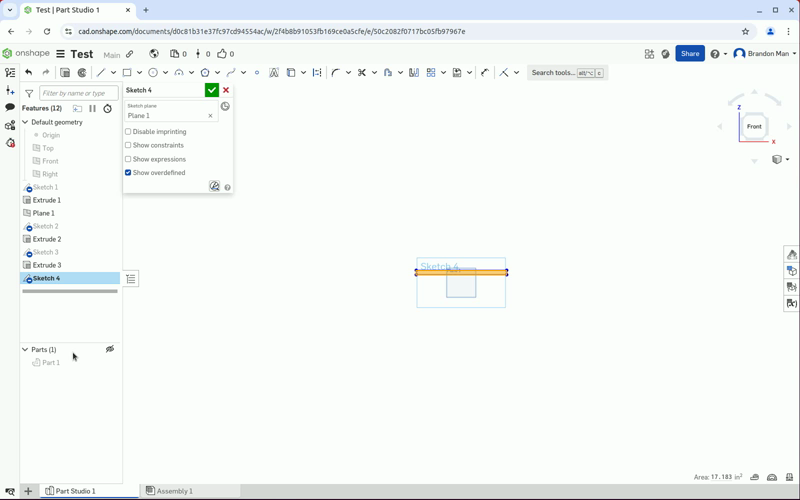
key(shift+e)
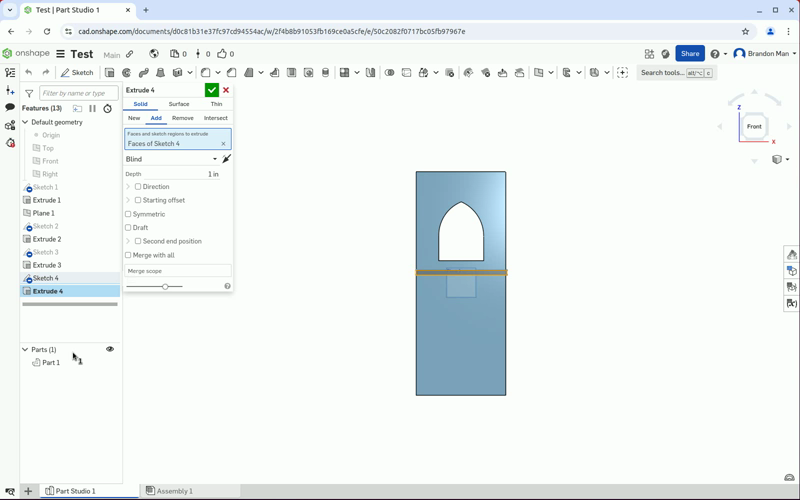
mouse_move(143, 106)
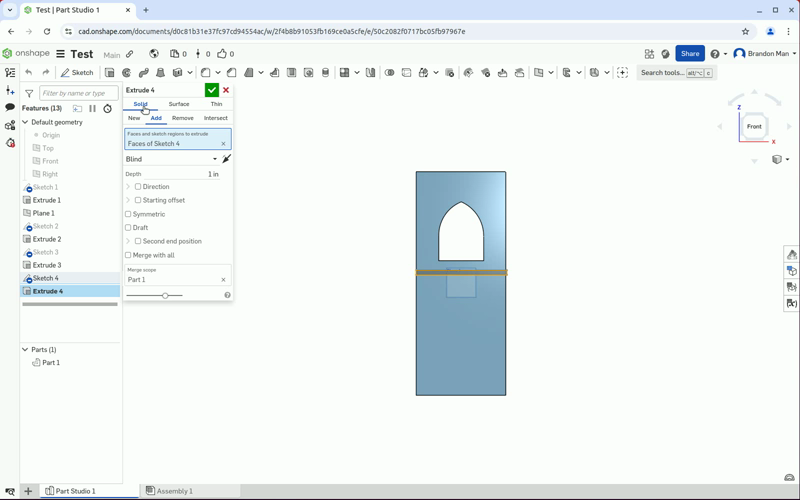
click(143, 106)
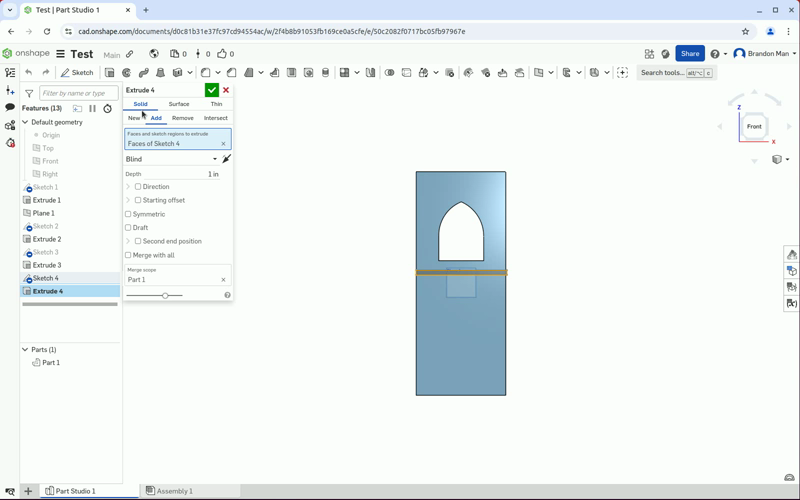
mouse_move(137, 120)
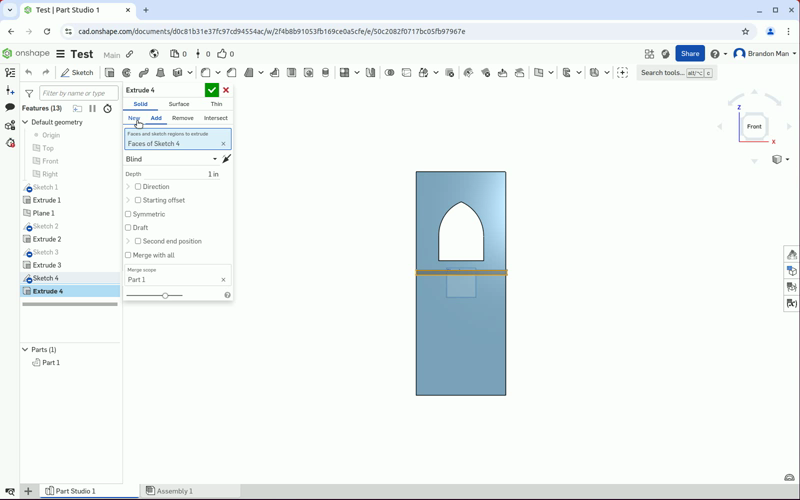
click(137, 120)
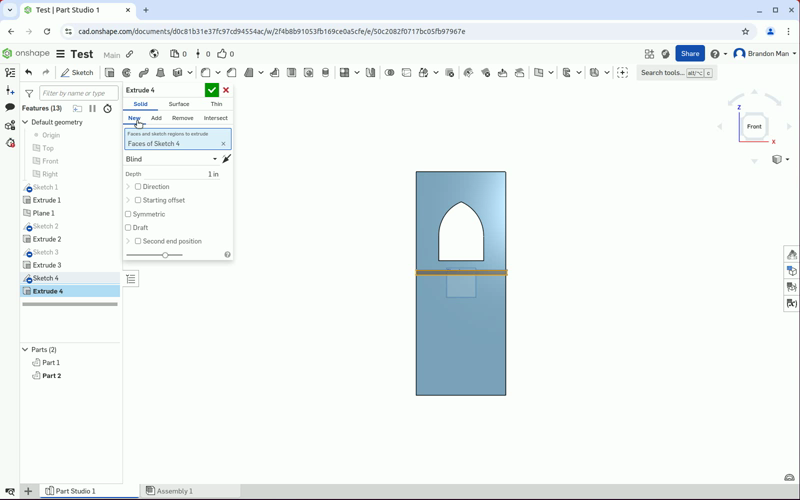
key(tab, 4)
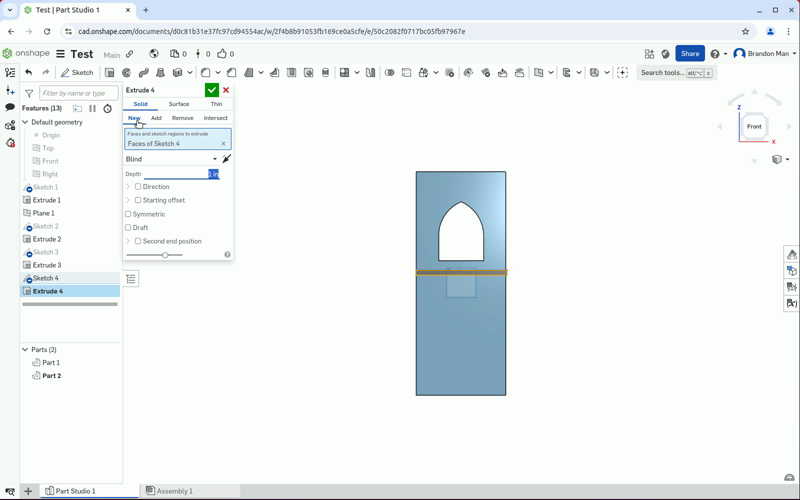
text(1.444)
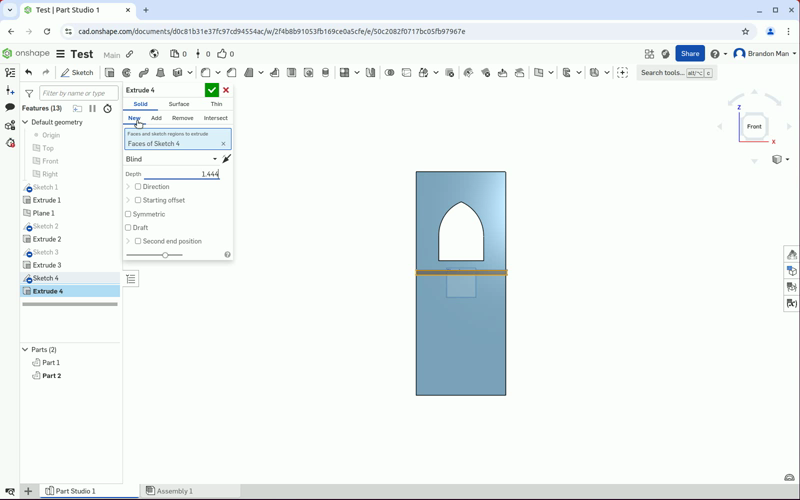
key(enter)
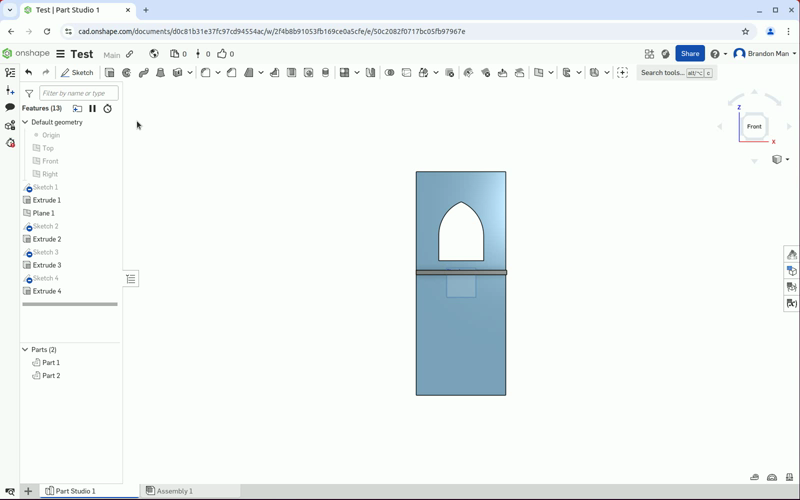
key(shift+h)
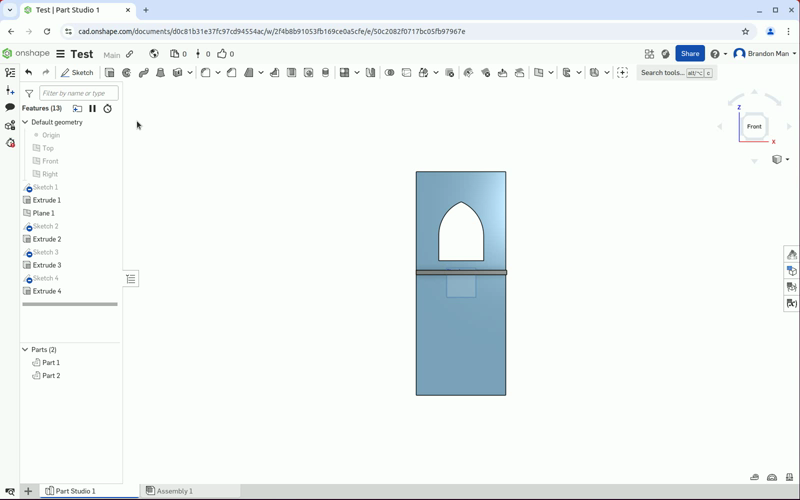
key(shift+h)
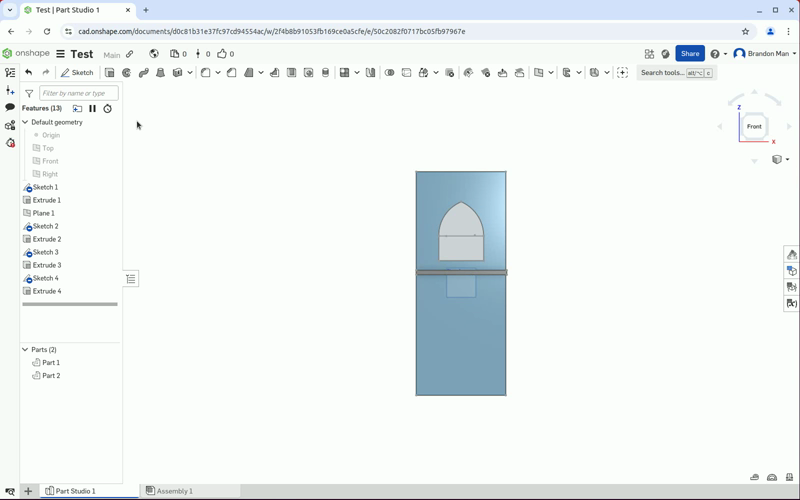
key(shift+7)
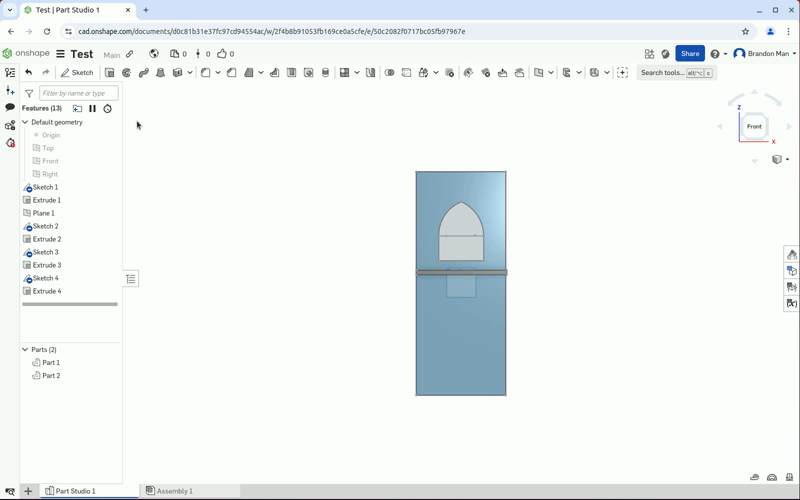
key(left, 2)
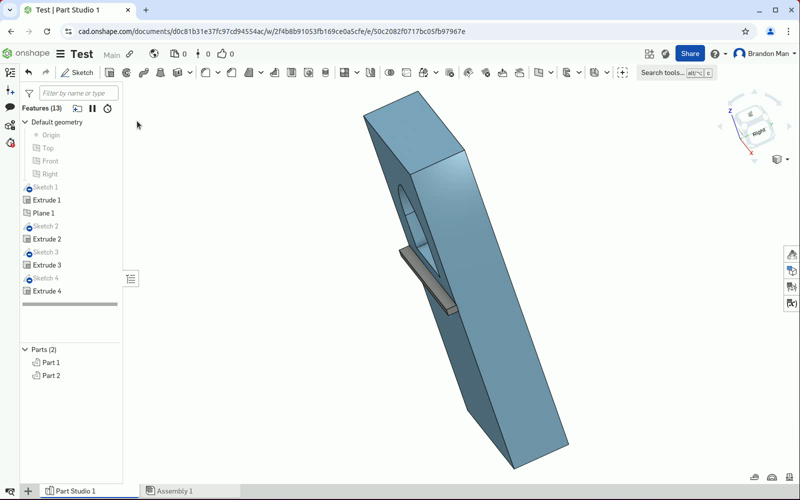
key(down, 2)
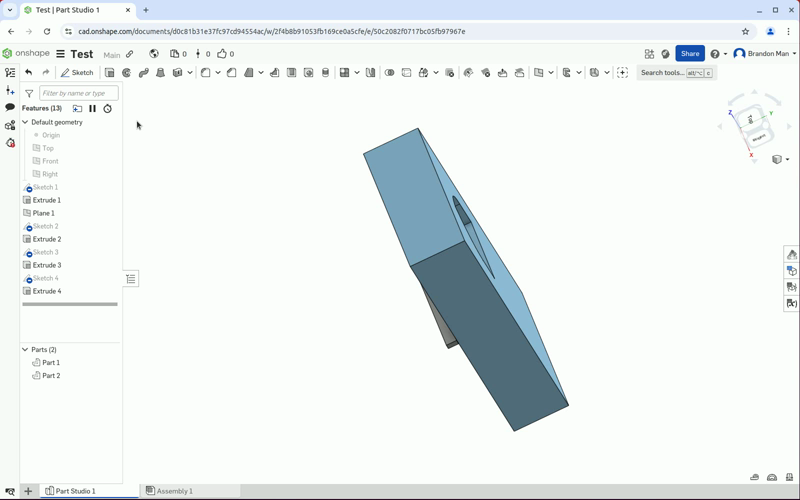
key(up, 2)
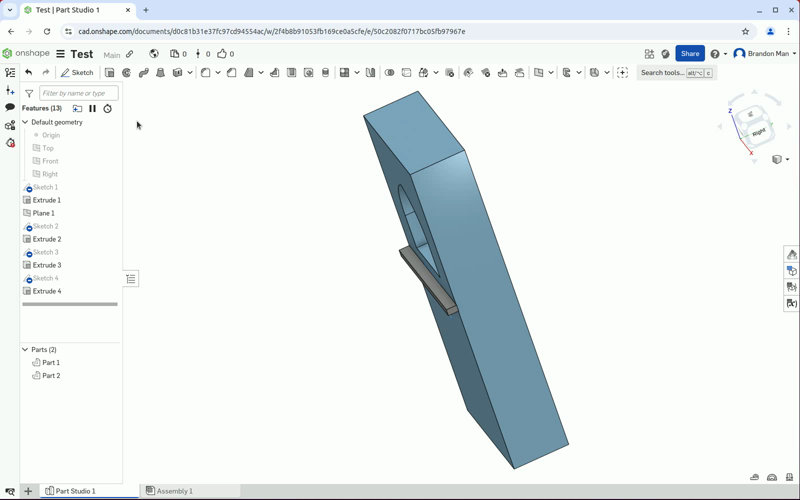
key(right, 2)
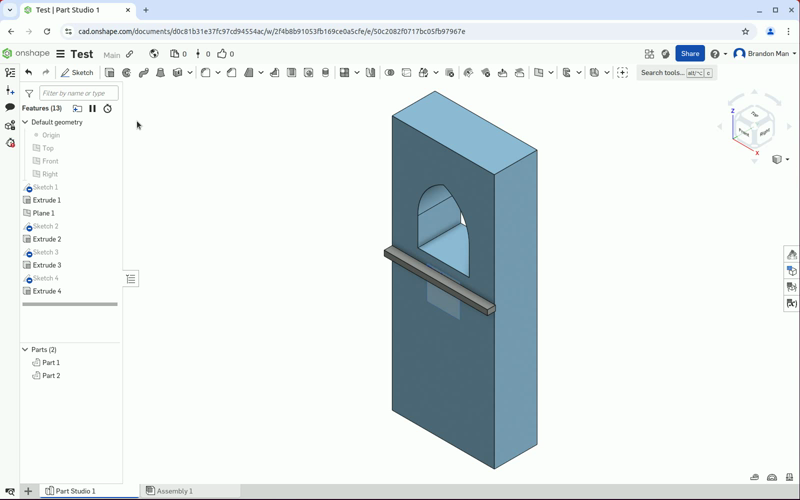
mouse_move(73, 189)
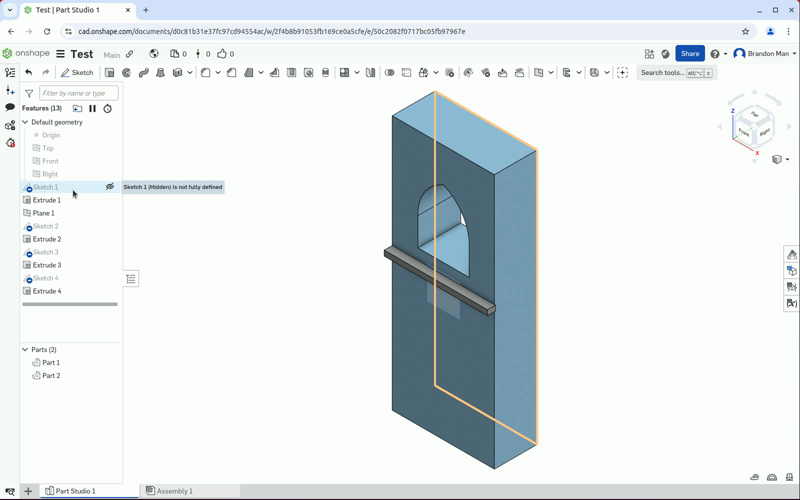
click(73, 189)